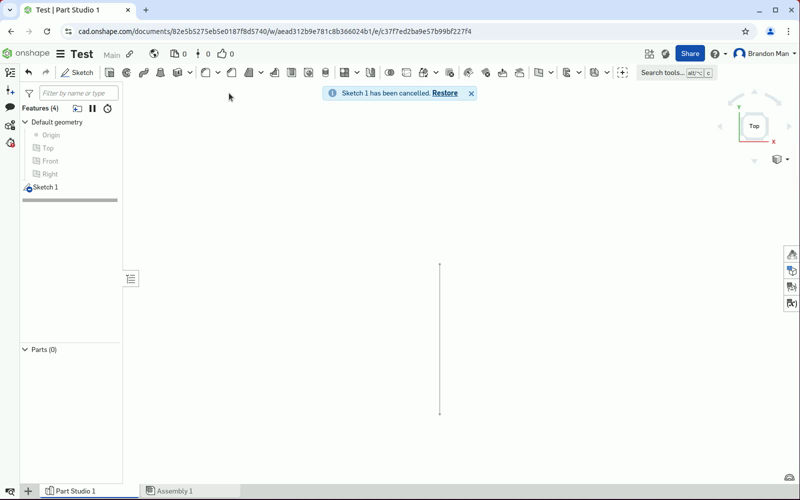
key(shift+h)
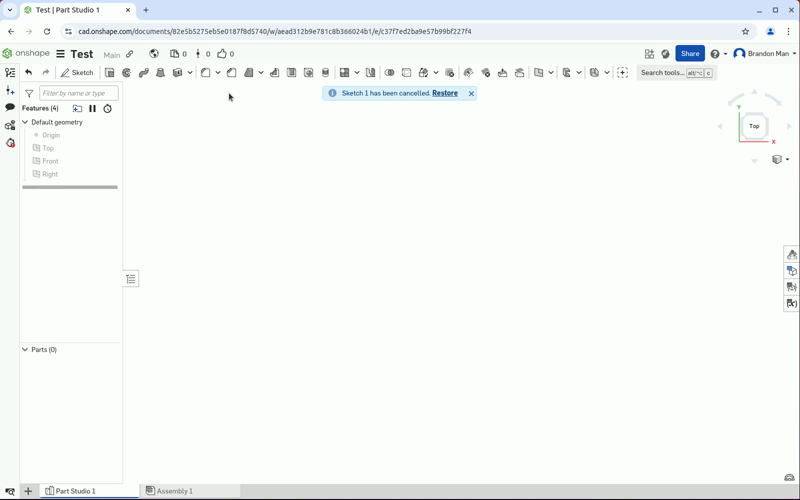
key(shift+s)
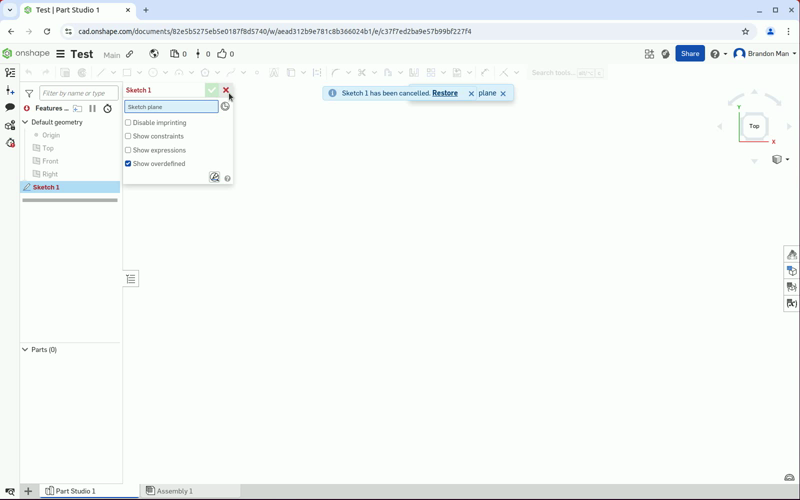
mouse_move(73, 150)
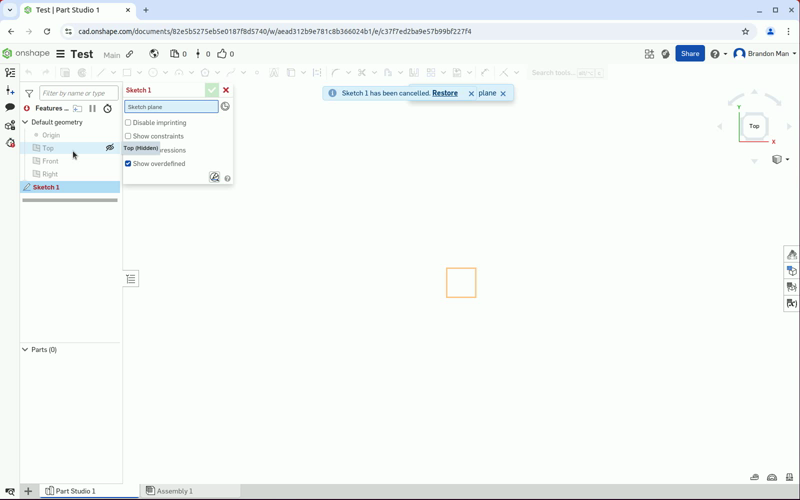
click(73, 150)
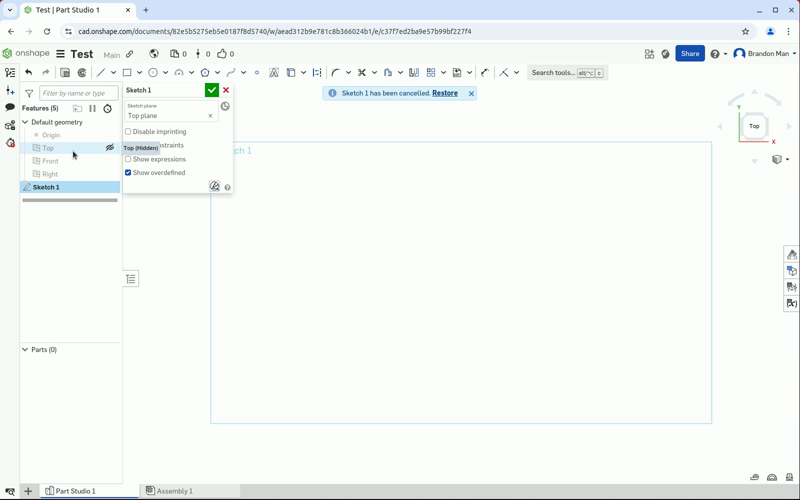
mouse_move(73, 352)
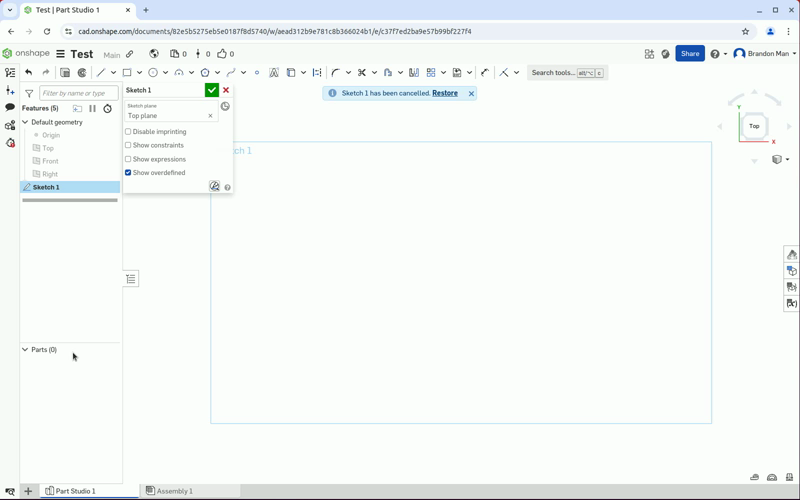
key(y)
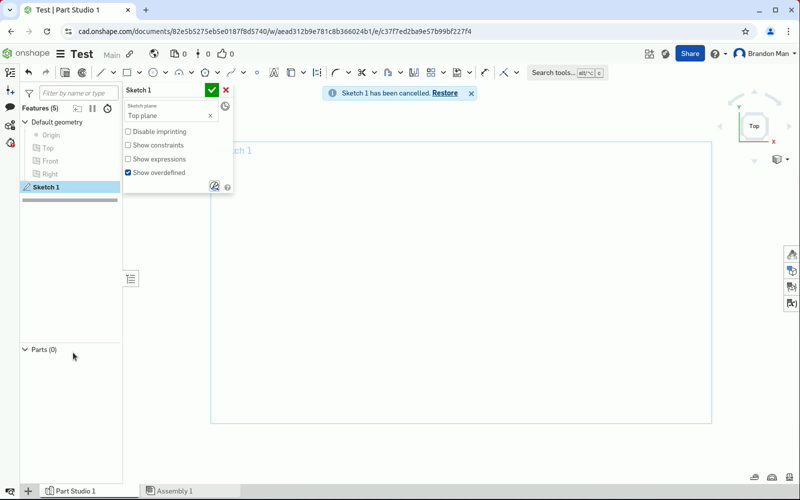
key(l)
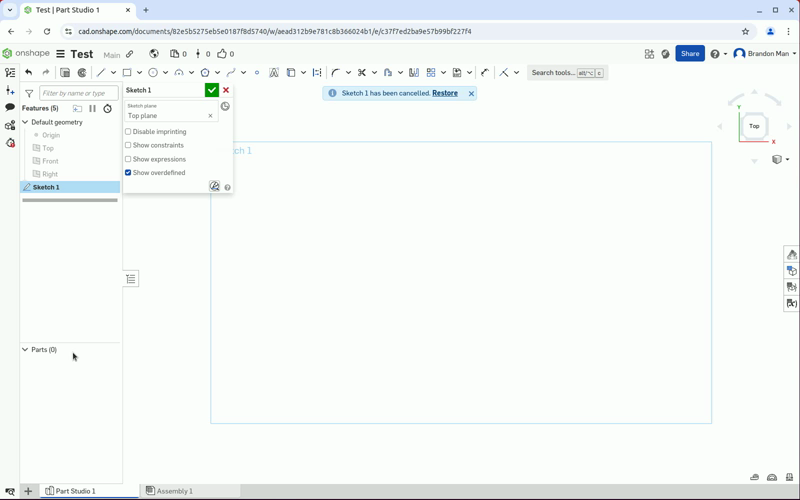
key_down(shift)
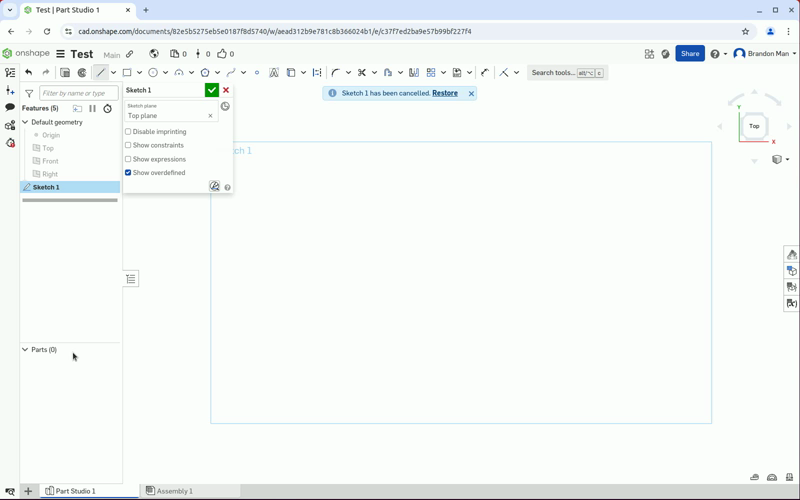
mouse_move(407, 260)
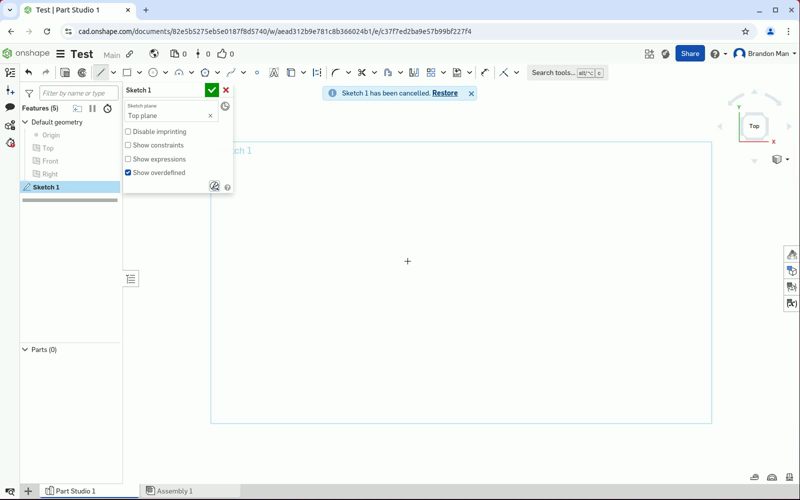
click(407, 260)
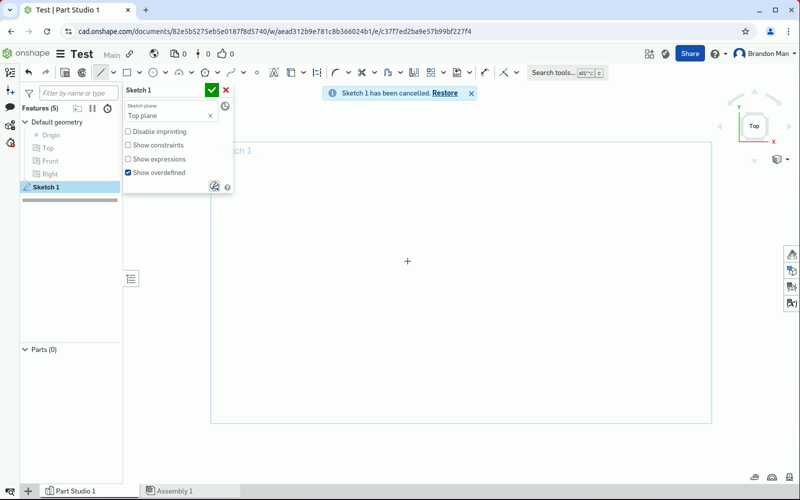
key_up(shift)
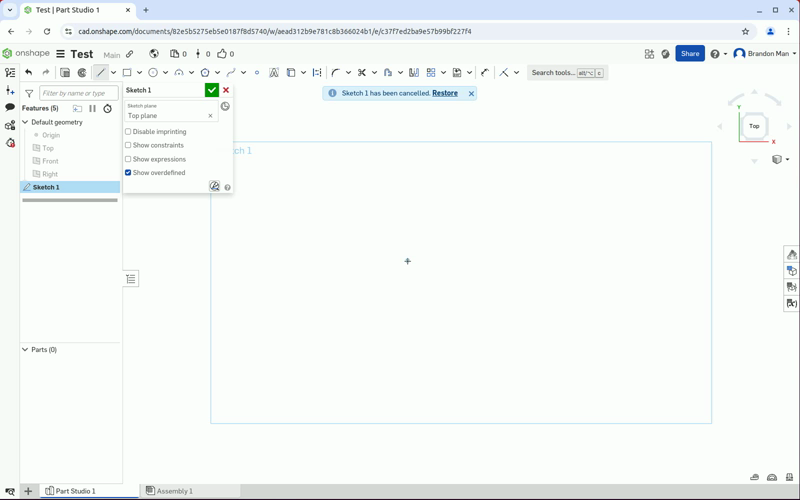
key_down(shift)
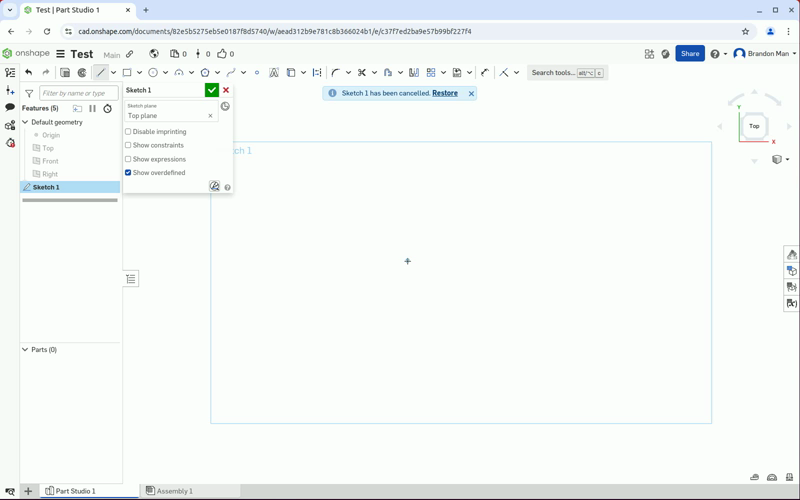
mouse_move(482, 282)
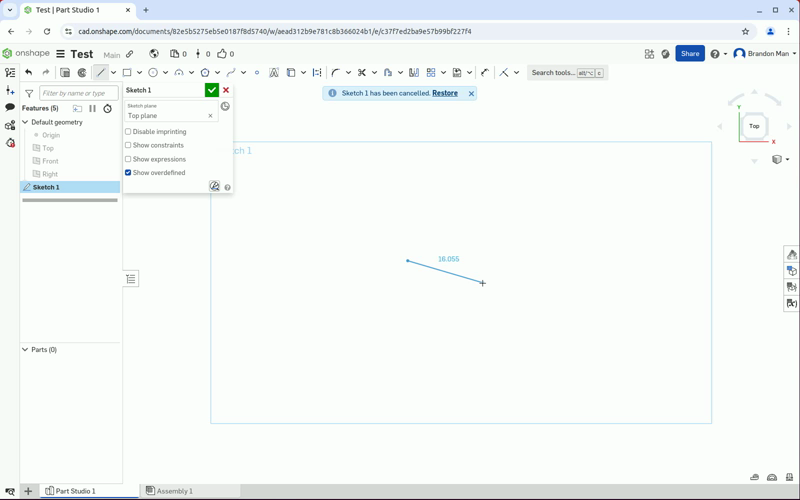
click(482, 282)
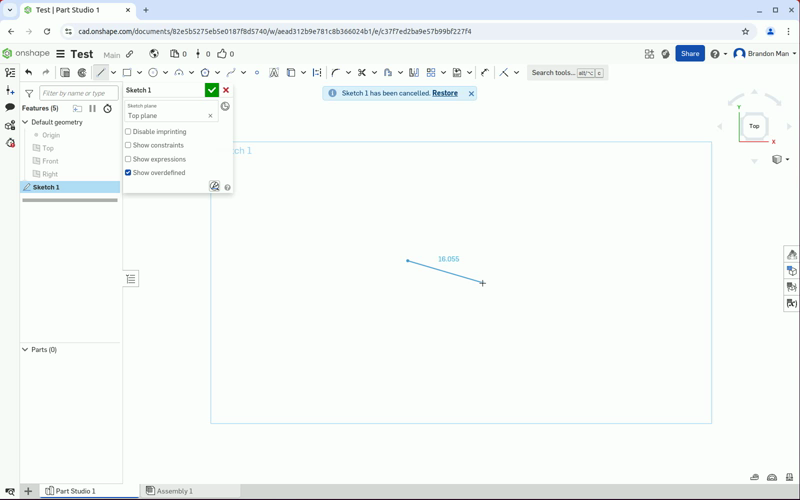
key_up(shift)
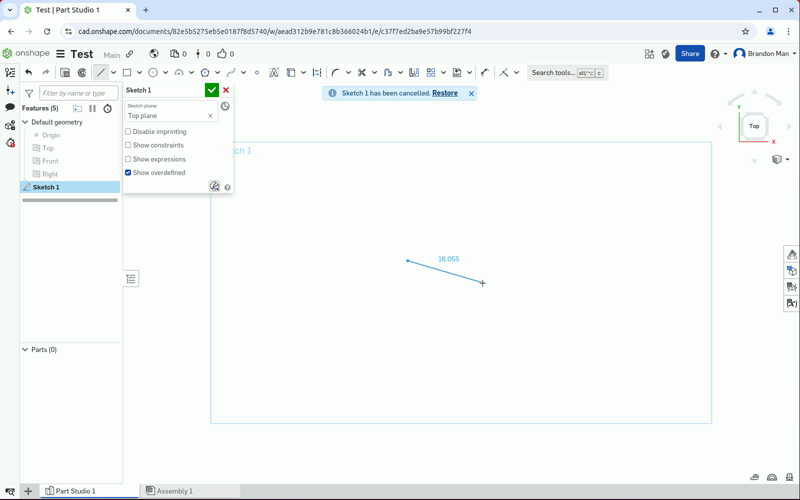
key_down(shift)
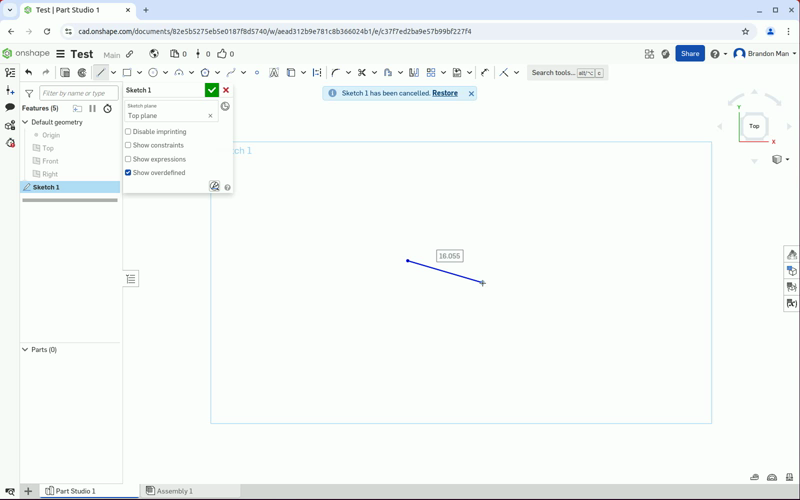
mouse_move(558, 260)
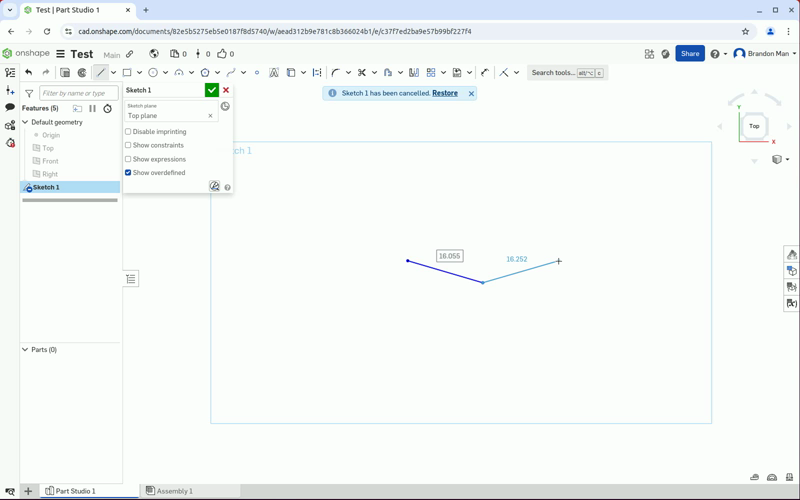
click(558, 260)
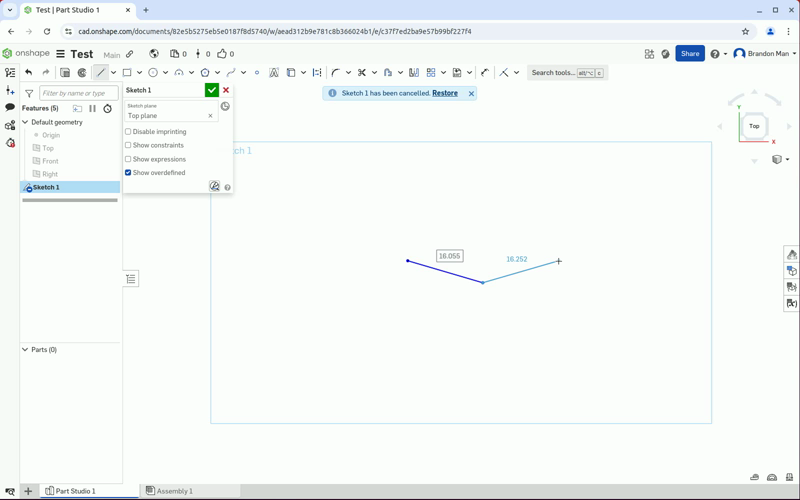
key_up(shift)
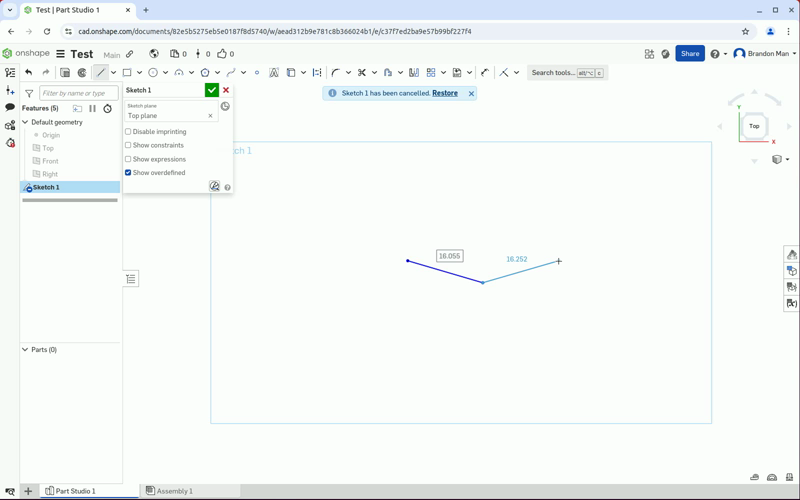
key_down(shift)
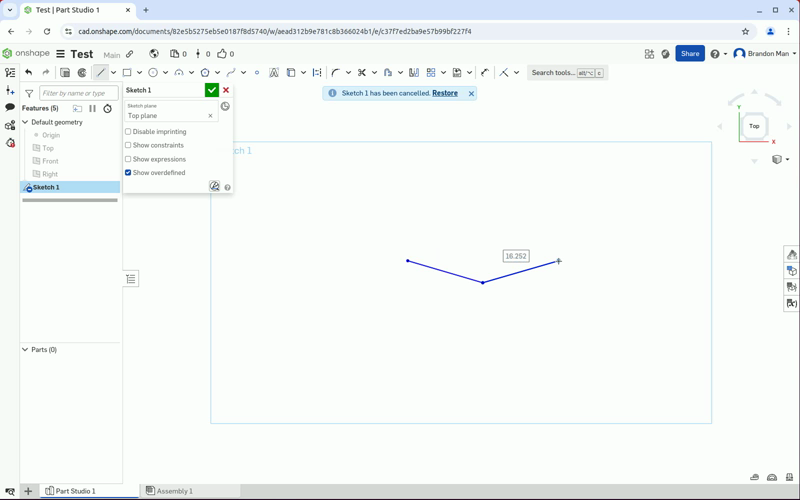
mouse_move(588, 260)
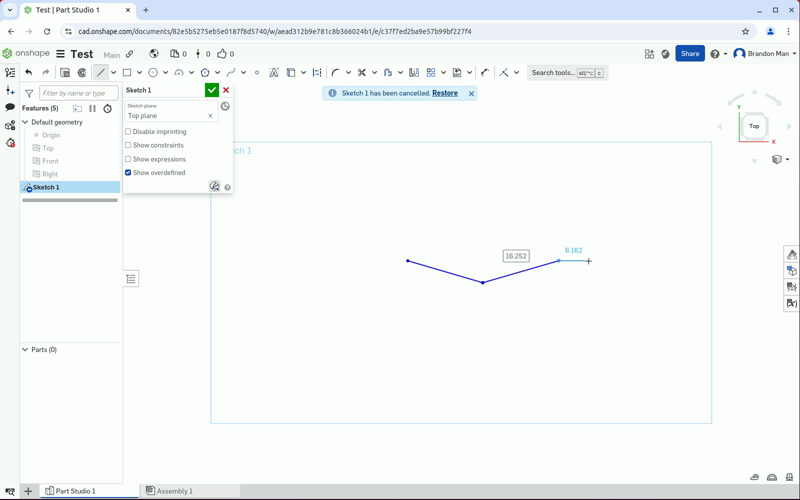
mouse_move(558, 243)
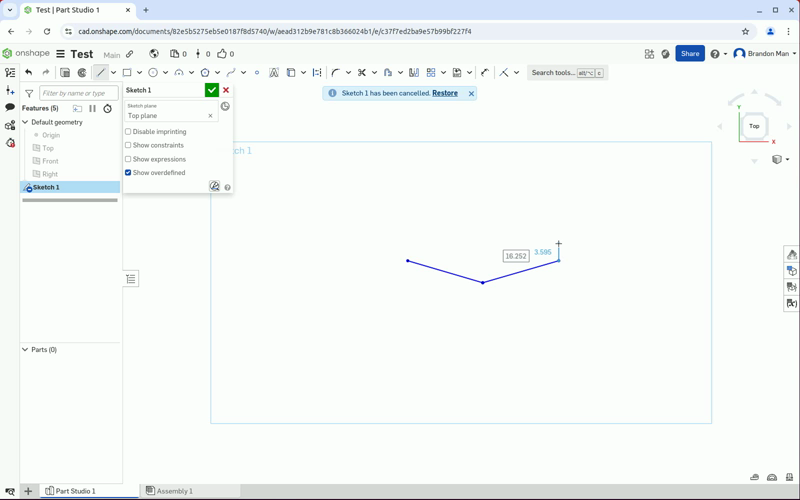
click(558, 243)
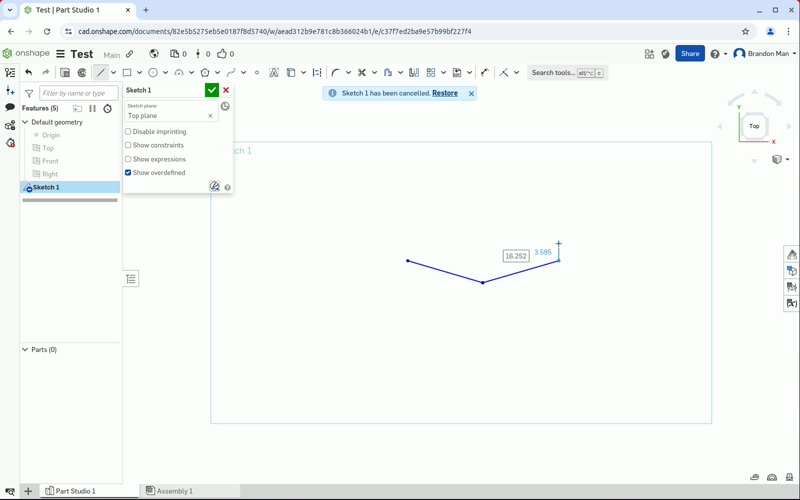
key_up(shift)
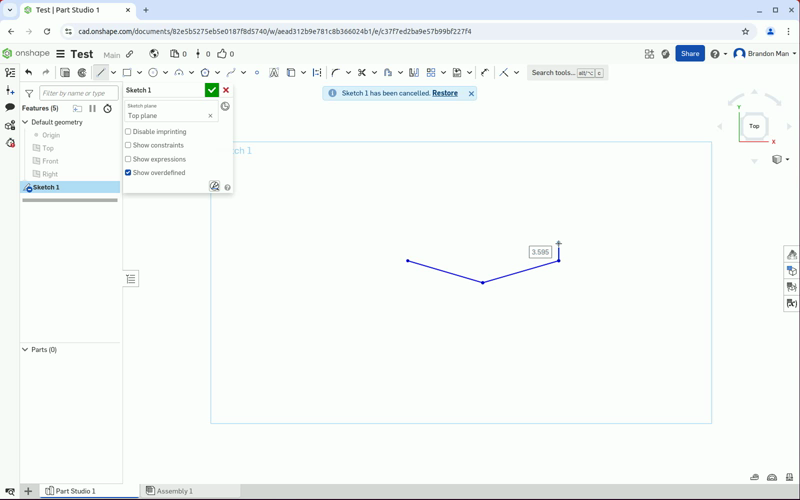
key_down(shift)
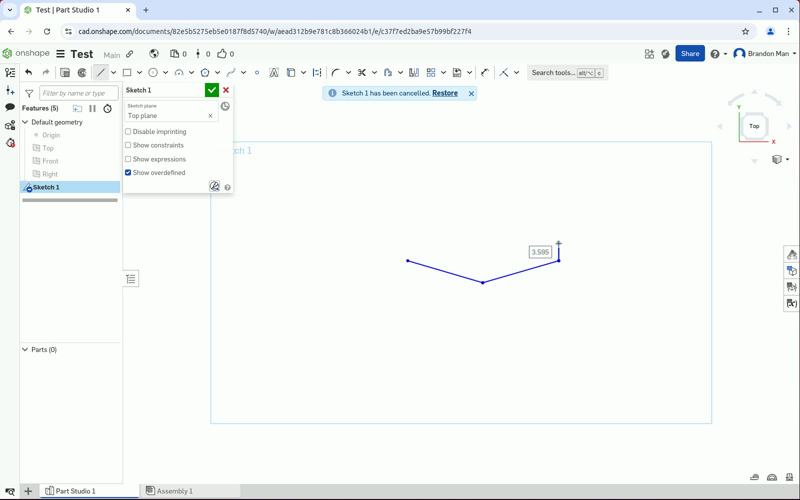
mouse_move(490, 243)
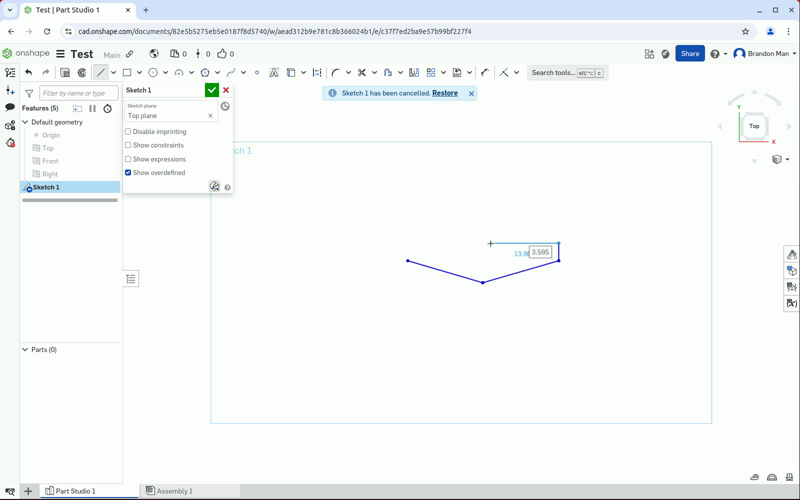
click(490, 243)
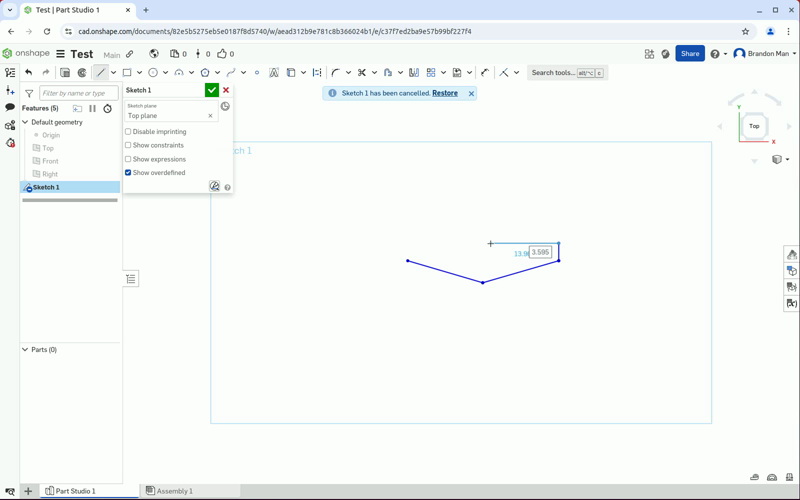
key_up(shift)
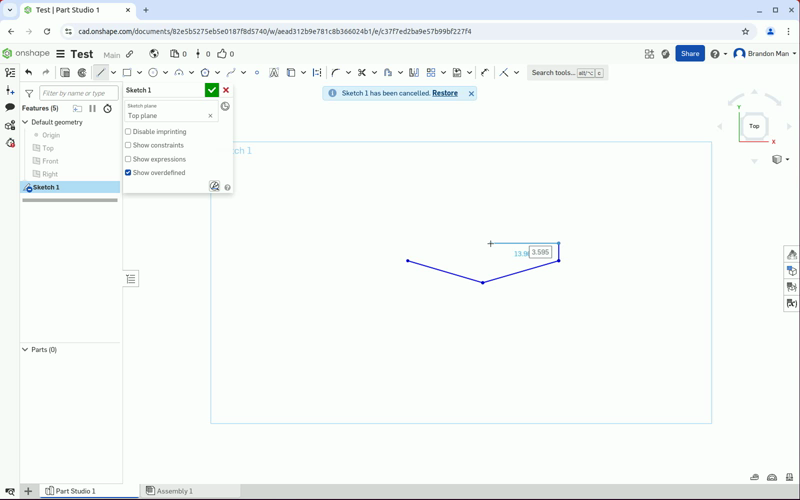
key_down(shift)
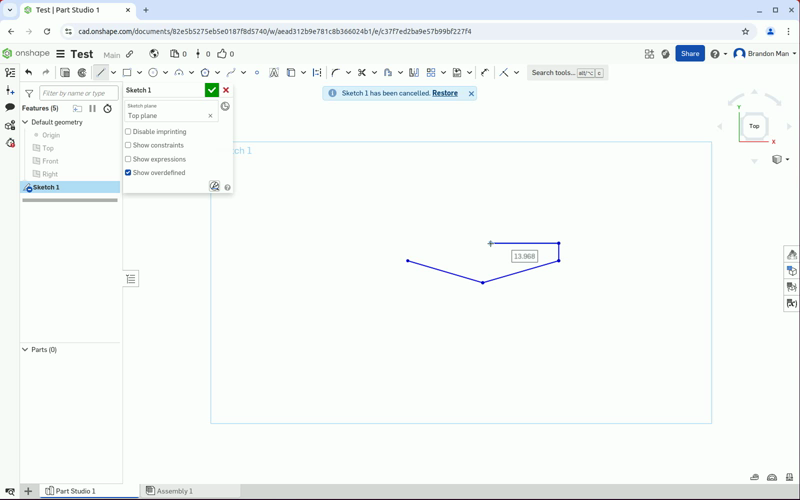
mouse_move(407, 243)
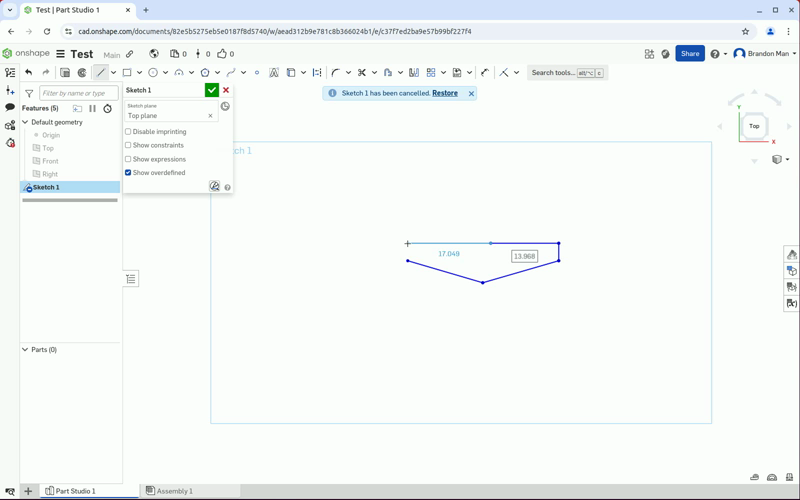
click(407, 243)
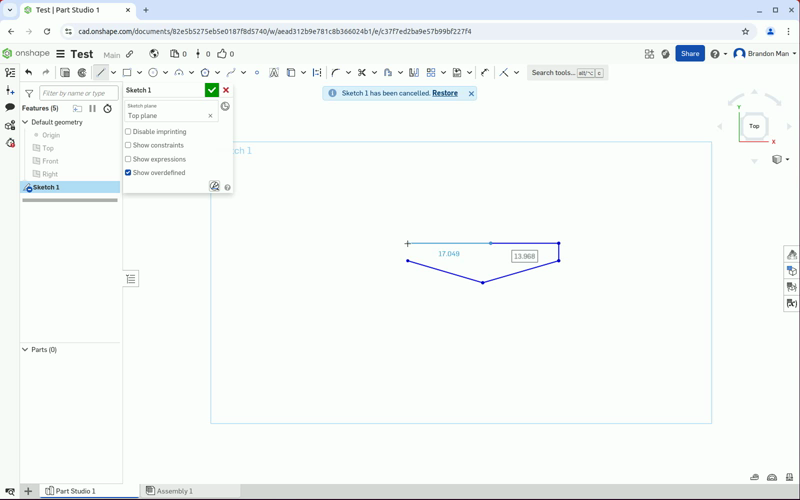
key_up(shift)
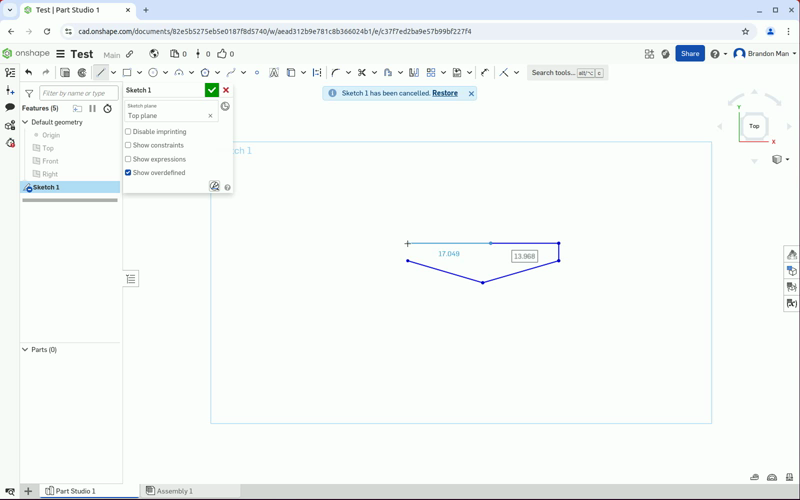
mouse_move(437, 243)
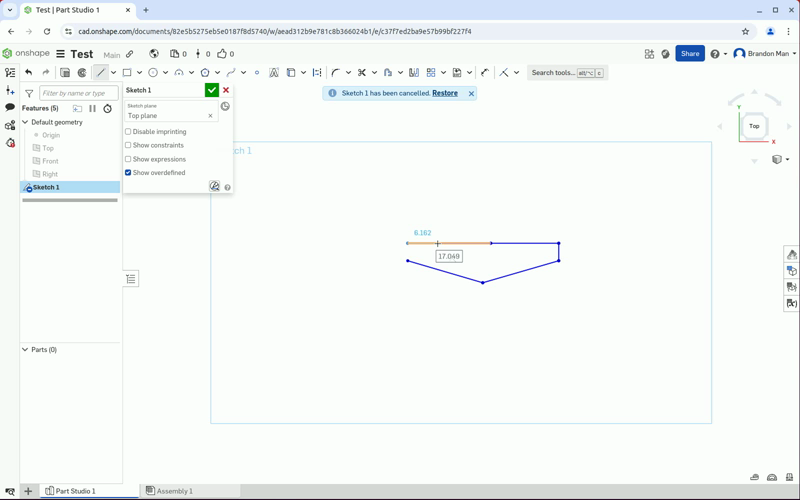
key_down(shift)
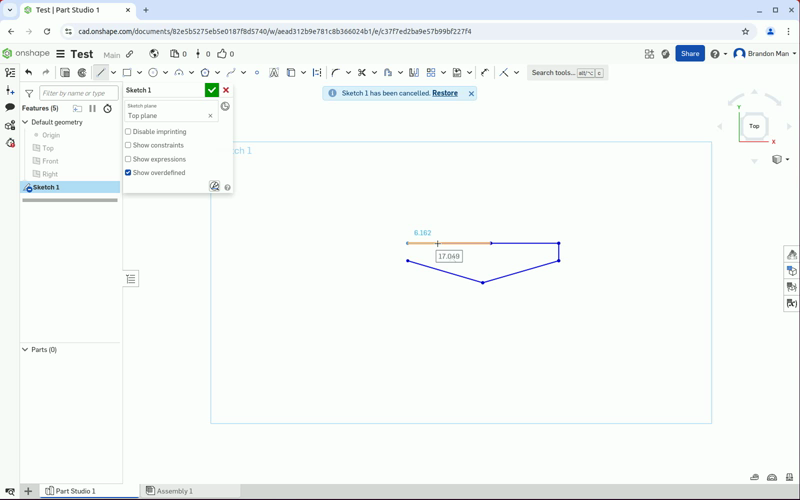
mouse_move(407, 260)
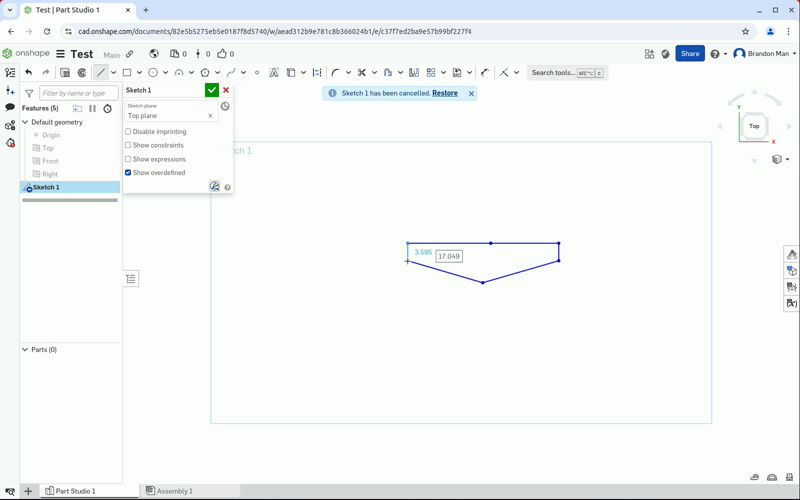
key_up(shift)
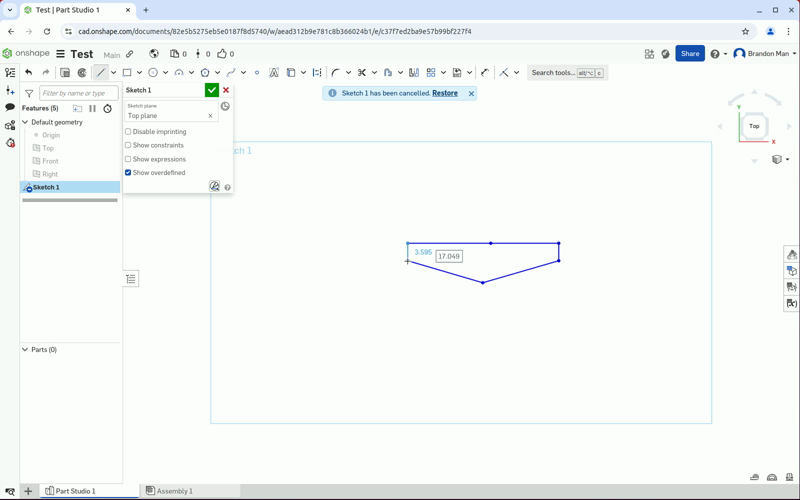
click(407, 260)
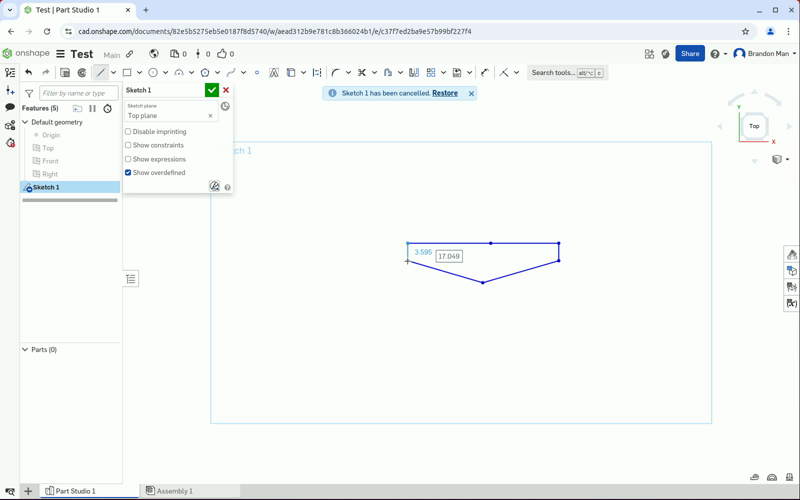
key(esc)
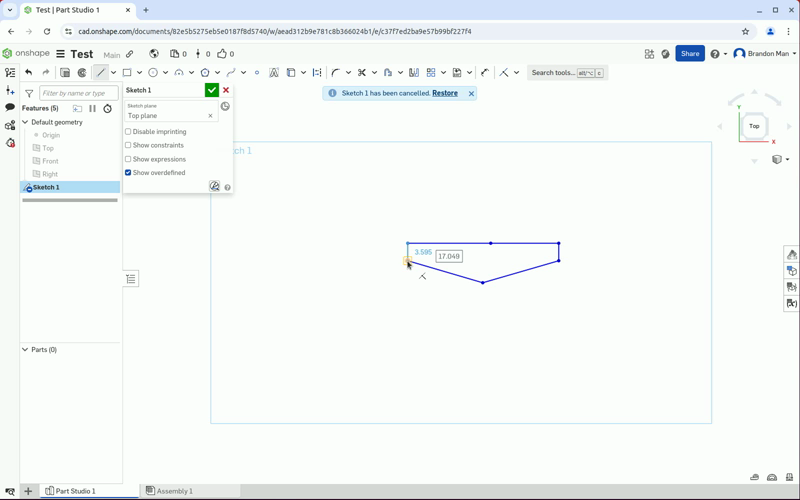
mouse_move(507, 270)
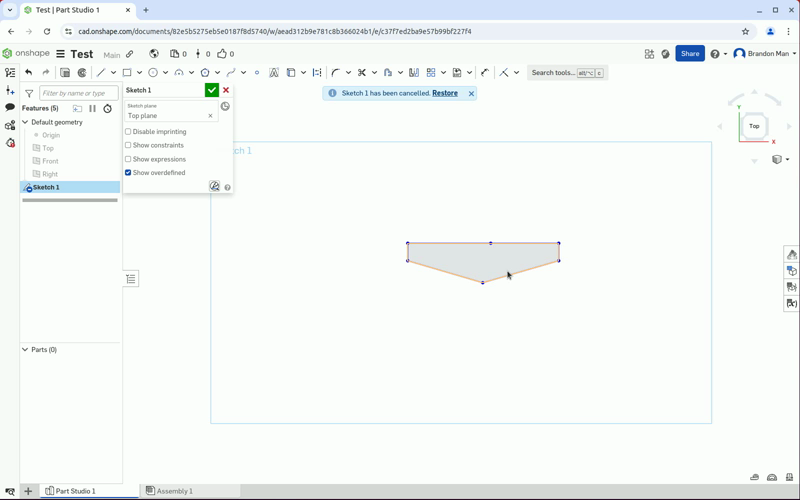
click(507, 270)
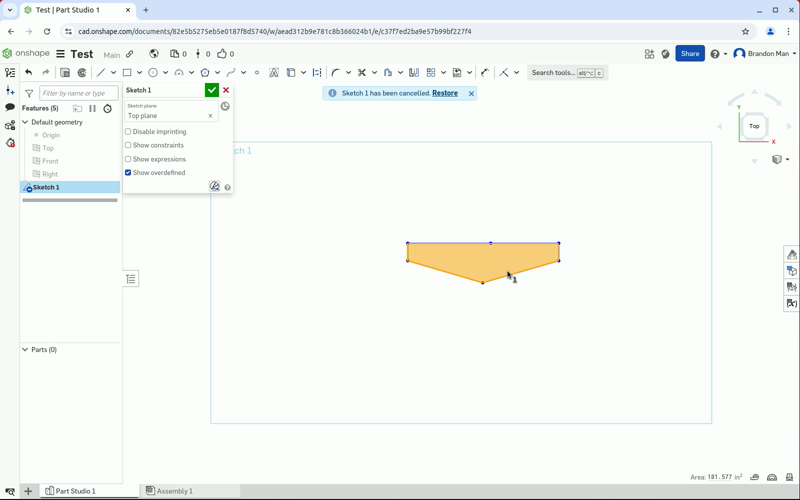
mouse_move(73, 352)
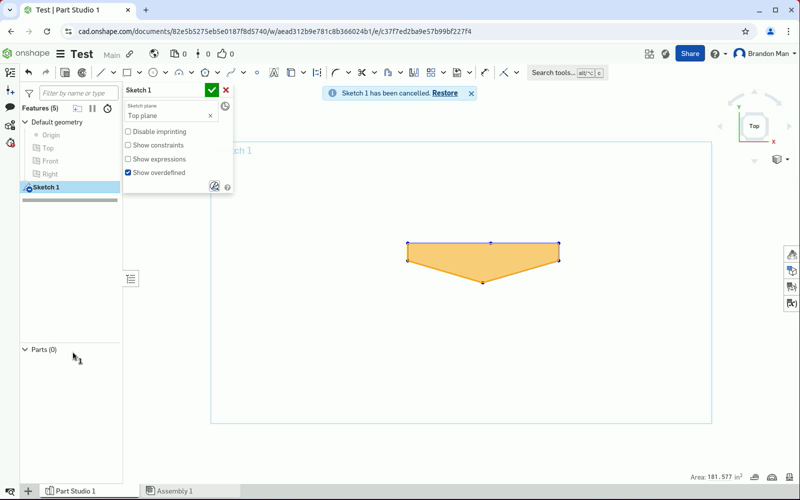
key(shift+y)
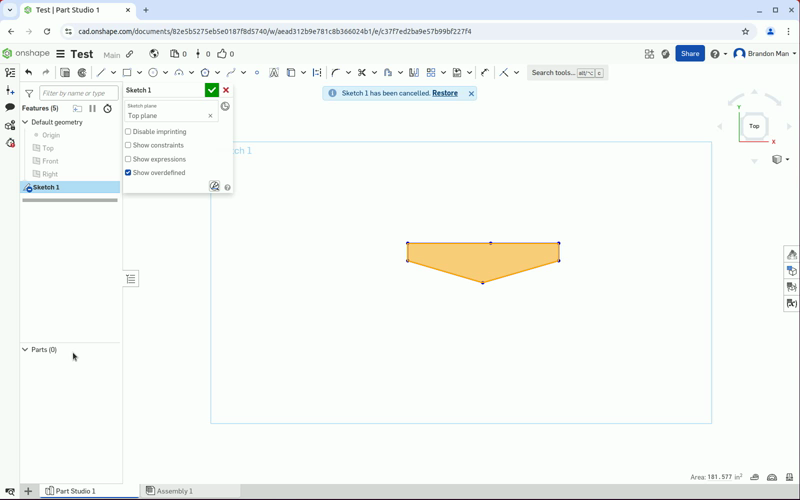
key(shift+e)
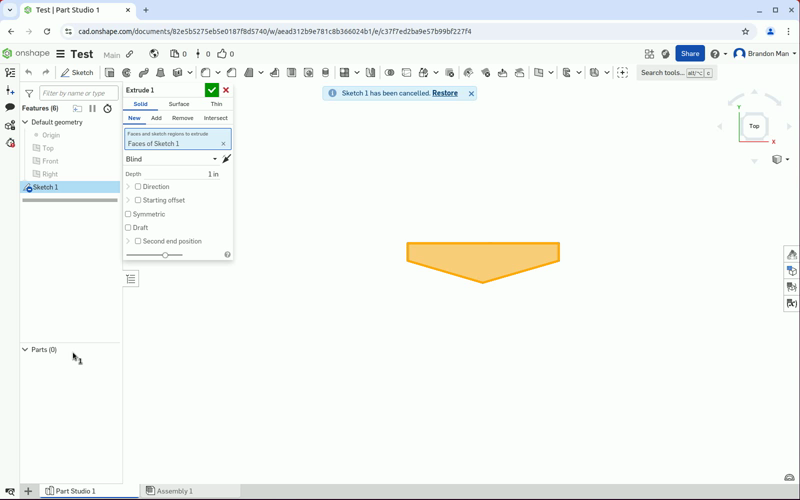
mouse_move(143, 106)
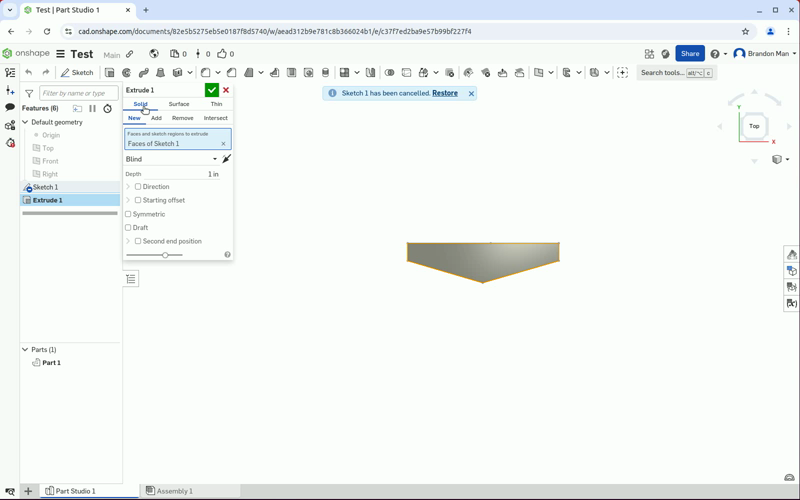
click(143, 106)
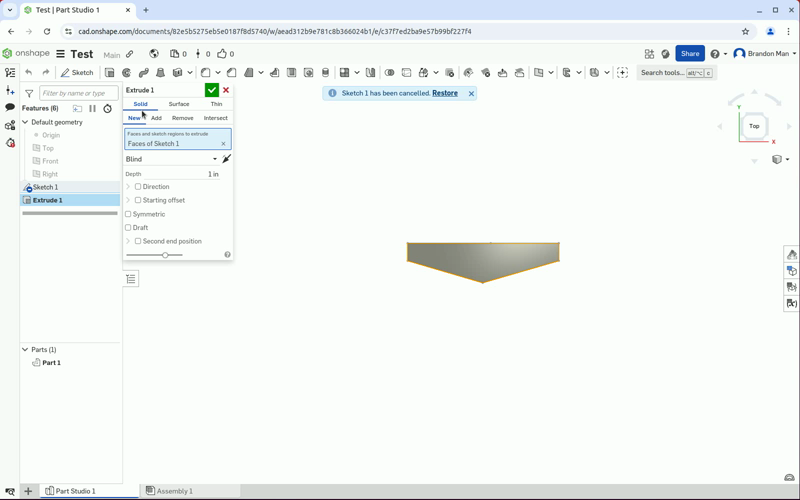
mouse_move(137, 120)
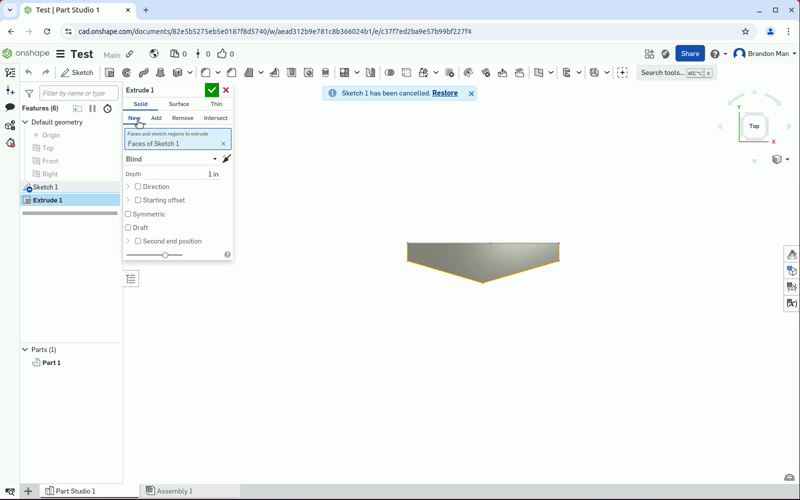
click(137, 120)
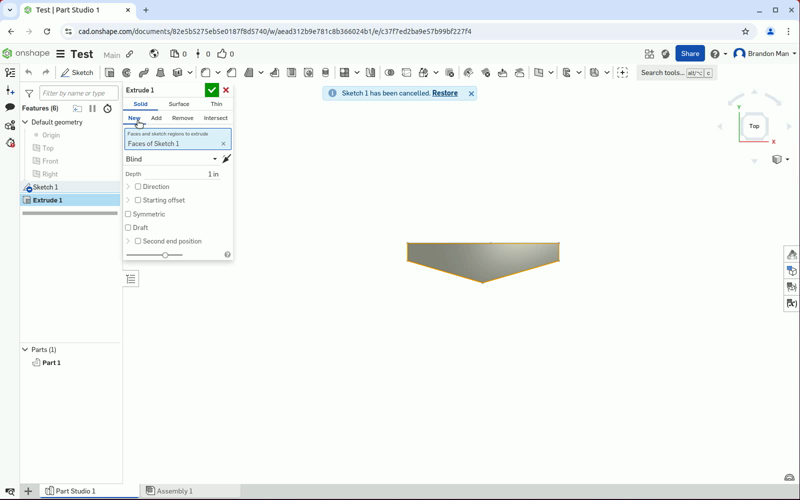
key(tab, 4)
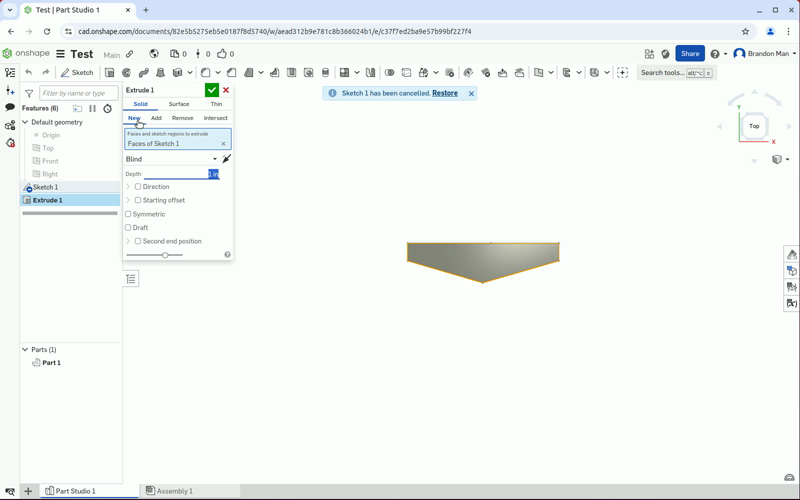
text(3.129)
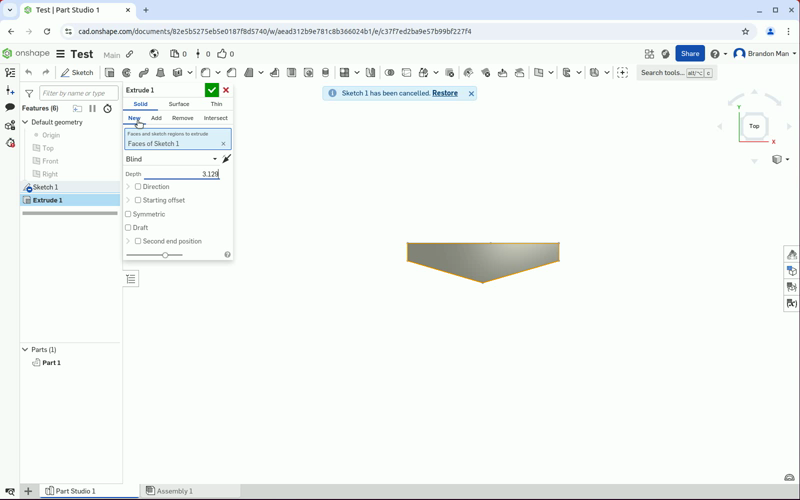
key(enter)
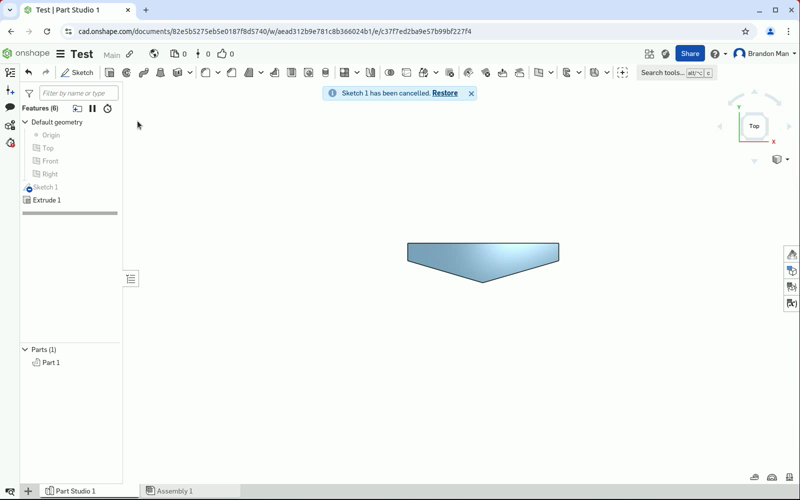
key(shift+h)
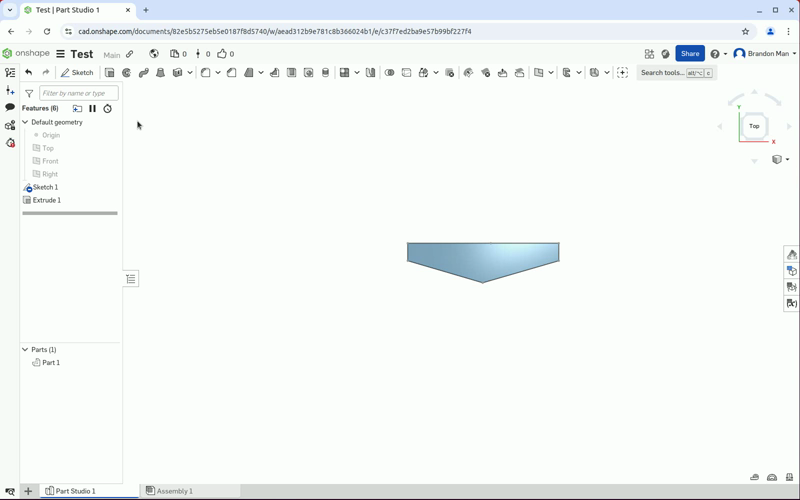
key(shift+h)
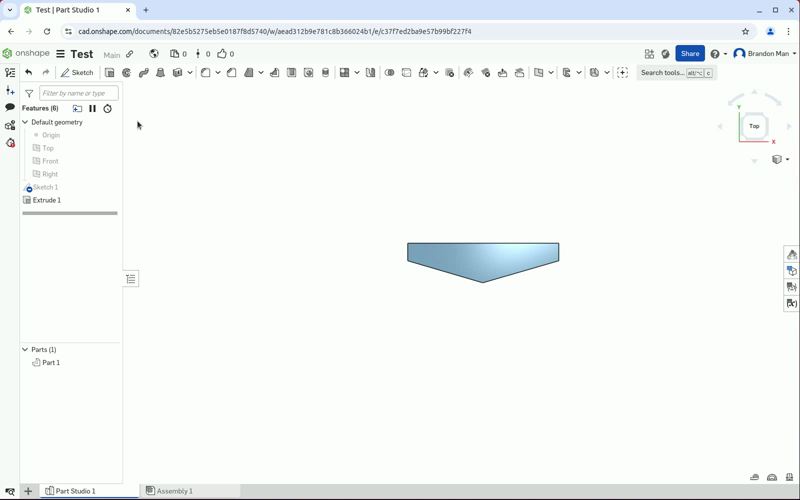
mouse_move(73, 189)
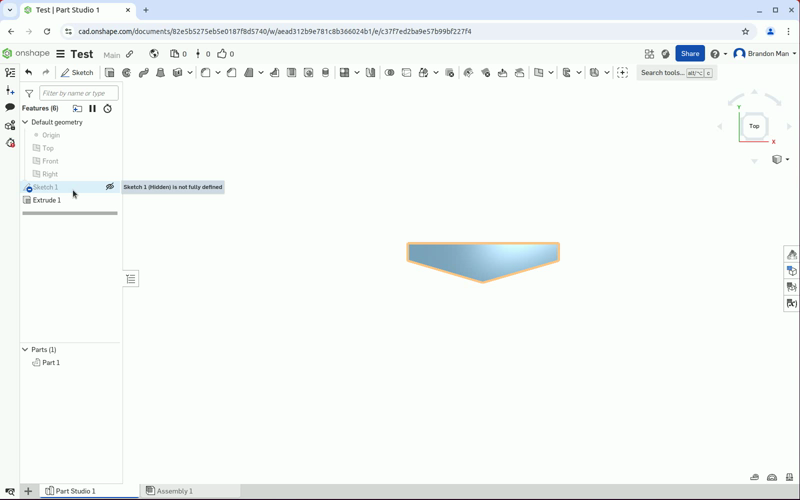
click(73, 189)
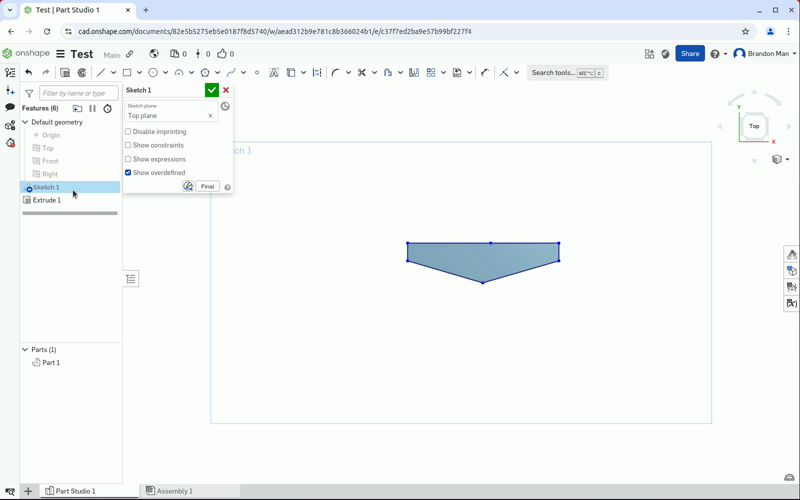
mouse_move(229, 92)
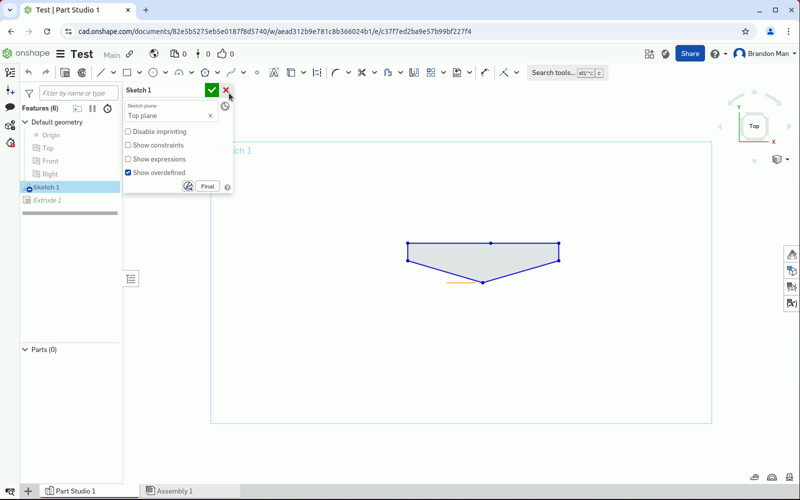
click(229, 92)
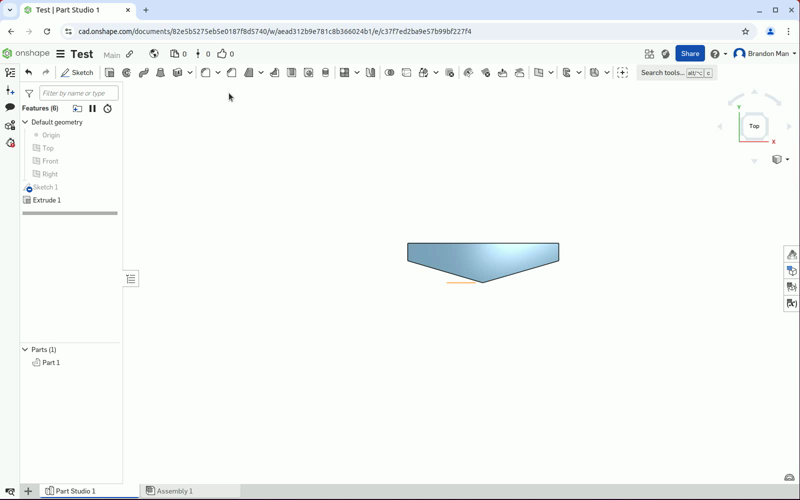
mouse_move(73, 352)
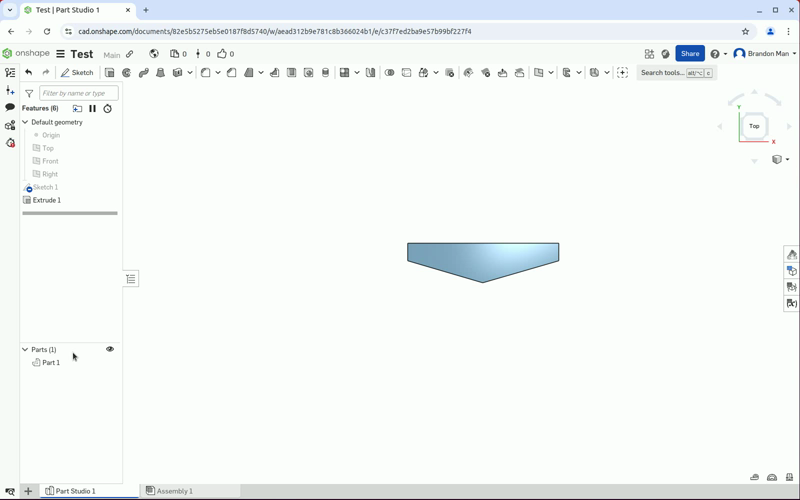
key(y)
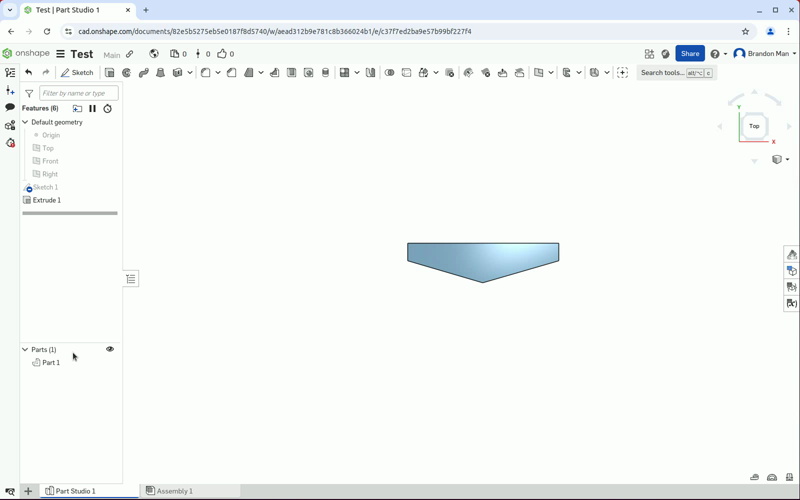
key(shift+p)
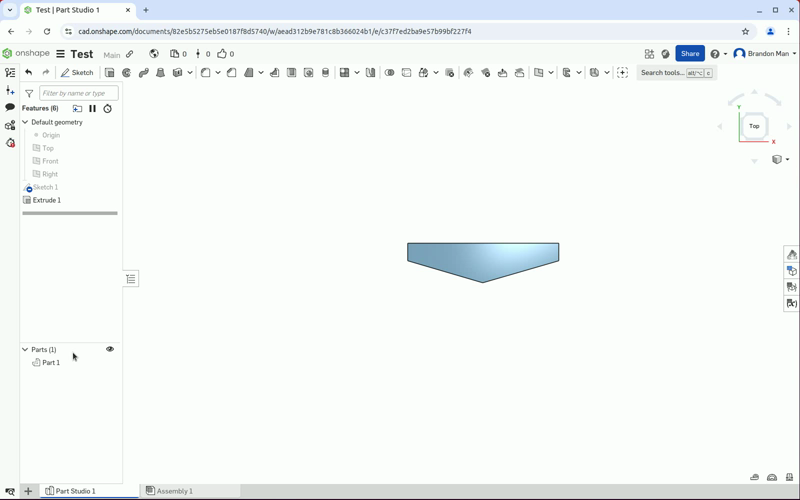
key(space)
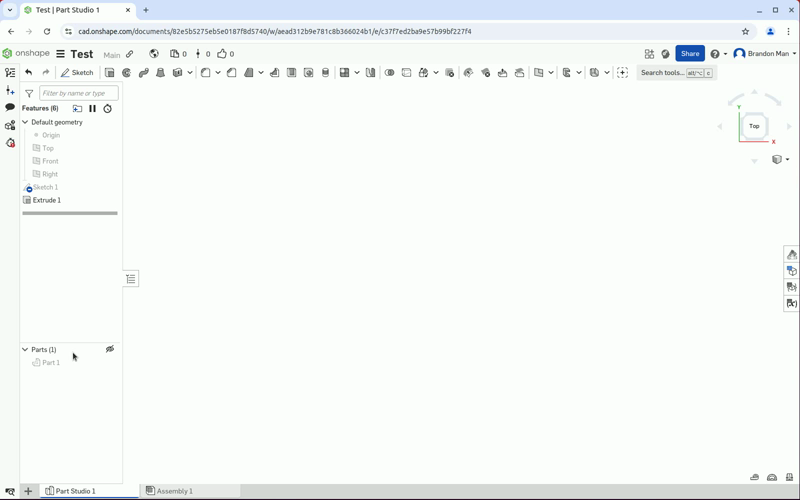
key_down(shift)
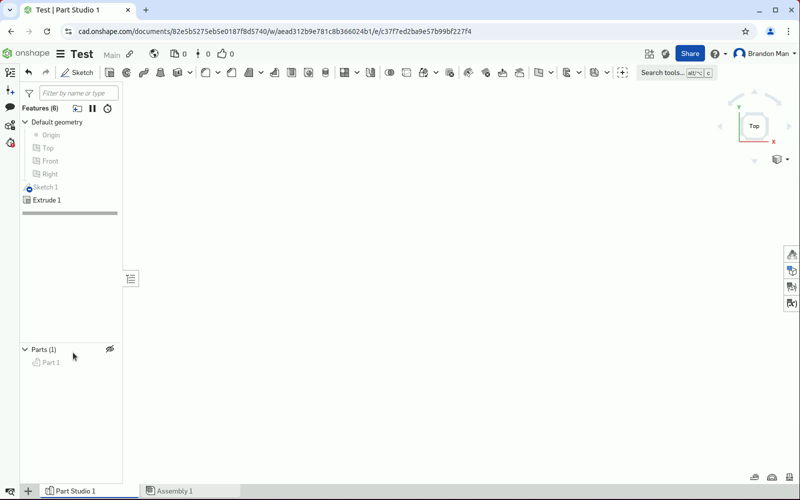
key(up)
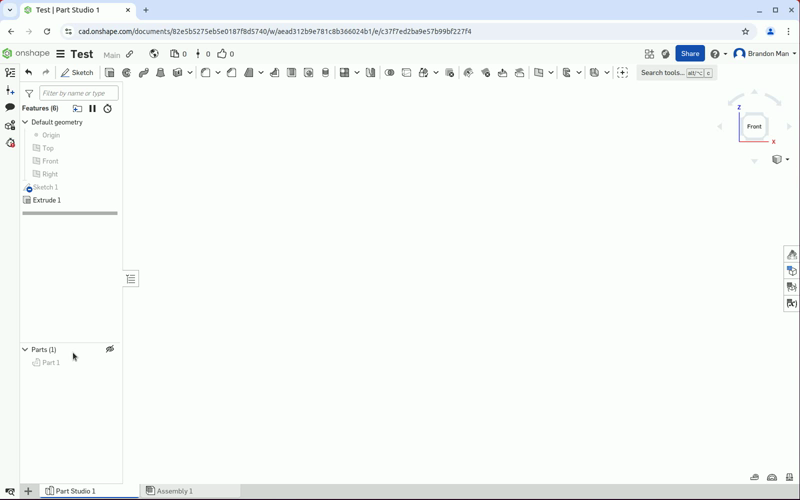
key_up(shift)
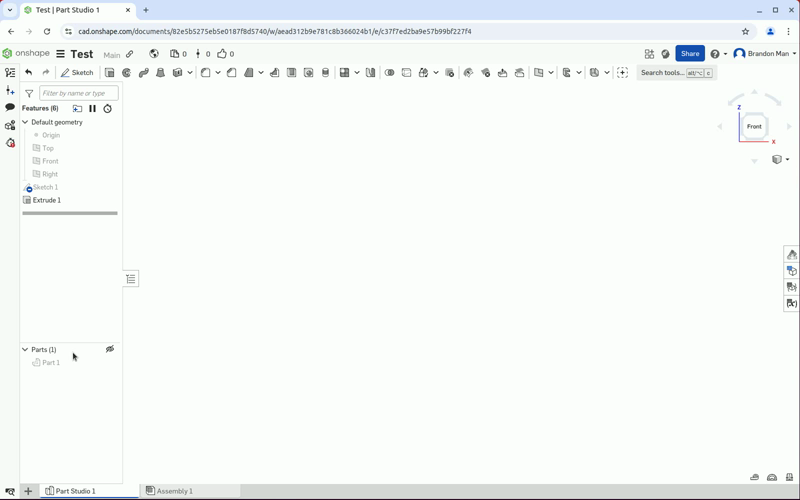
key(space)
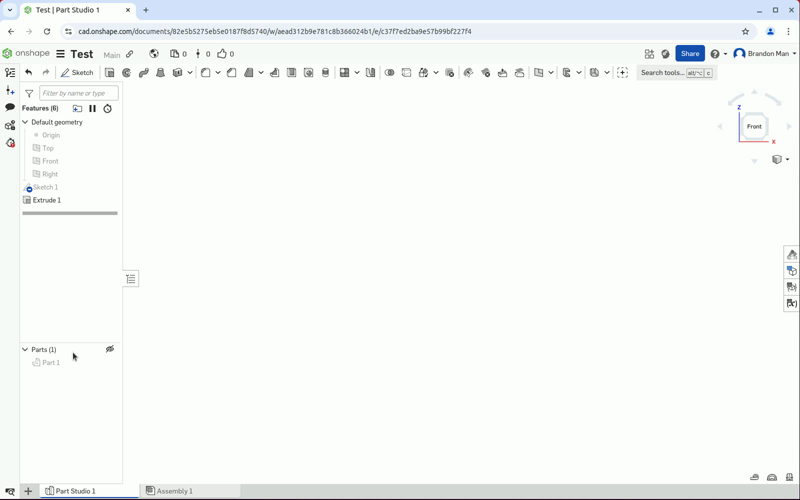
key_down(shift)
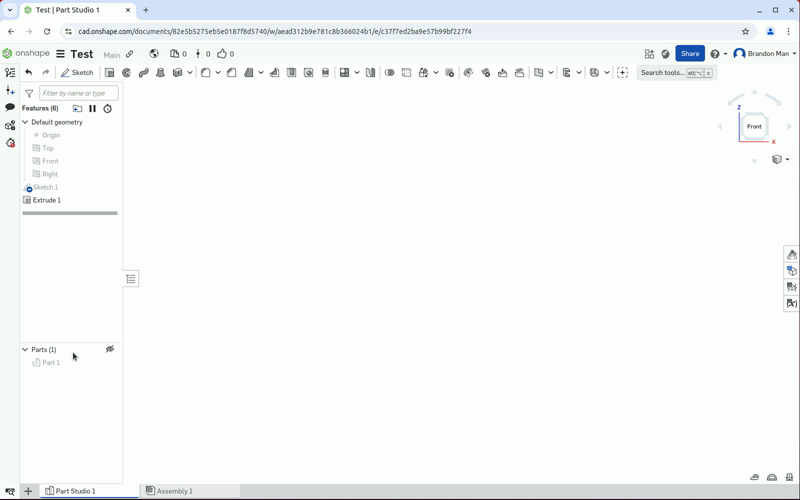
key(left)
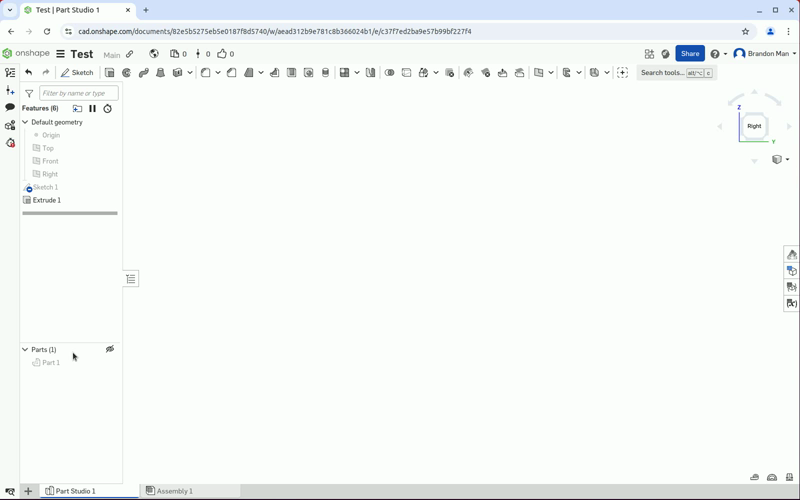
key_up(shift)
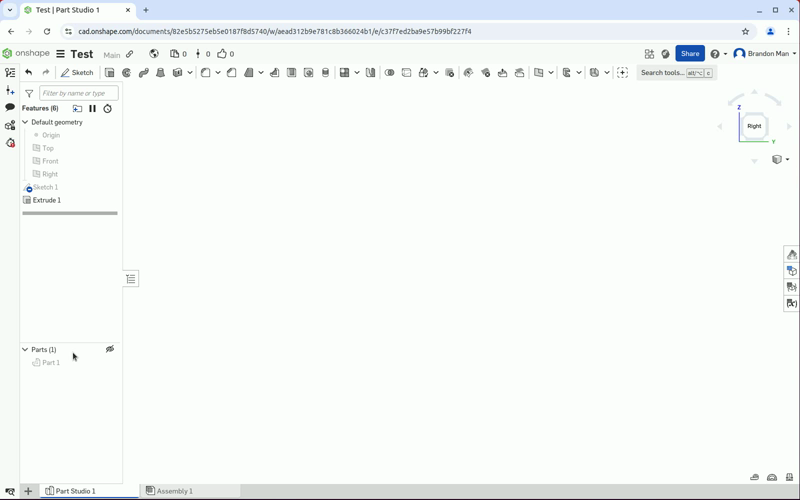
mouse_move(73, 352)
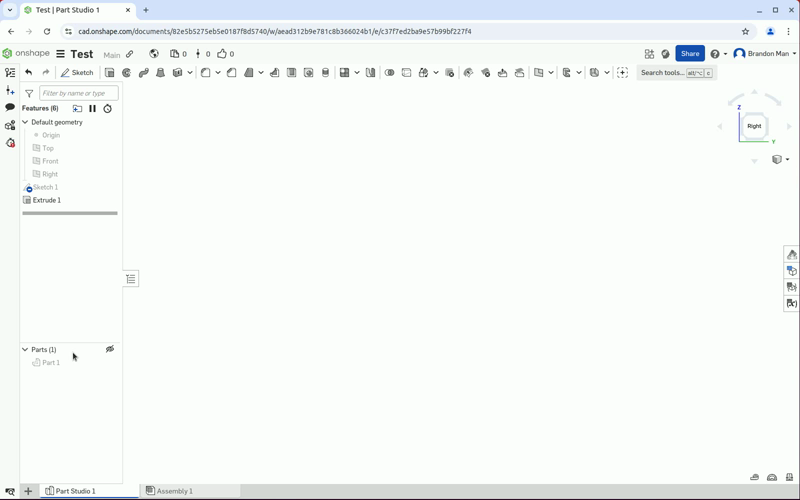
key(shift+y)
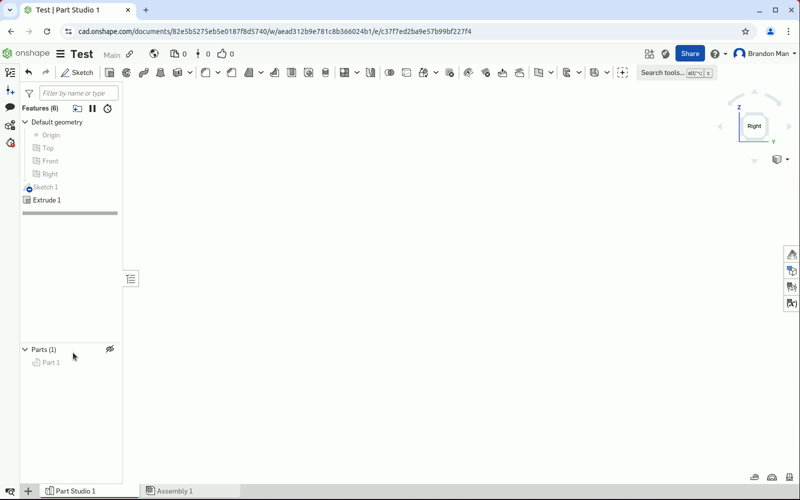
key(shift+s)
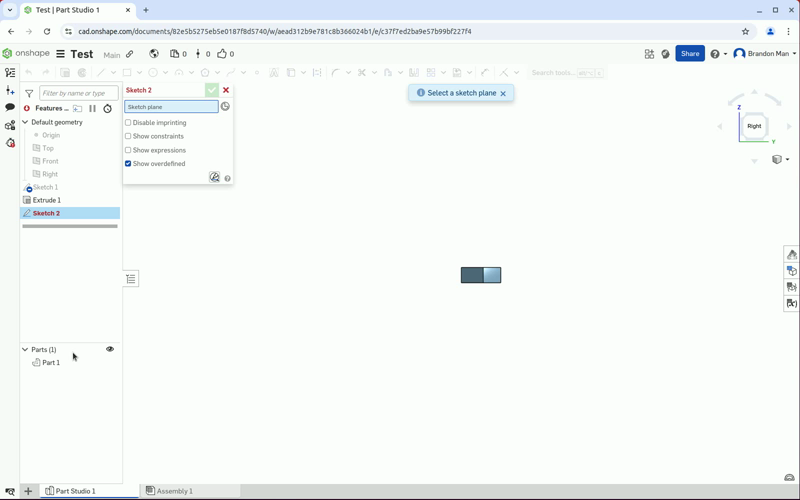
mouse_move(73, 176)
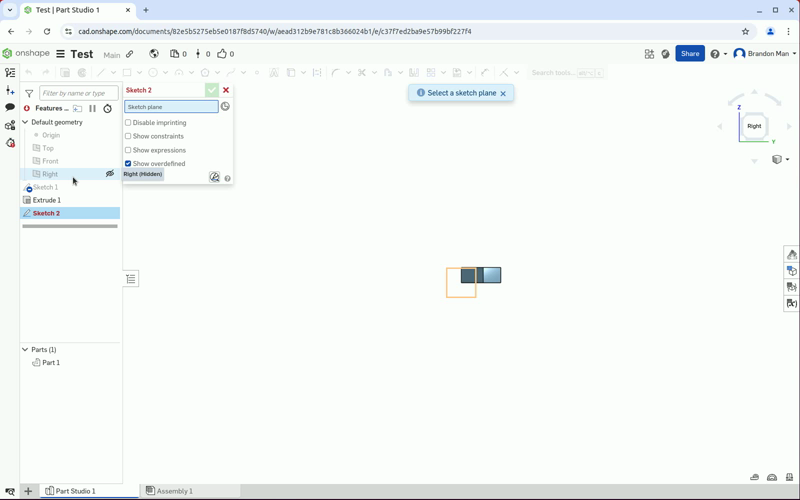
click(73, 176)
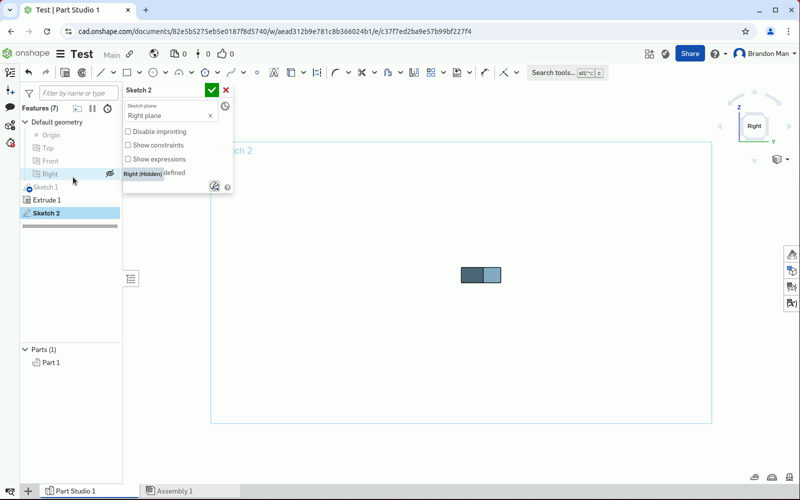
mouse_move(73, 352)
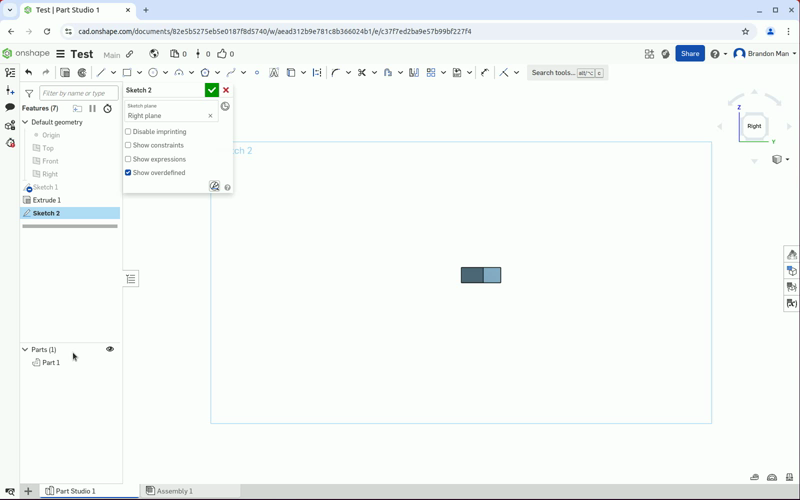
key(y)
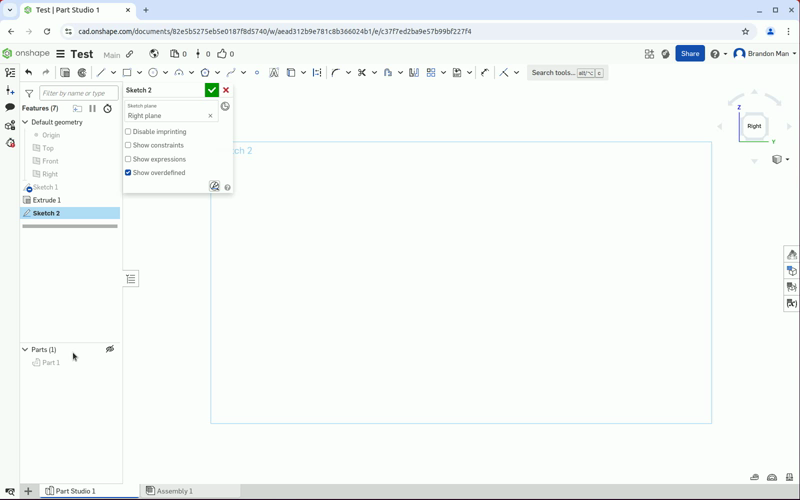
key(l)
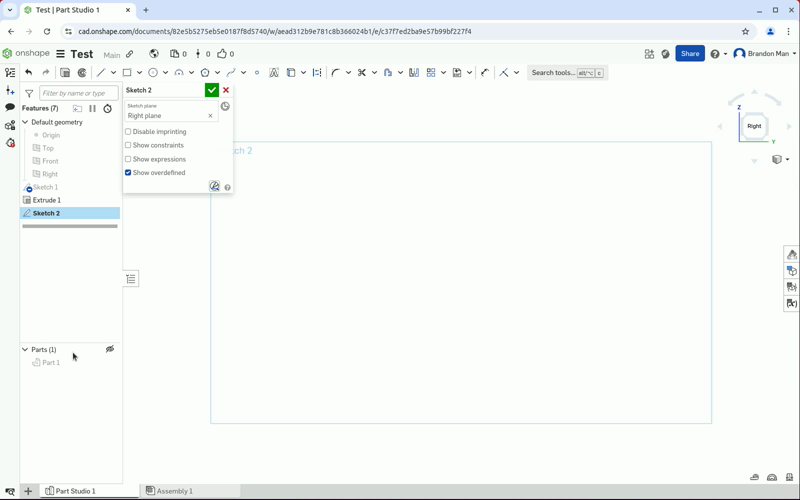
key_down(shift)
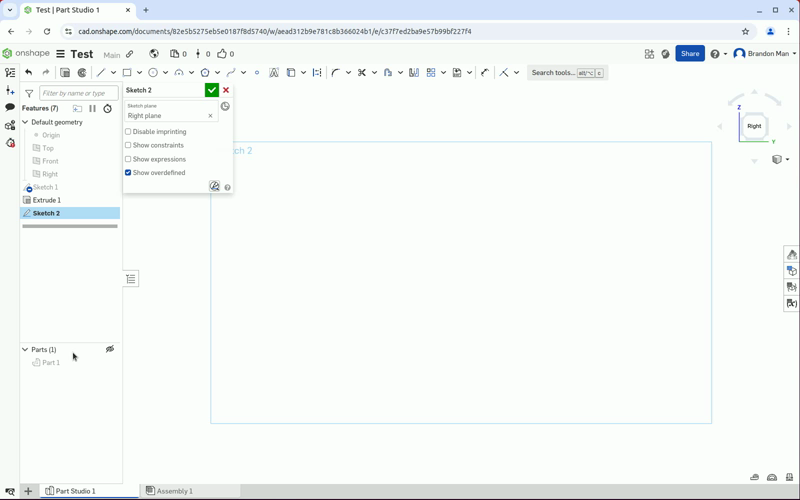
mouse_move(374, 282)
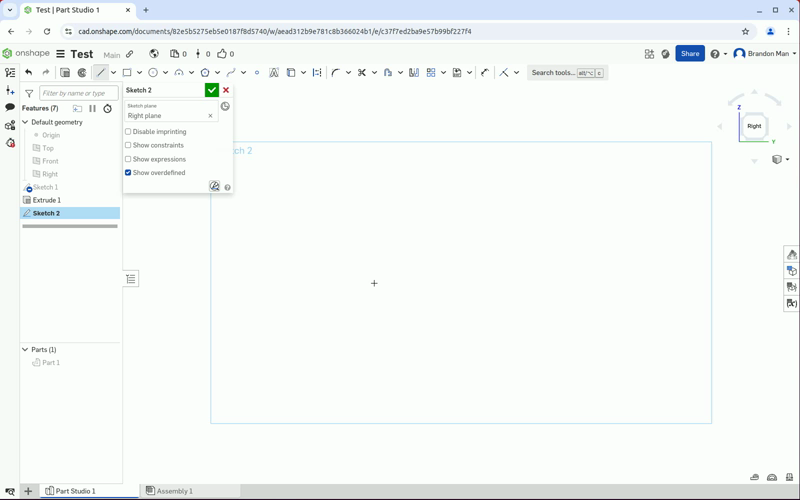
click(374, 282)
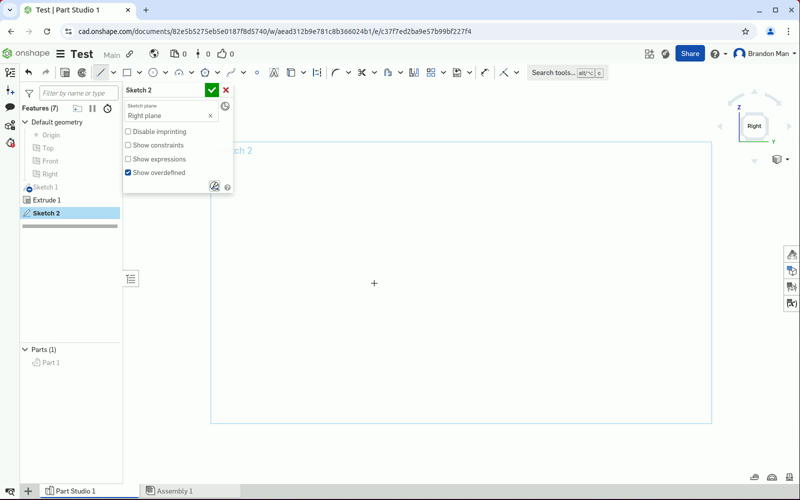
key_up(shift)
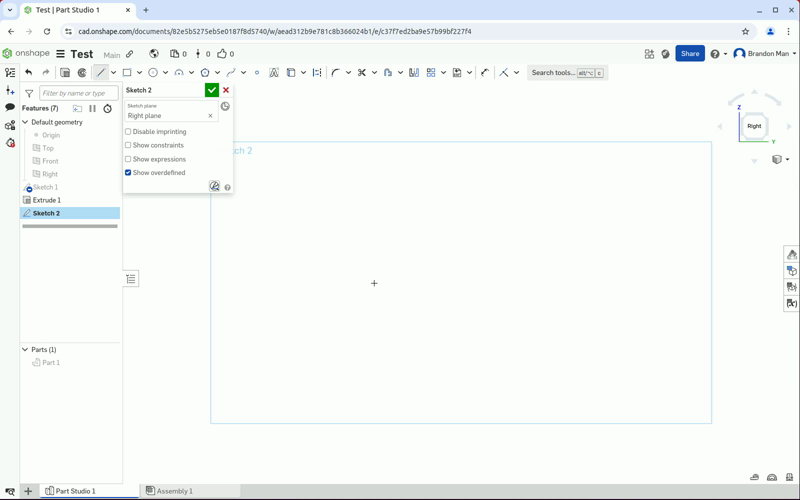
key_down(shift)
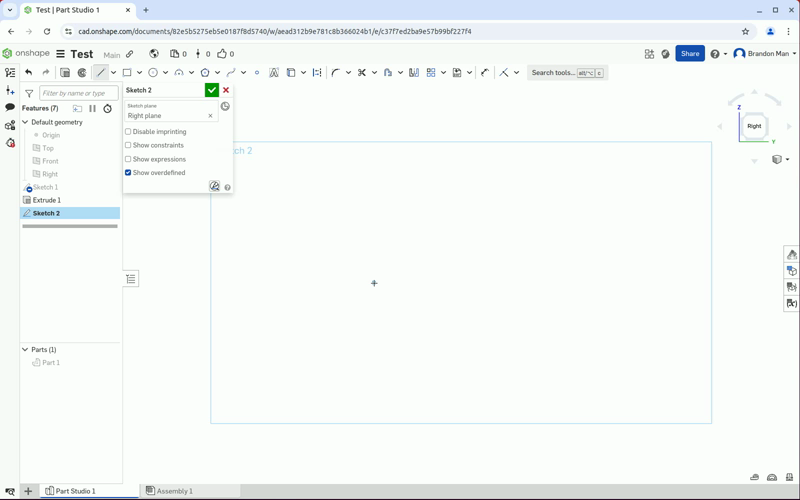
mouse_move(404, 282)
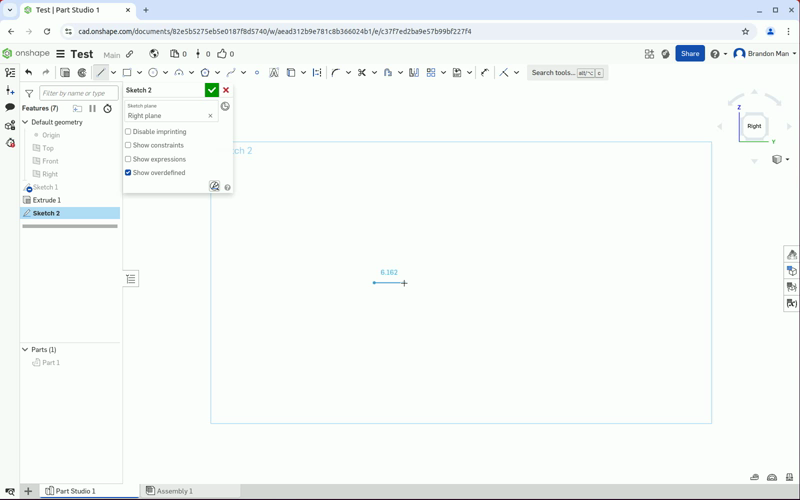
mouse_move(415, 301)
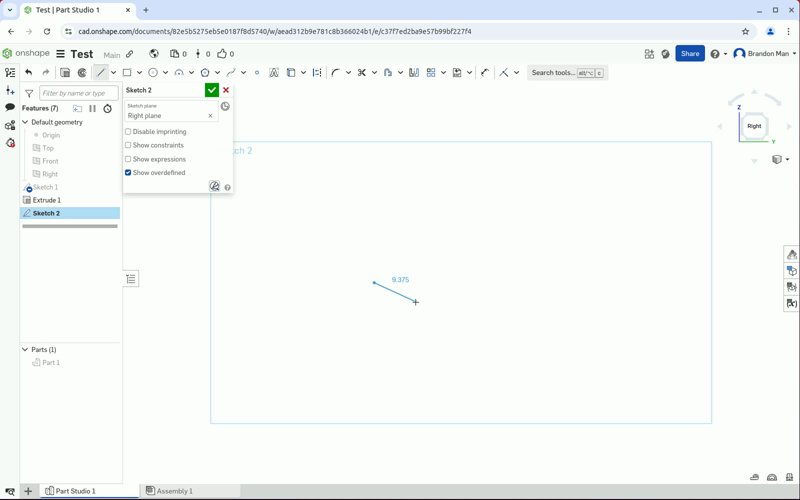
click(415, 301)
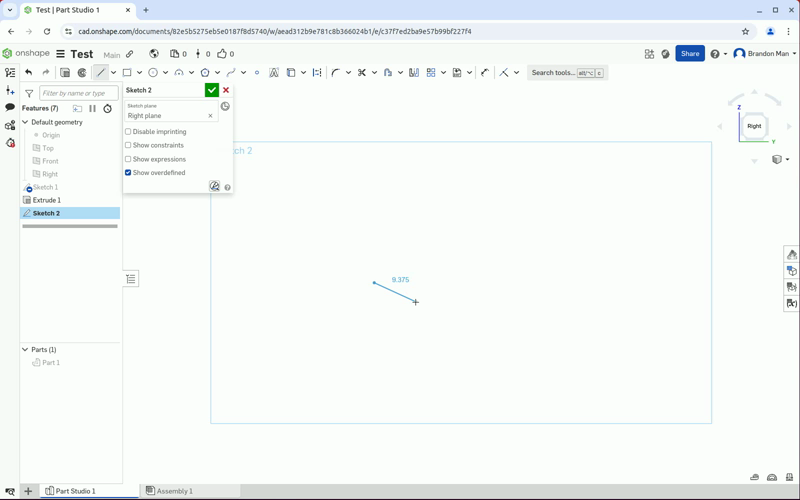
key_up(shift)
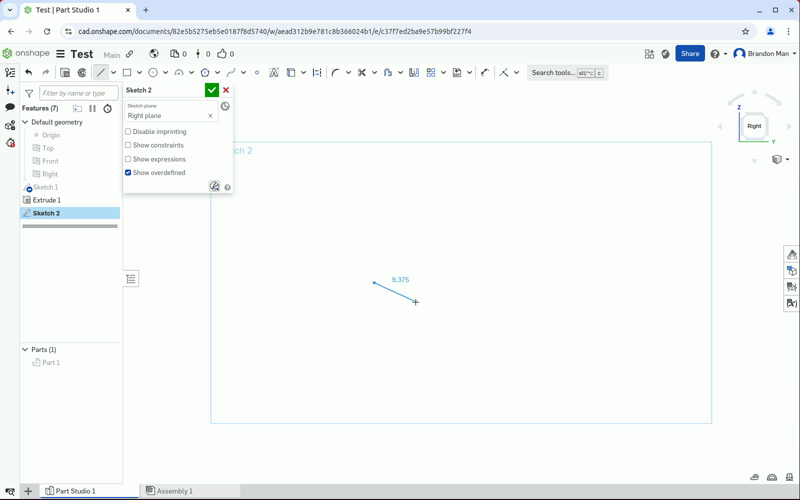
key_down(shift)
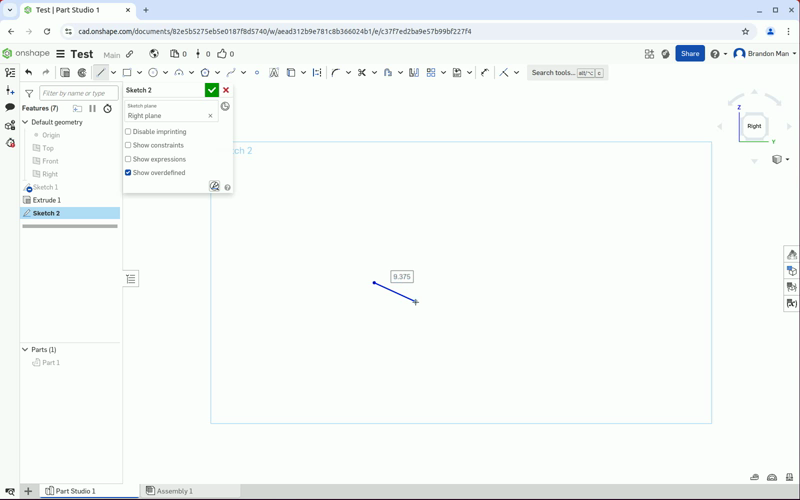
mouse_move(524, 301)
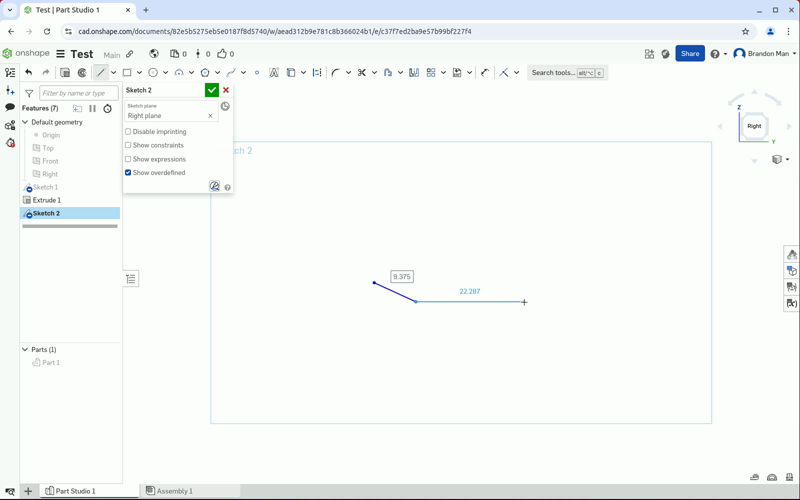
click(524, 301)
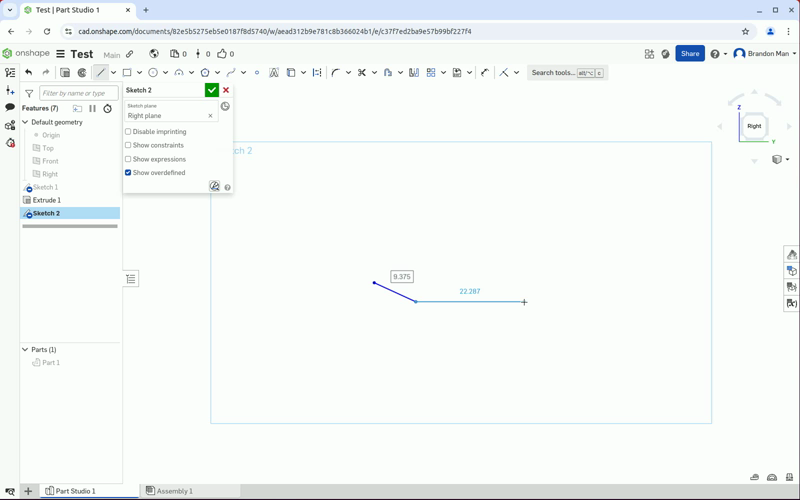
key_up(shift)
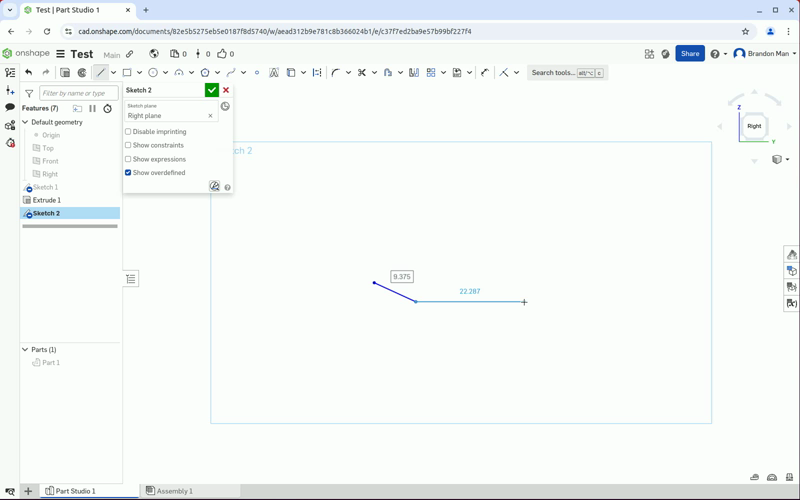
key_down(shift)
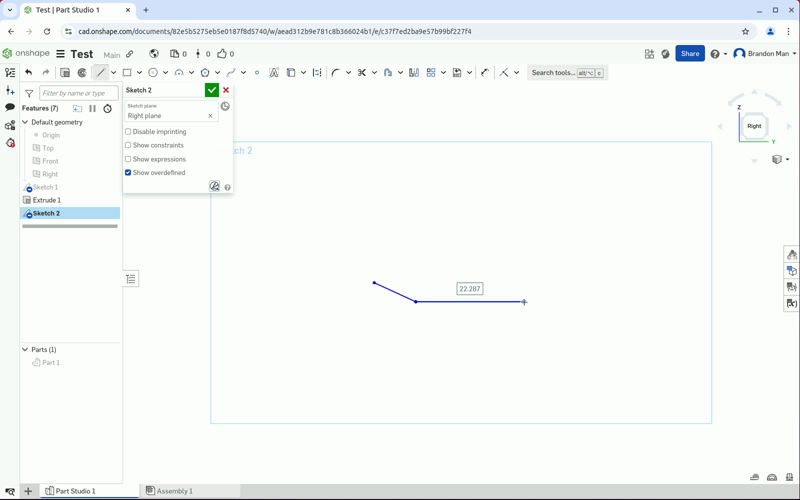
mouse_move(554, 301)
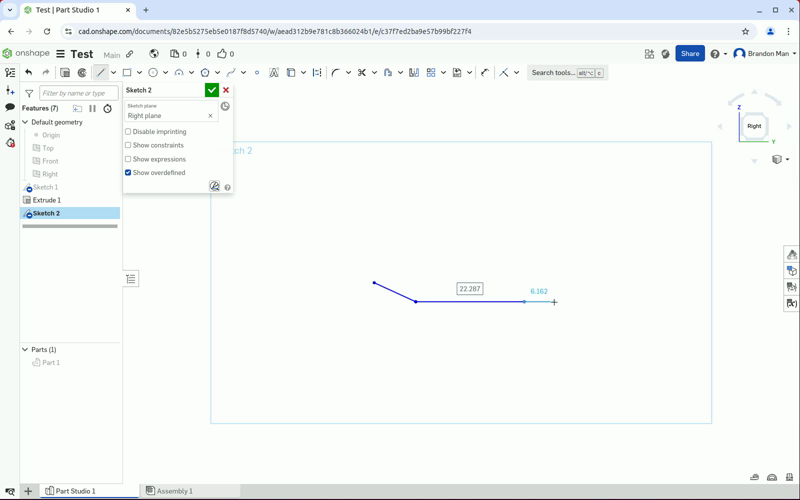
mouse_move(572, 270)
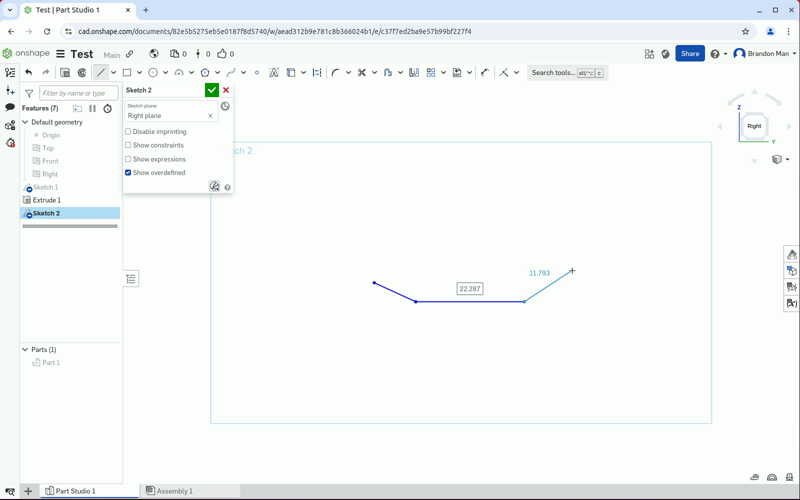
click(572, 270)
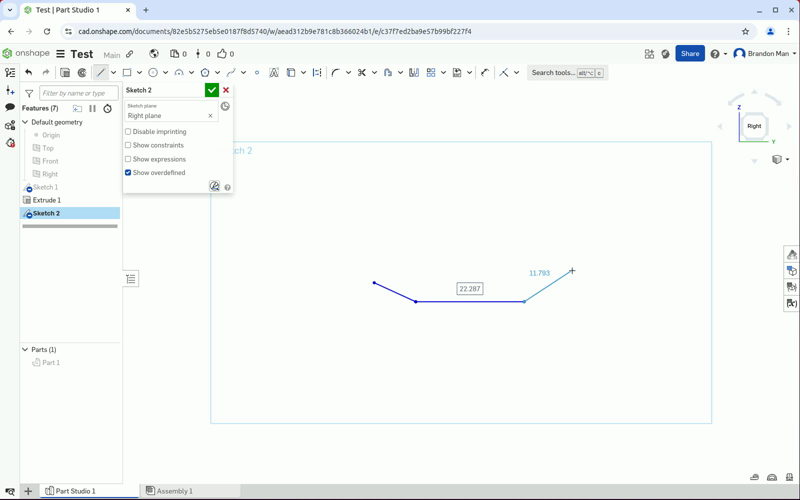
key_up(shift)
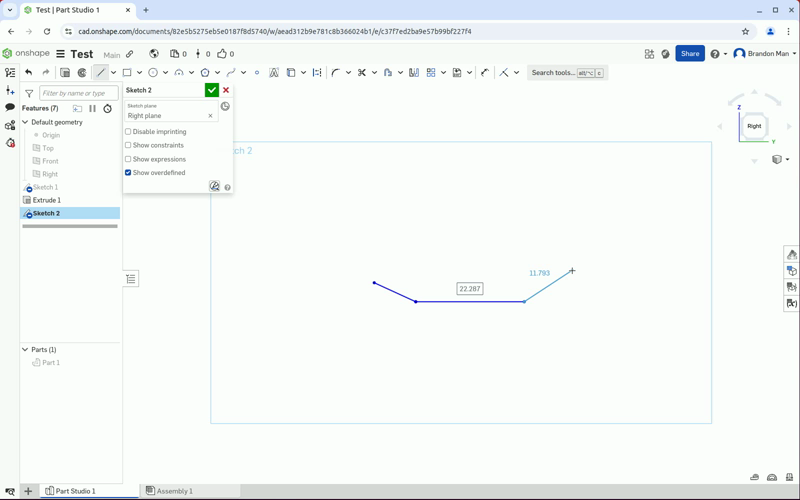
key_down(shift)
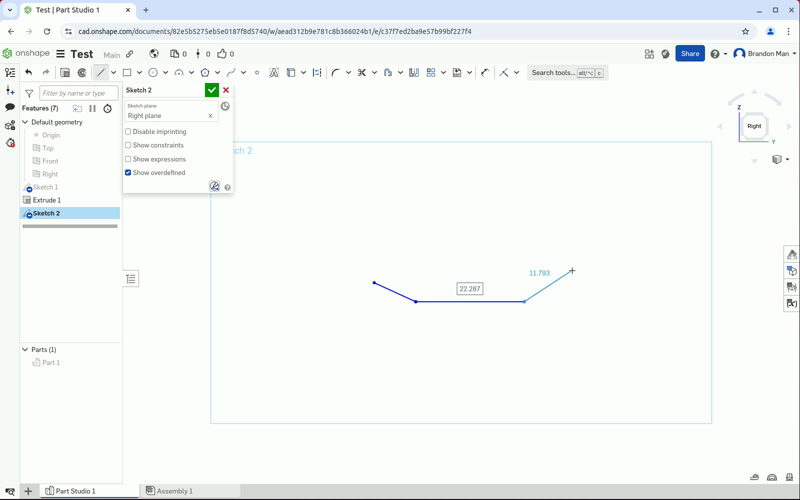
mouse_move(589, 270)
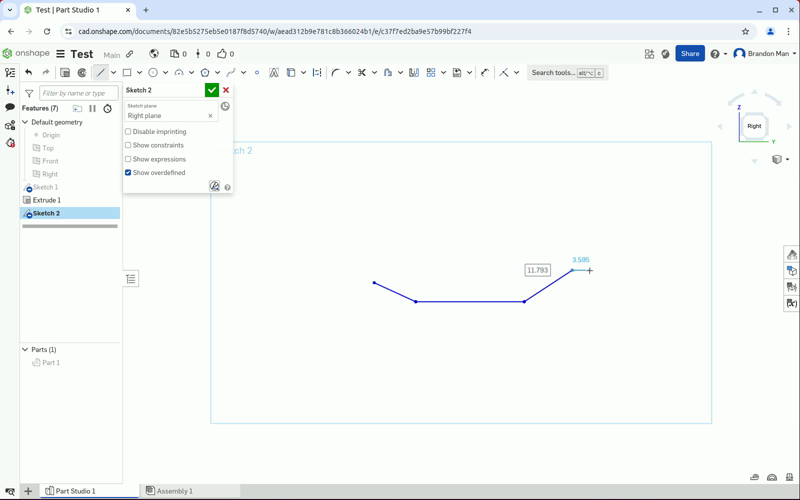
mouse_move(551, 261)
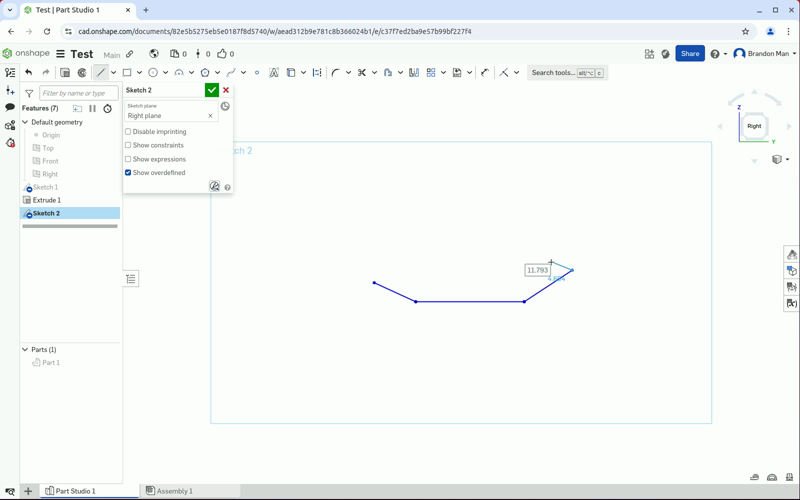
click(551, 261)
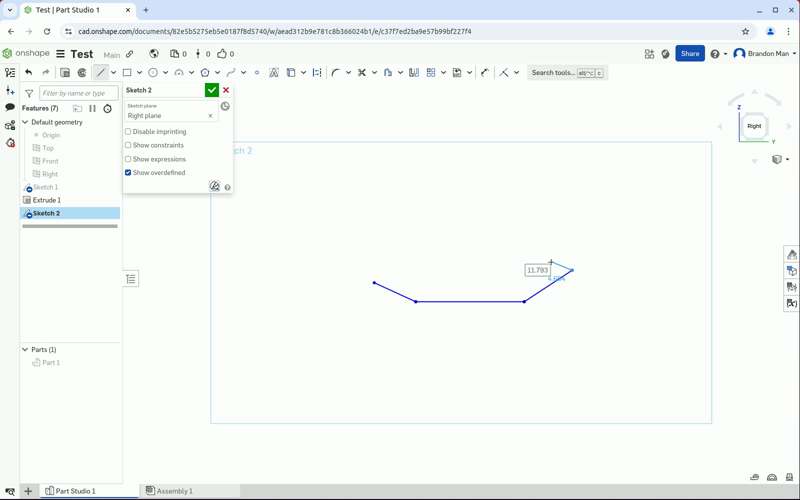
key_up(shift)
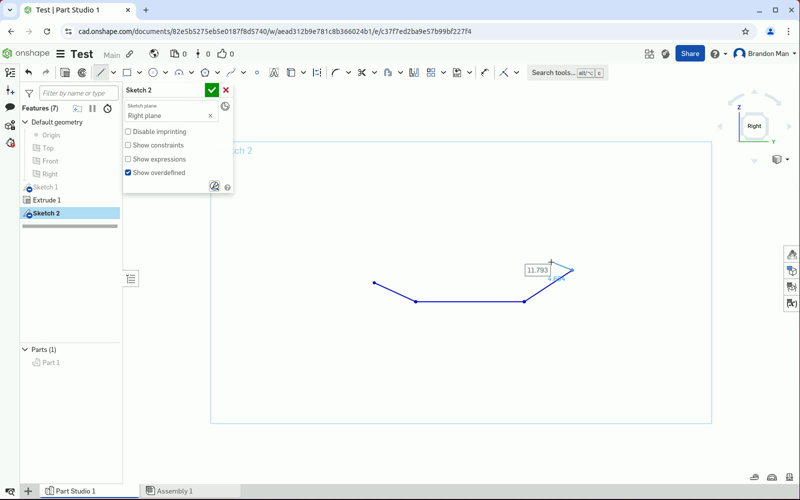
key_down(shift)
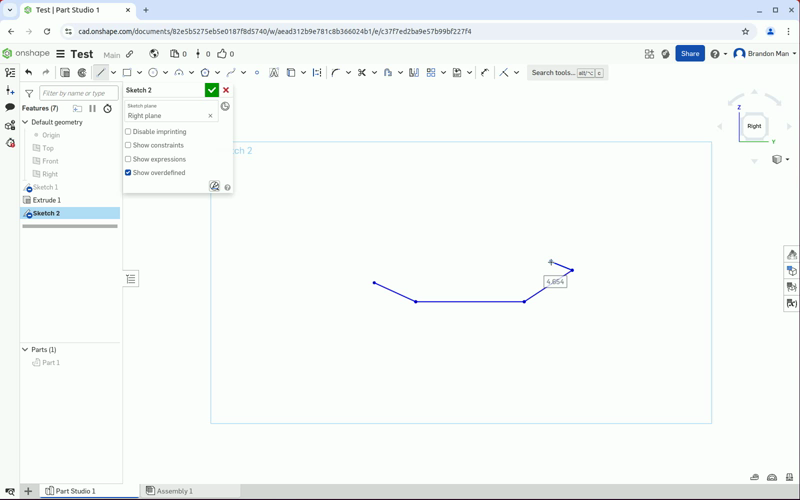
mouse_move(581, 261)
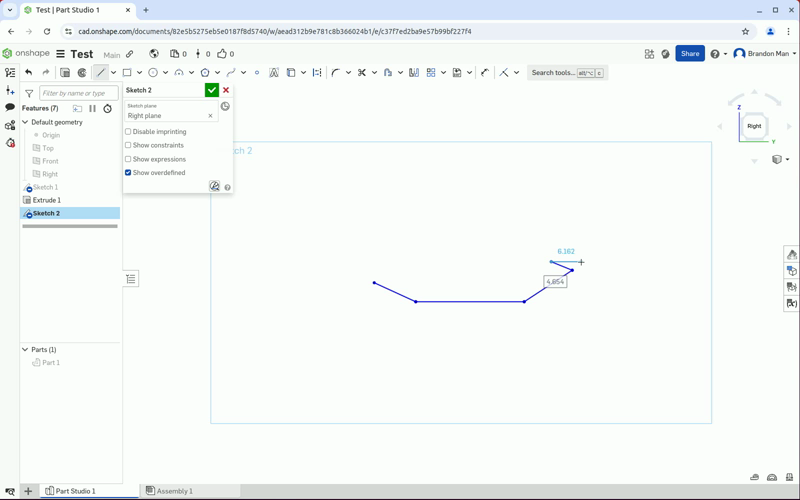
mouse_move(524, 253)
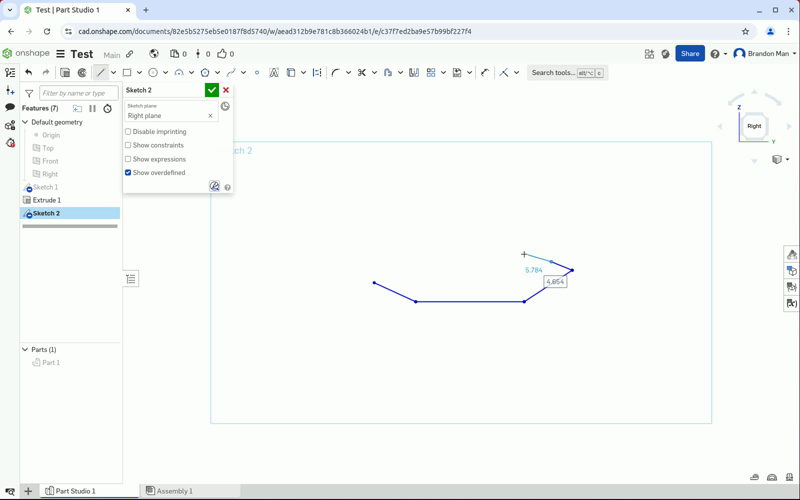
click(524, 253)
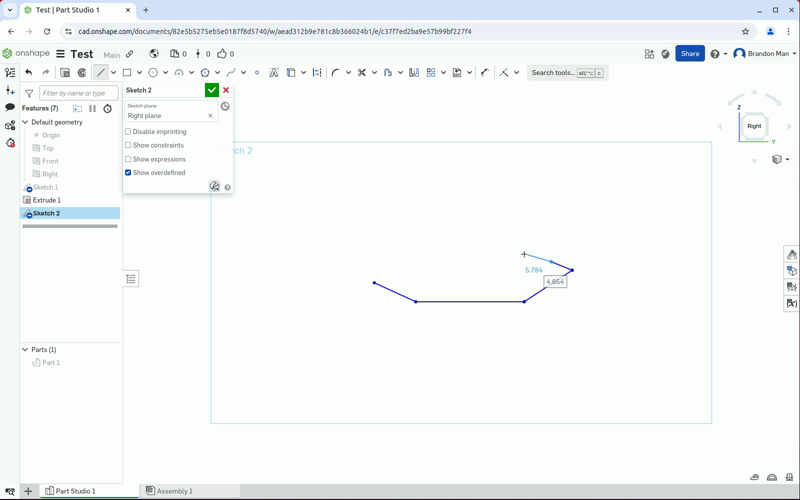
key_up(shift)
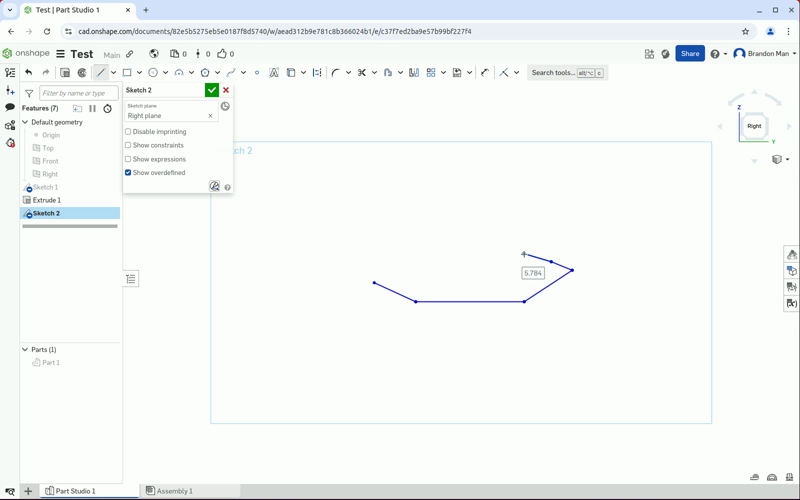
key_down(shift)
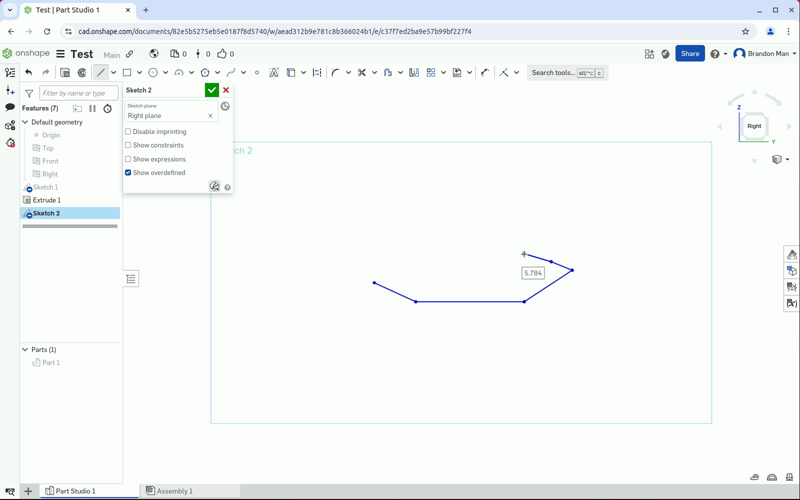
mouse_move(554, 253)
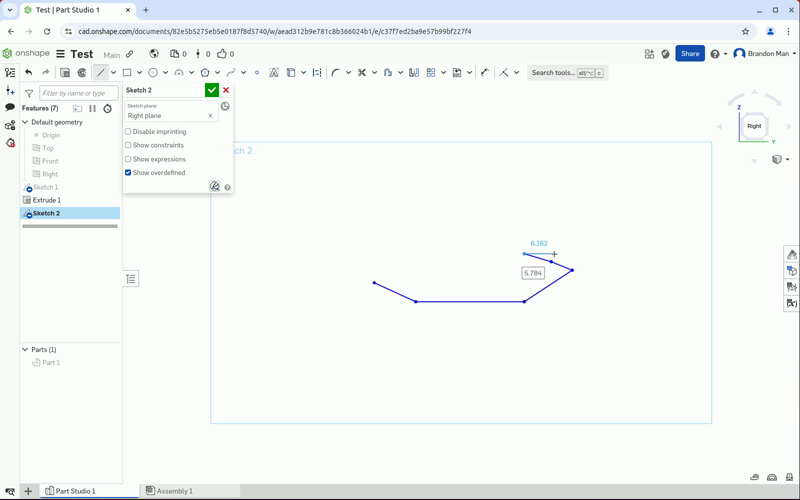
mouse_move(509, 253)
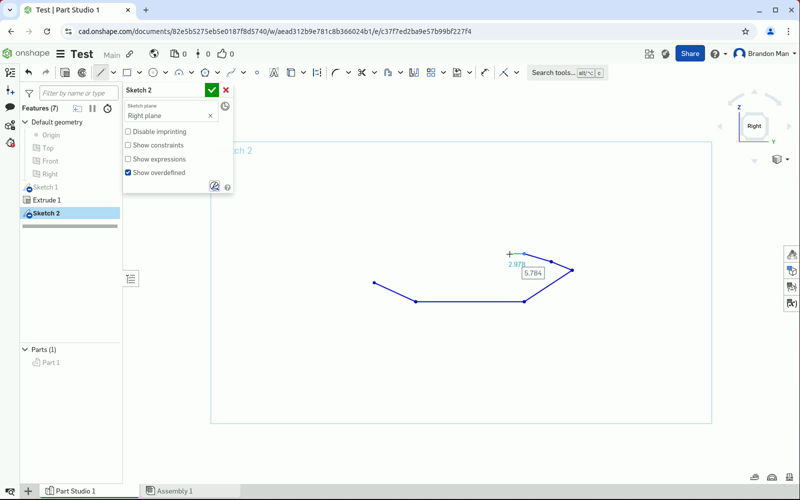
click(509, 253)
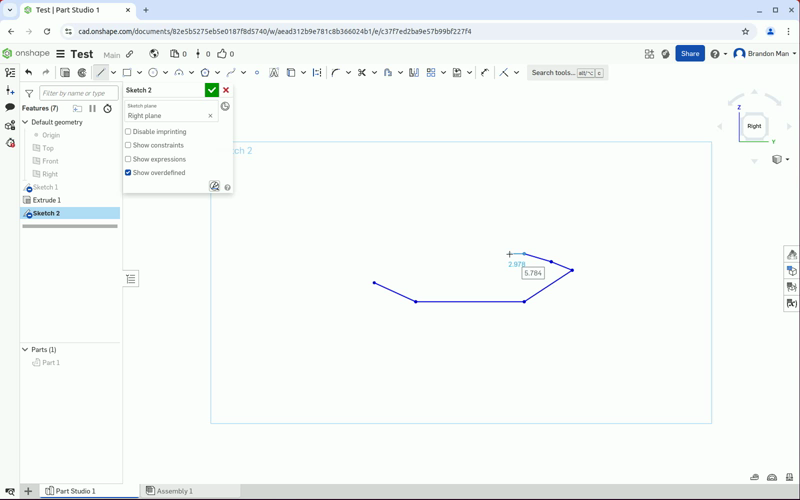
key_up(shift)
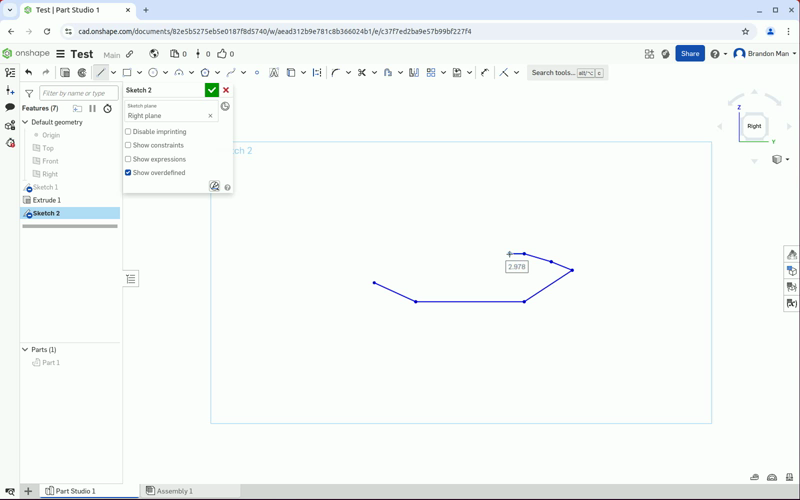
key_down(shift)
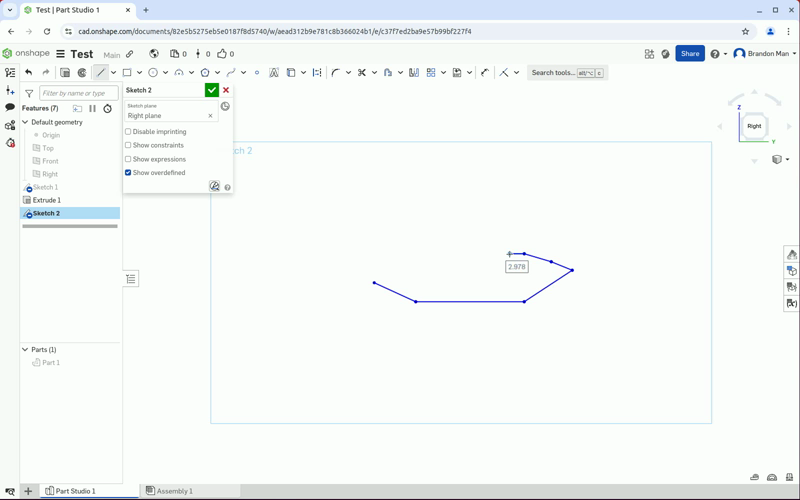
mouse_move(415, 253)
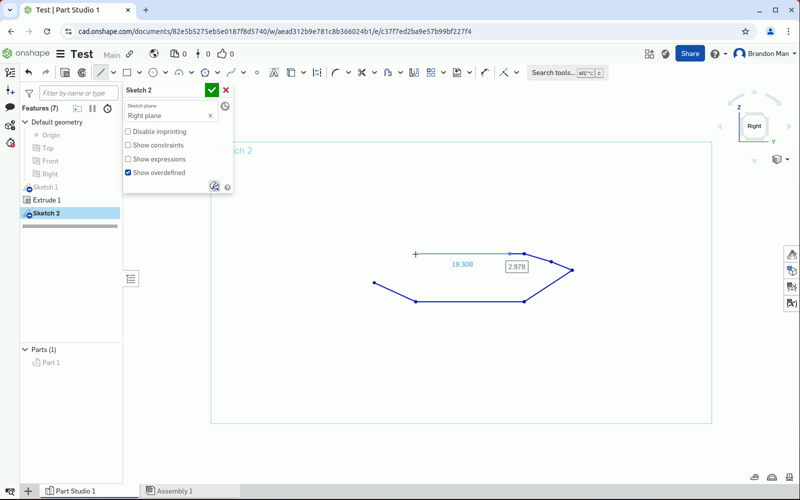
click(415, 253)
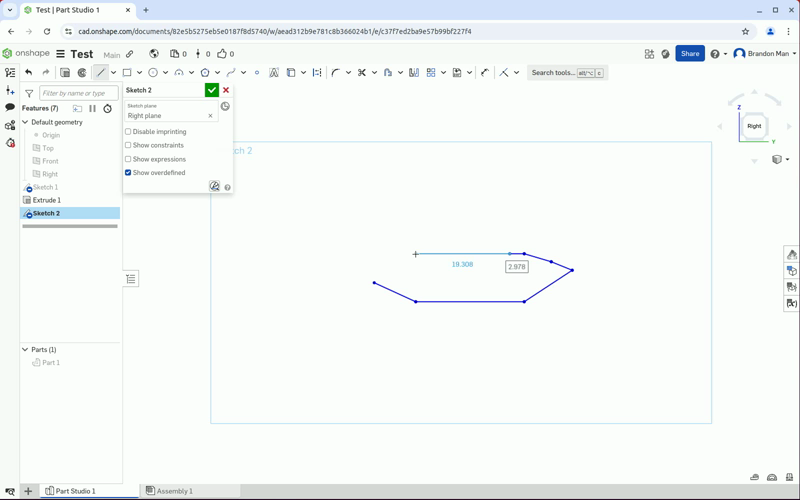
key_up(shift)
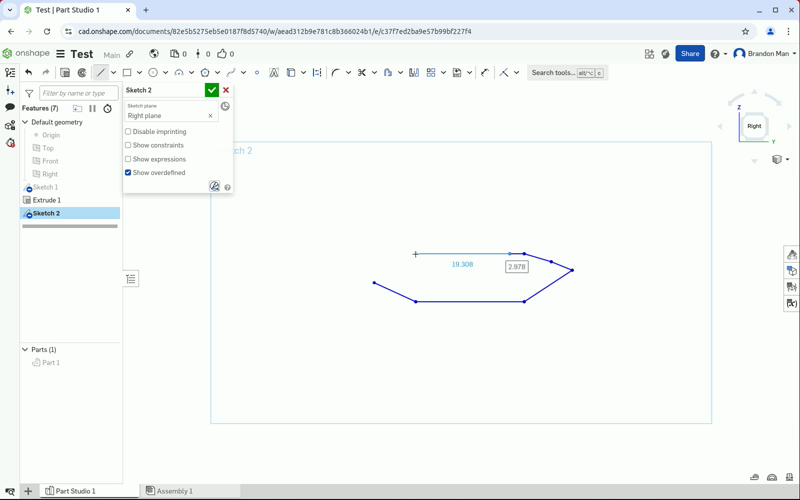
mouse_move(445, 253)
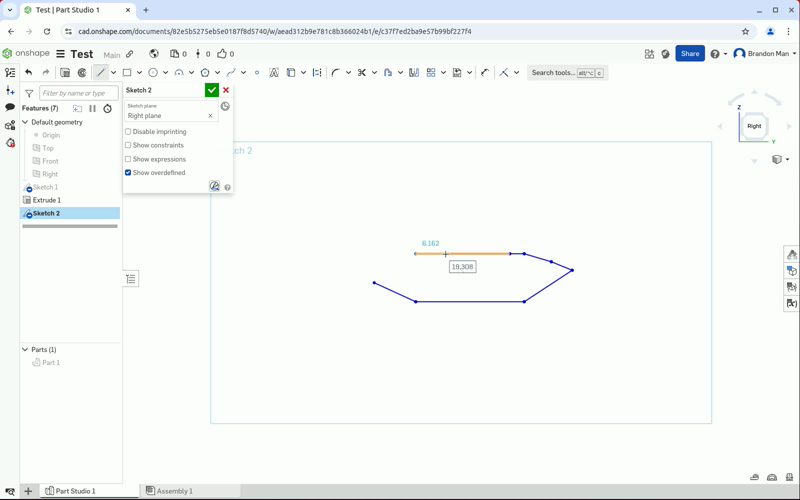
key_down(shift)
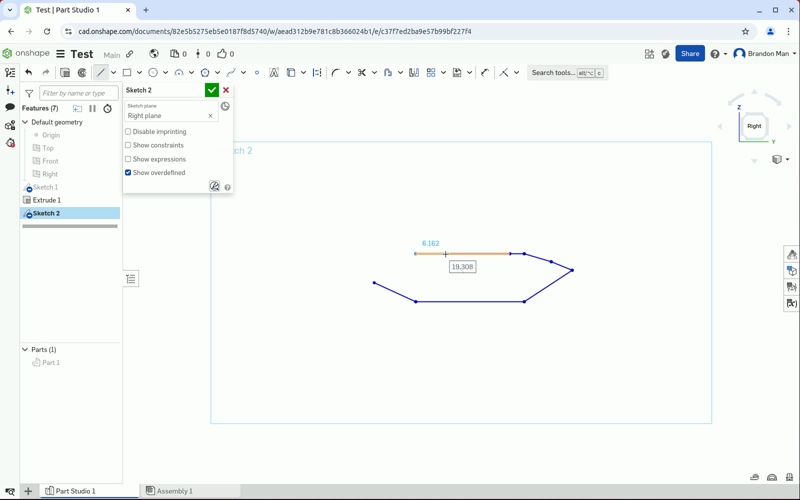
mouse_move(374, 282)
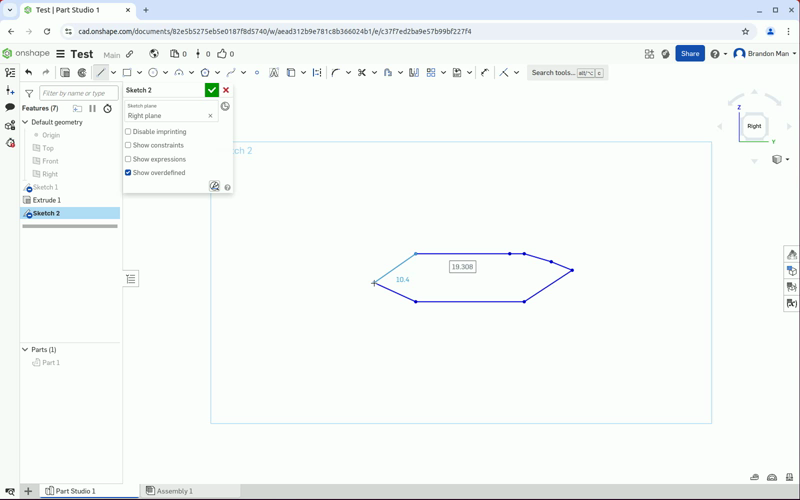
key_up(shift)
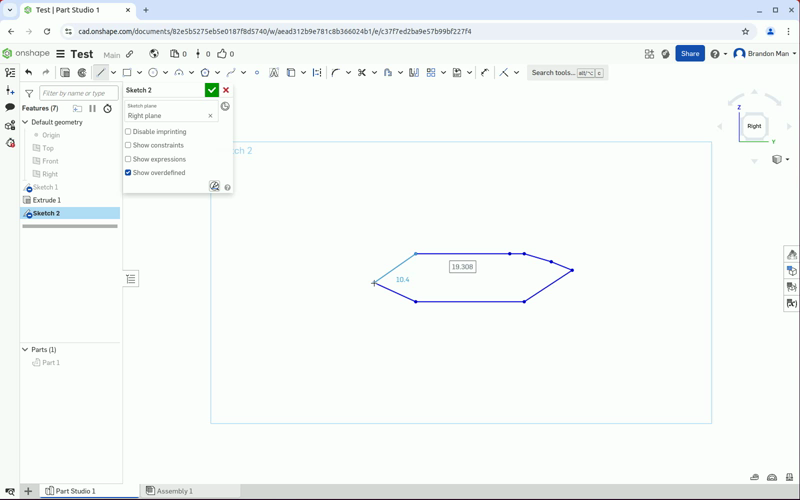
click(374, 282)
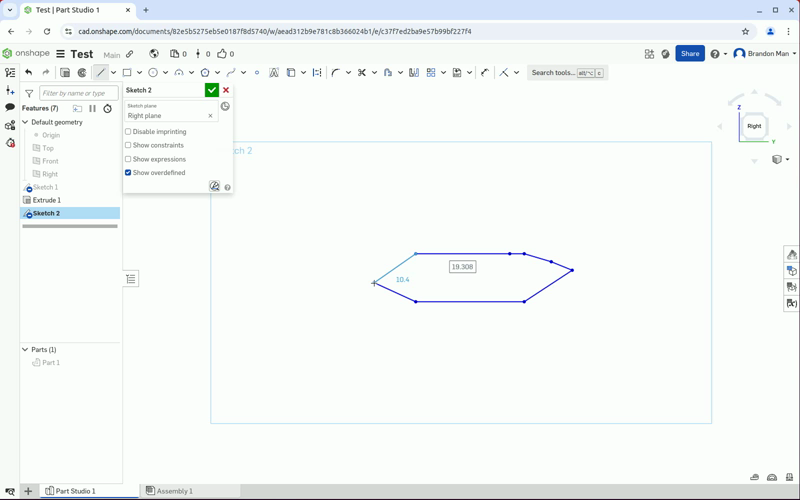
key(esc)
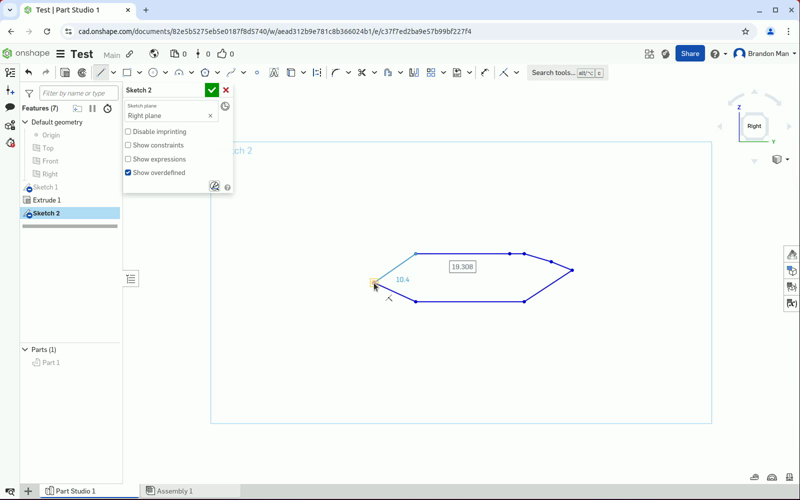
mouse_move(403, 274)
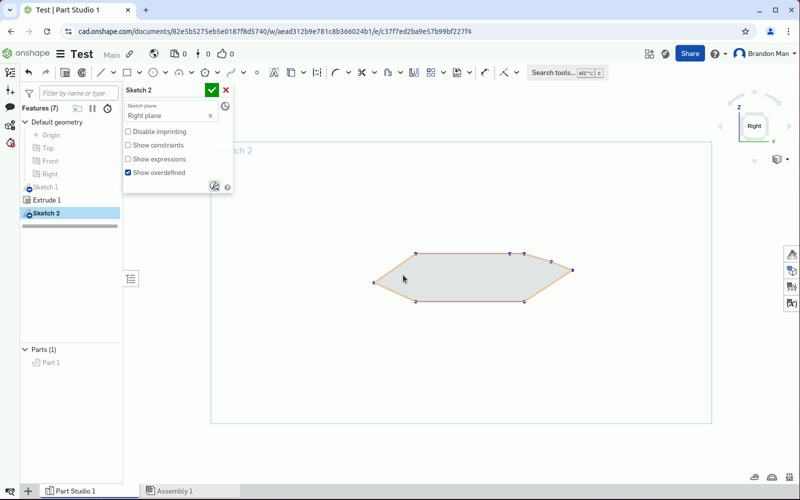
click(403, 274)
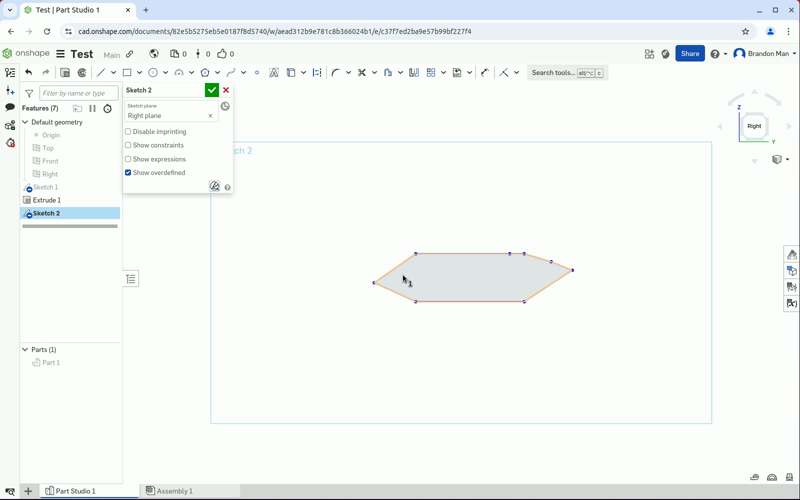
mouse_move(73, 352)
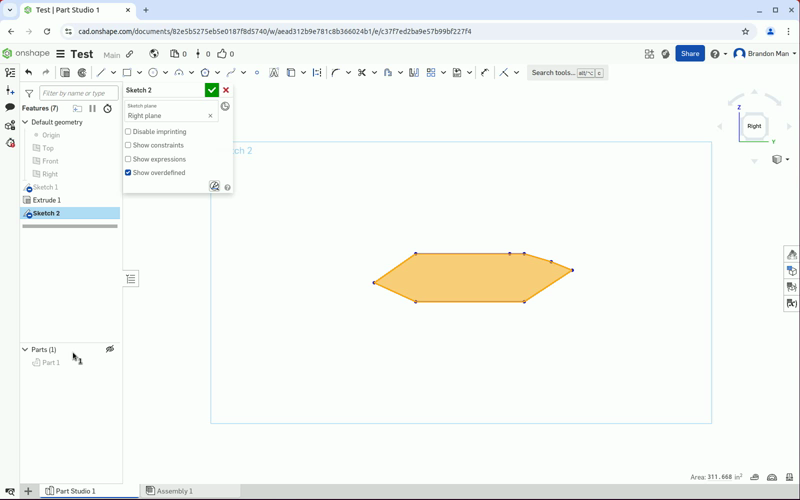
key(shift+y)
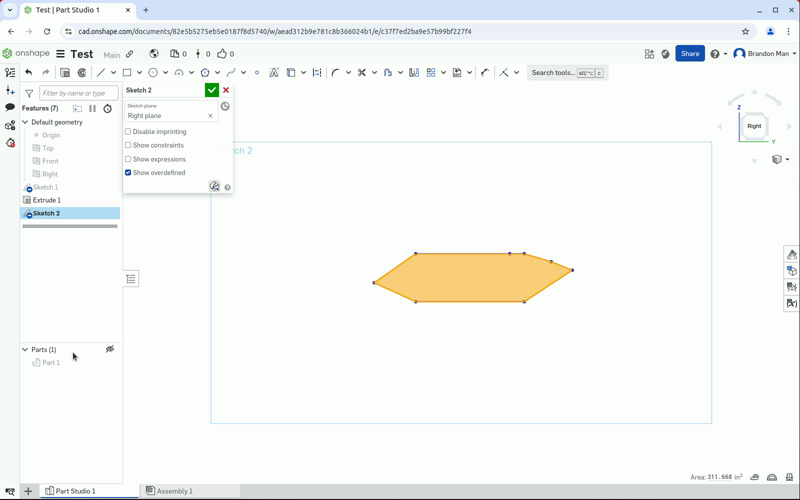
key(shift+e)
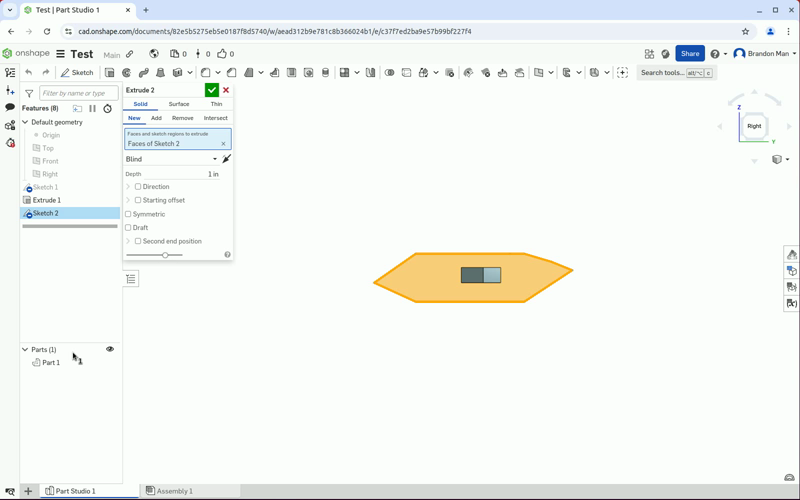
mouse_move(143, 106)
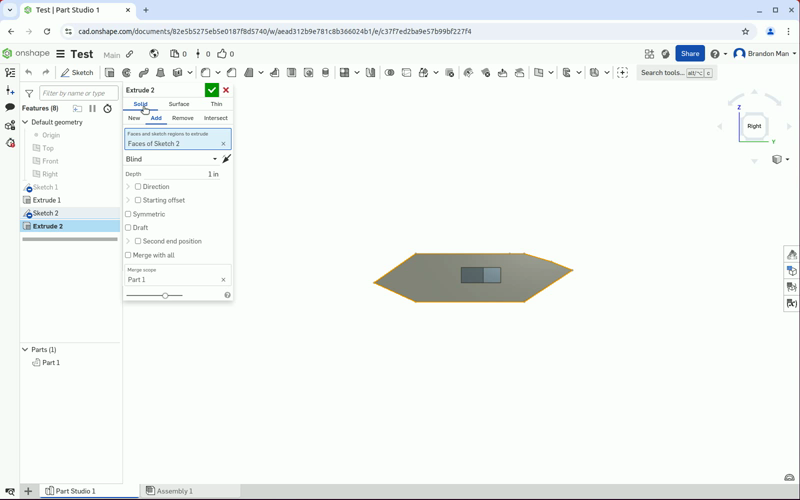
click(143, 106)
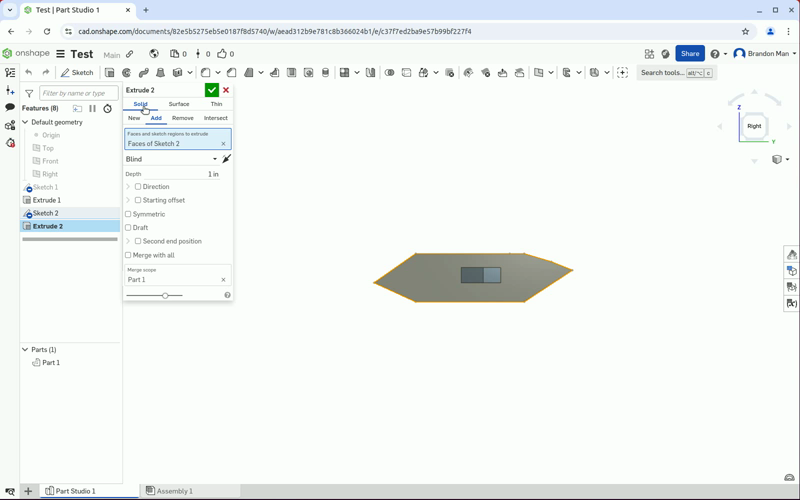
mouse_move(137, 120)
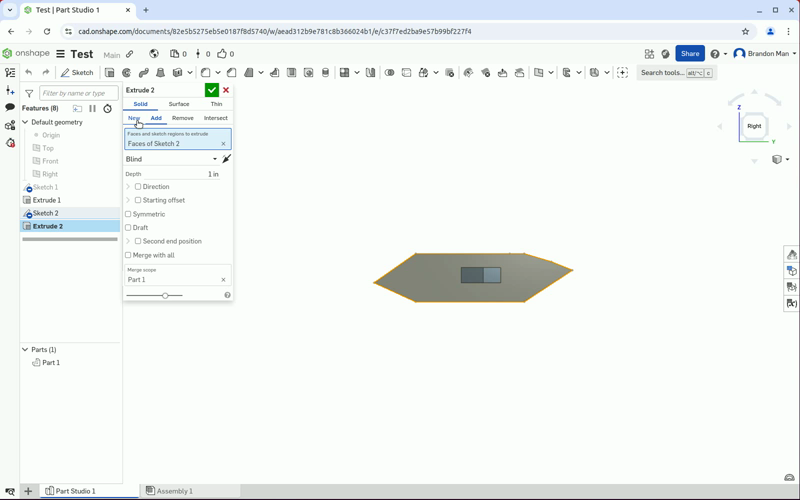
click(137, 120)
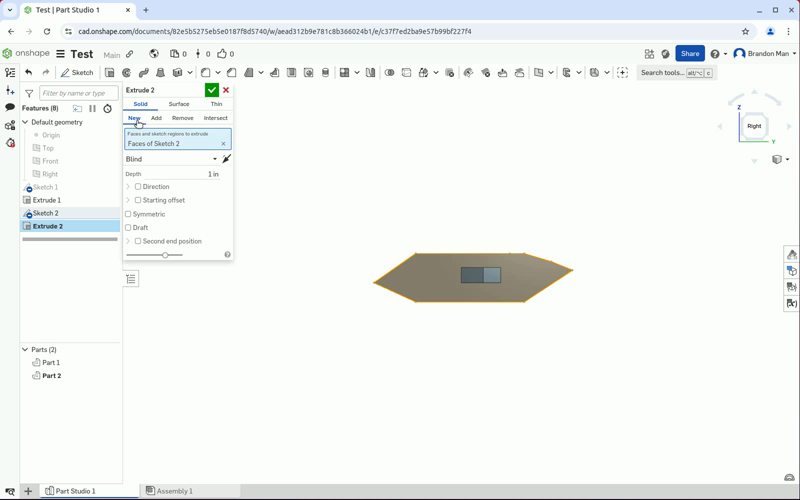
key(tab, 4)
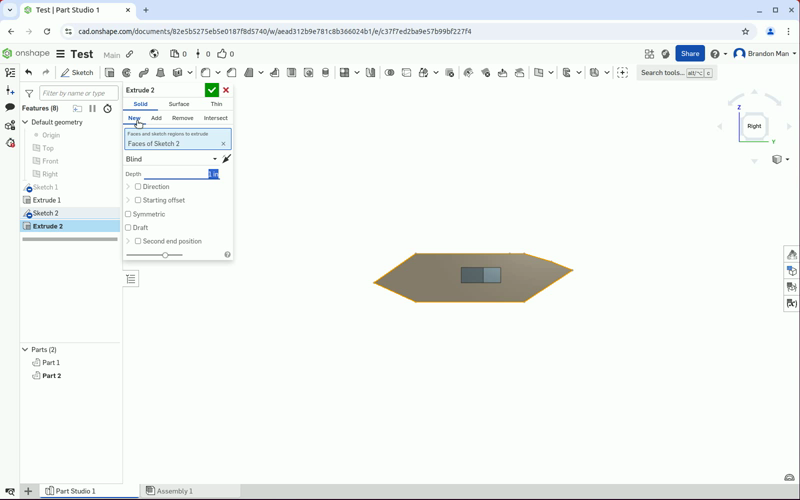
text(8.425)
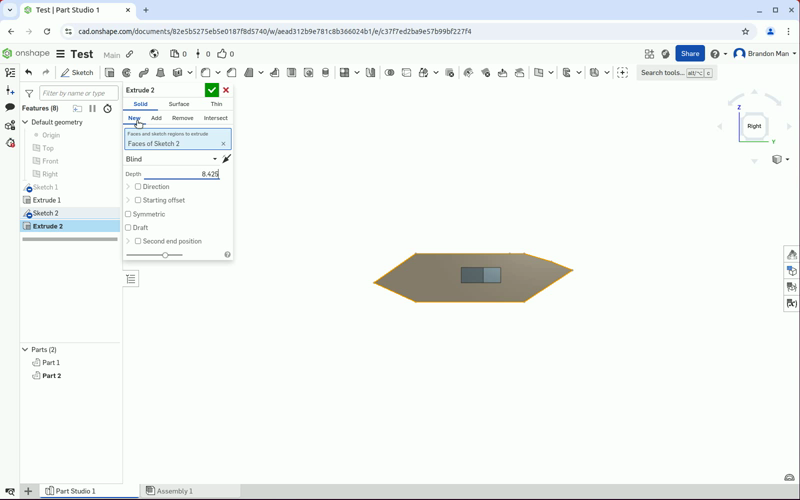
key(enter)
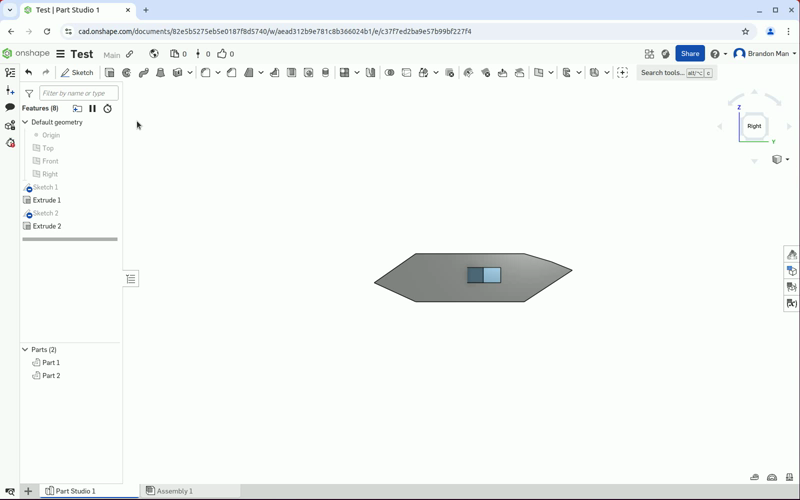
key(shift+h)
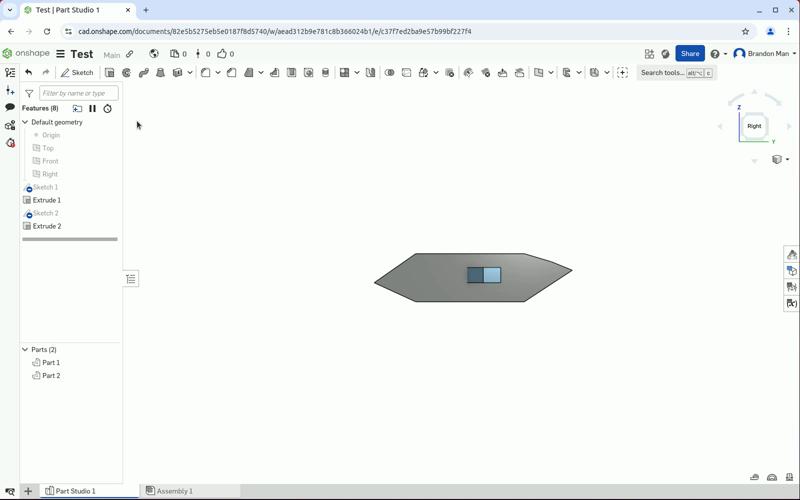
key(shift+h)
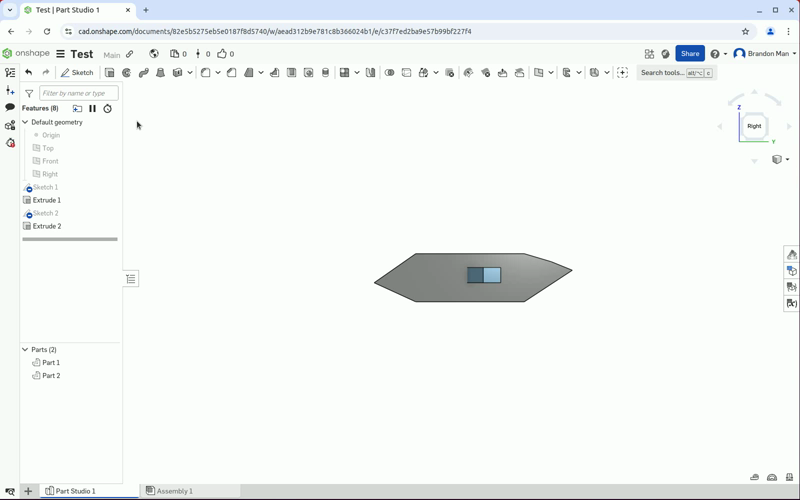
mouse_move(73, 189)
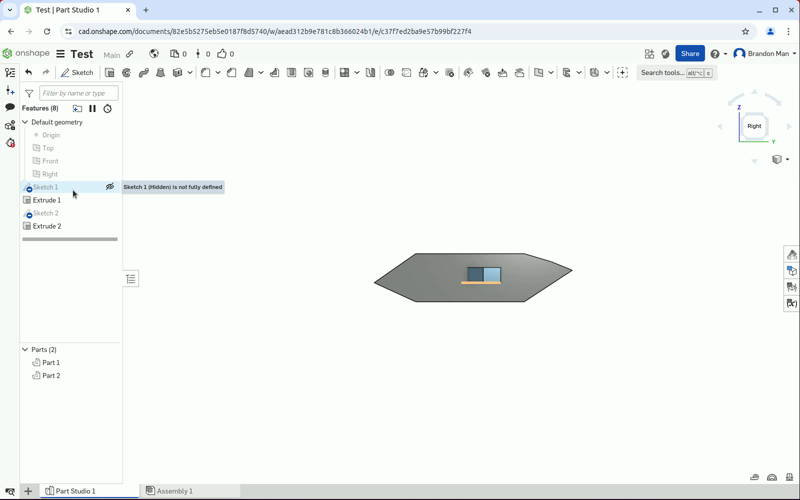
click(73, 189)
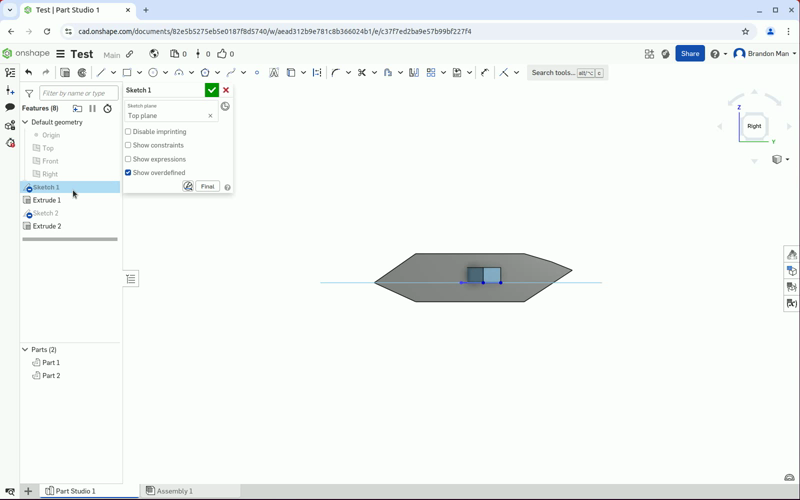
mouse_move(229, 92)
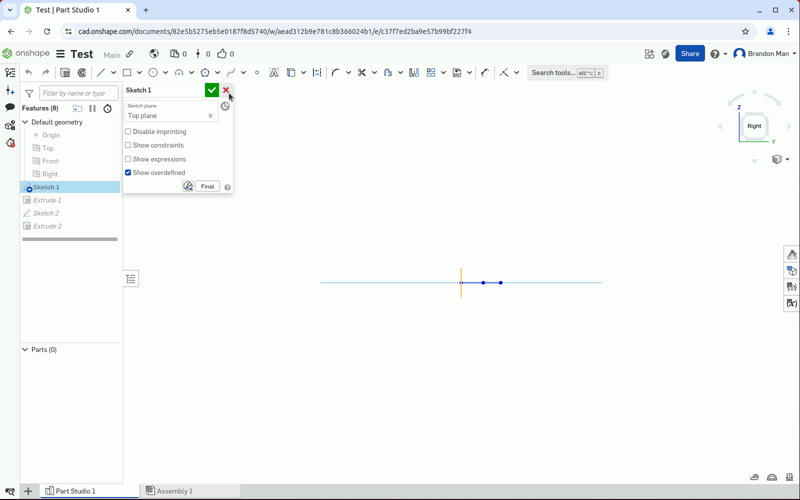
click(229, 92)
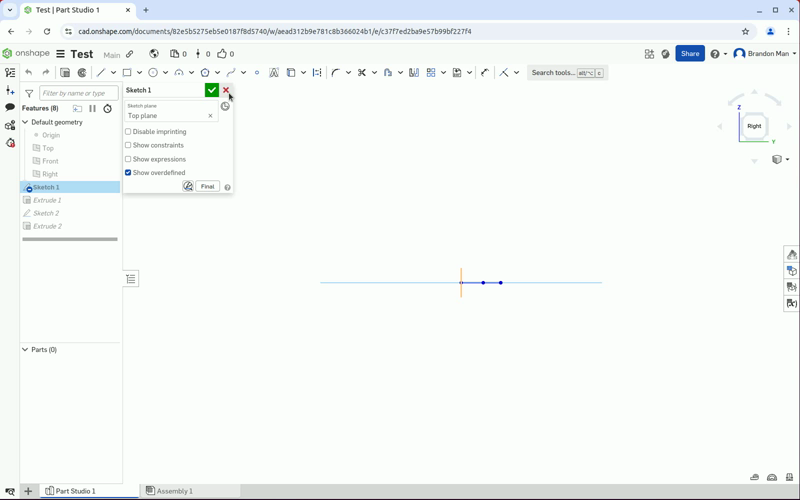
key(shift+s)
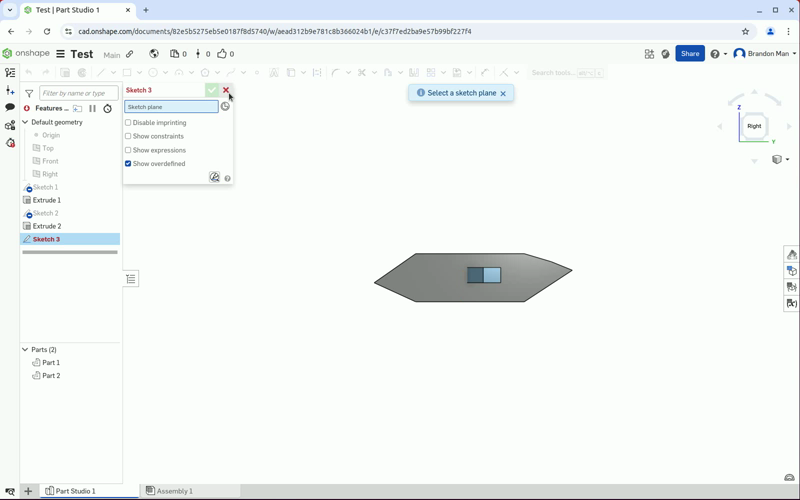
mouse_move(73, 176)
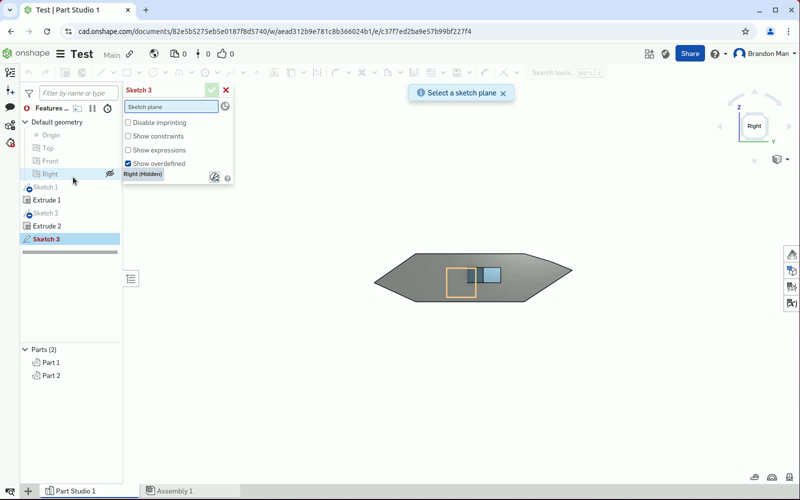
click(73, 176)
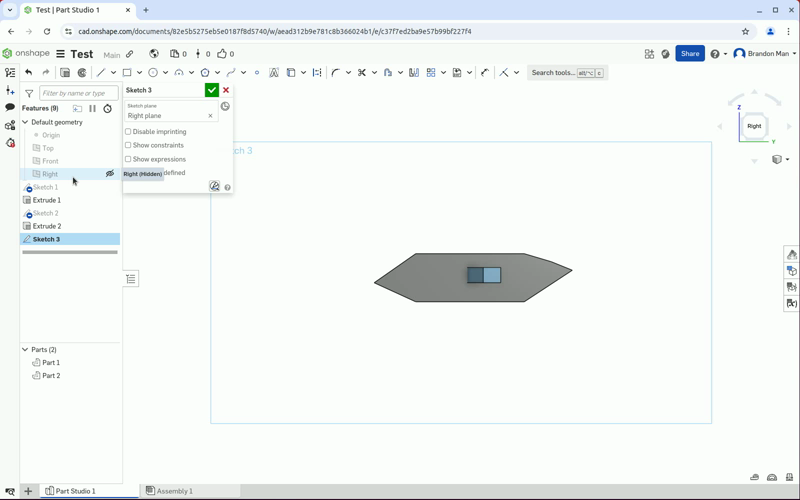
mouse_move(73, 352)
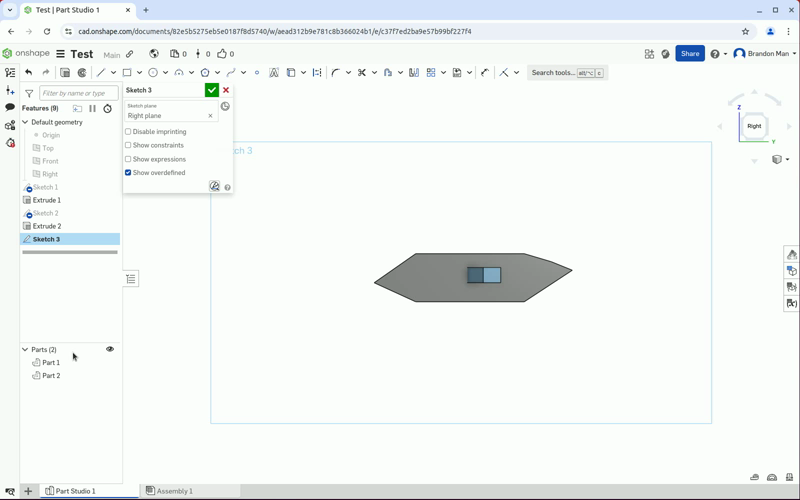
key(y)
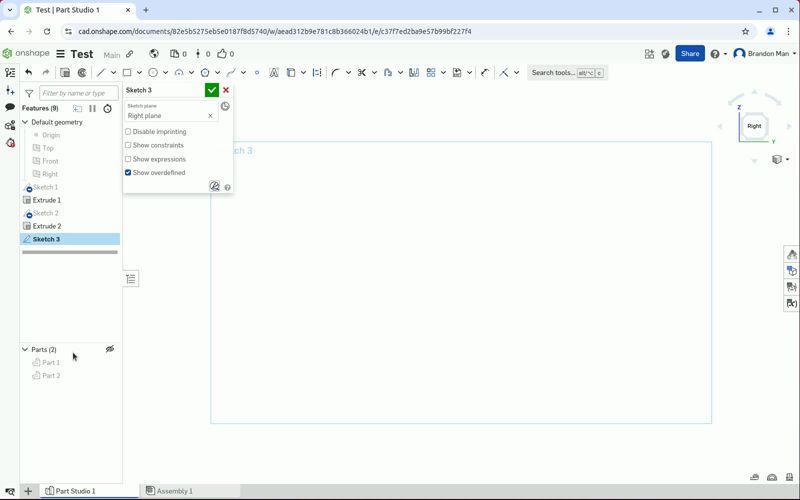
key(l)
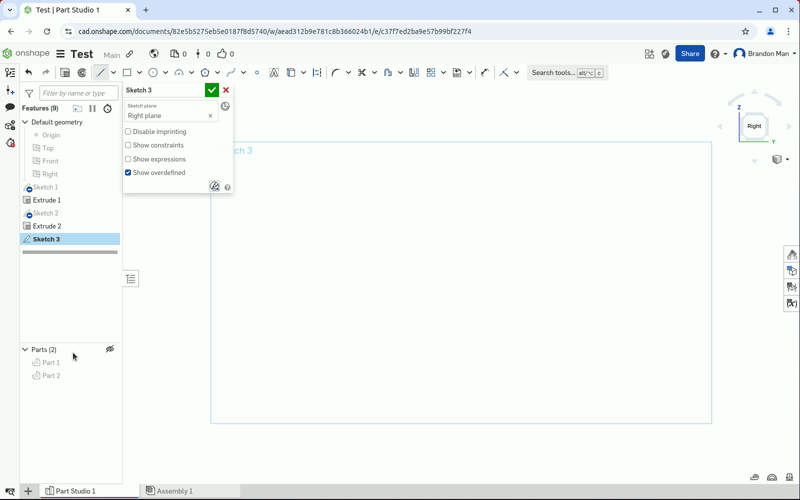
key_down(shift)
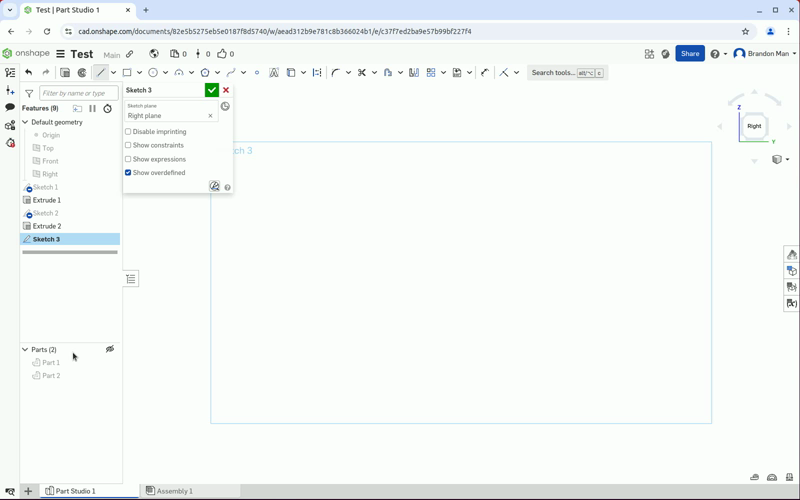
mouse_move(511, 253)
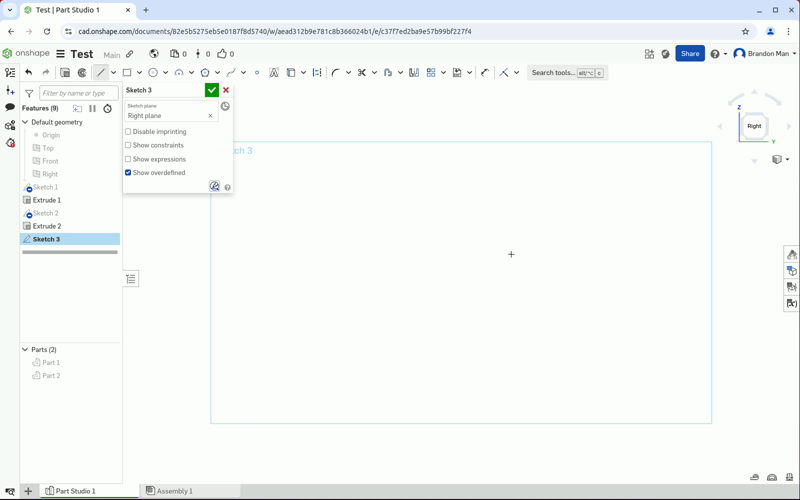
click(511, 253)
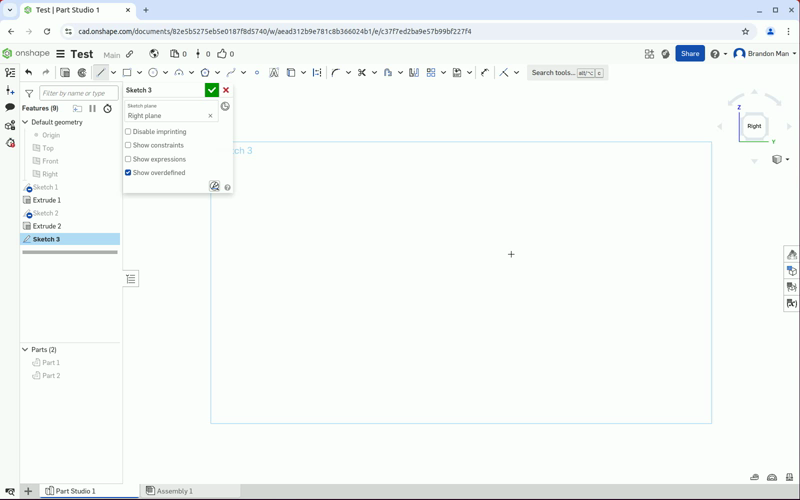
key_up(shift)
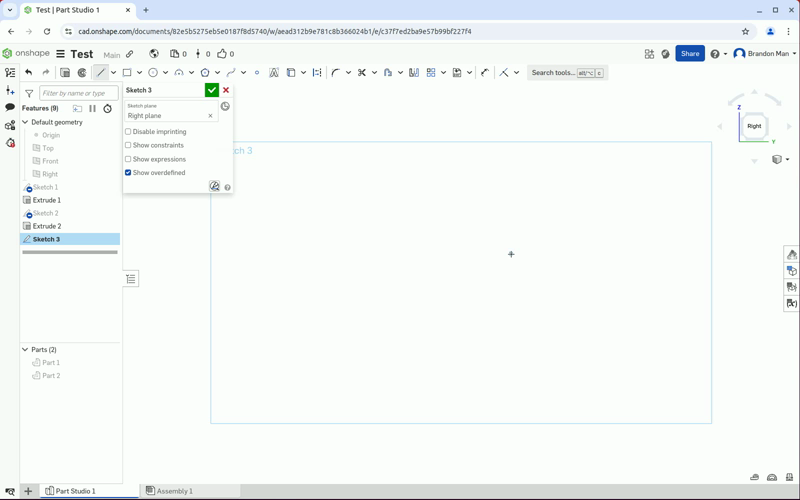
key_down(shift)
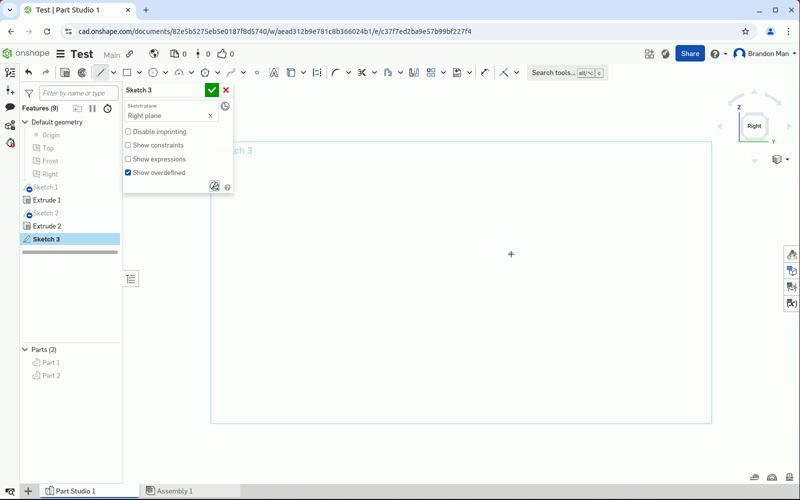
mouse_move(541, 253)
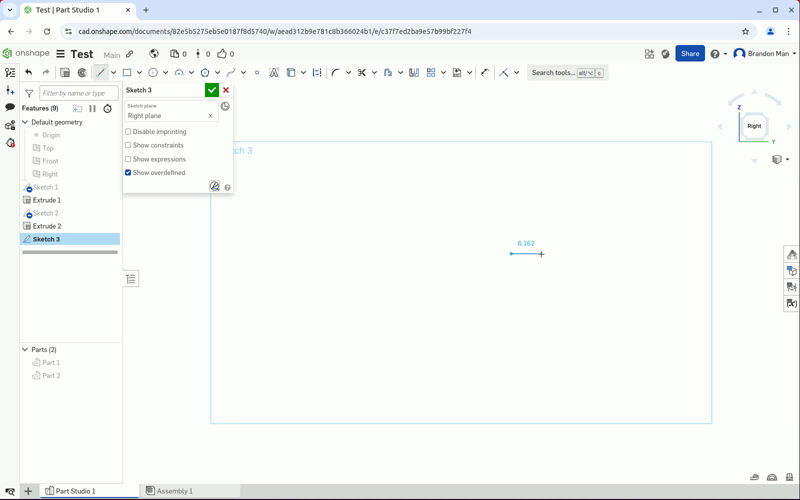
mouse_move(525, 253)
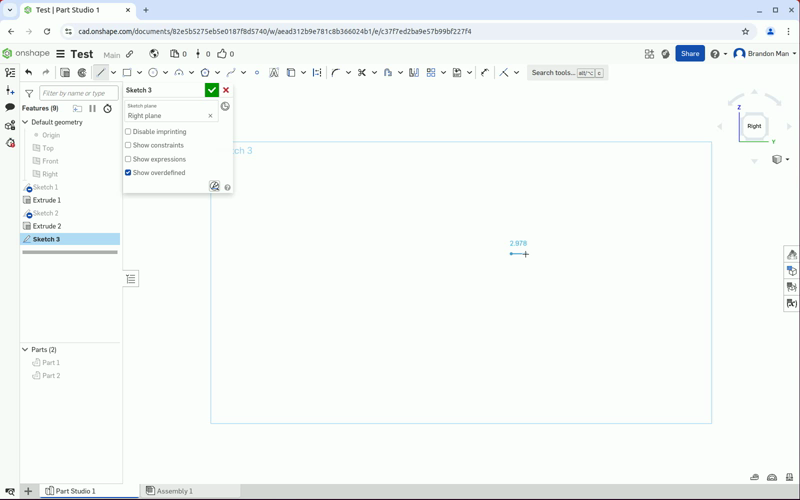
click(525, 253)
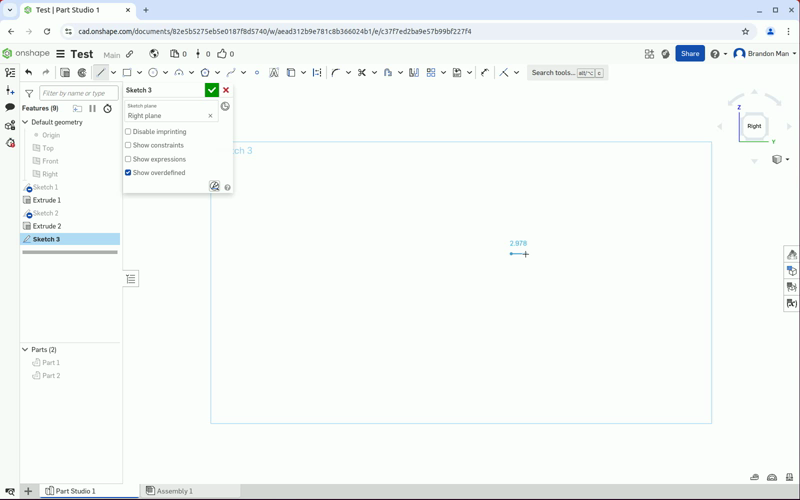
key_up(shift)
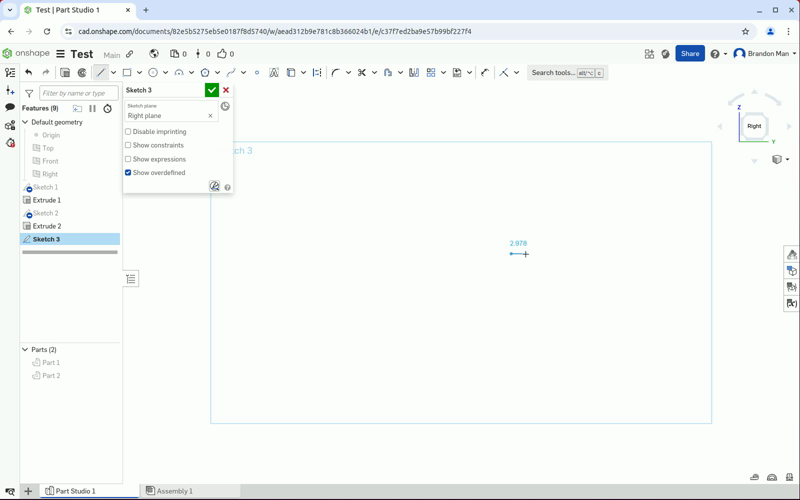
key_down(shift)
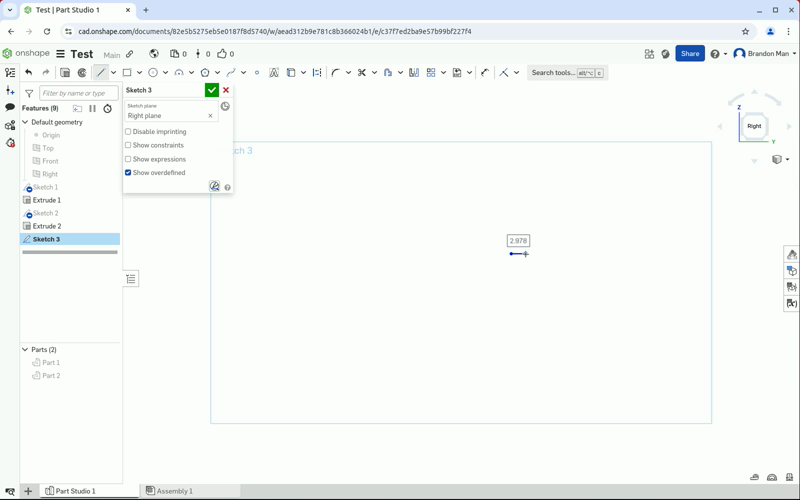
mouse_move(555, 253)
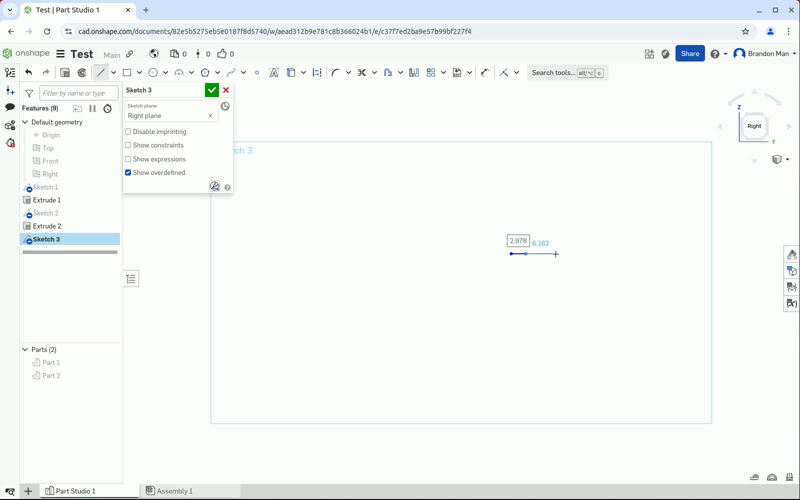
mouse_move(552, 262)
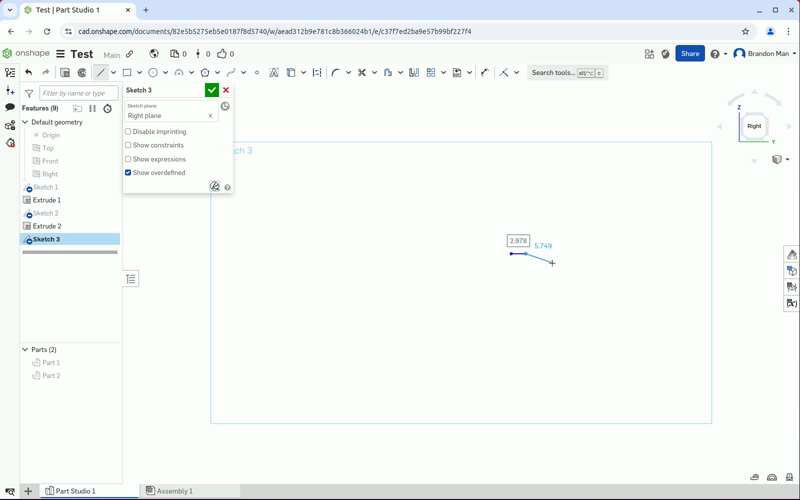
click(552, 262)
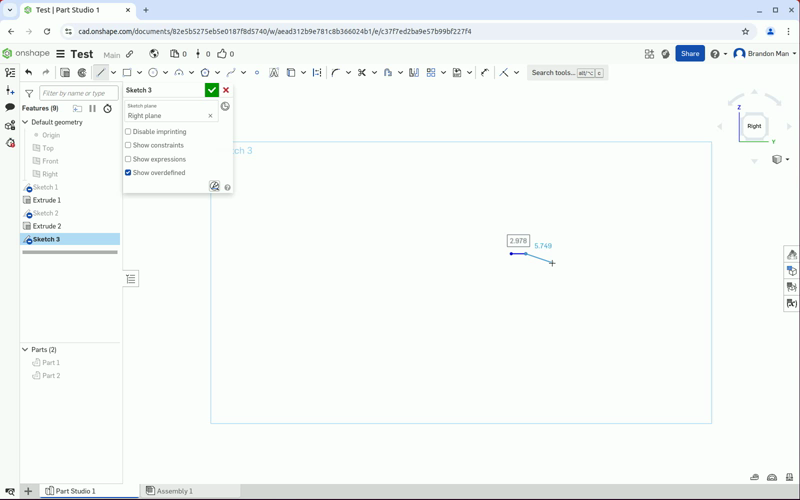
key_up(shift)
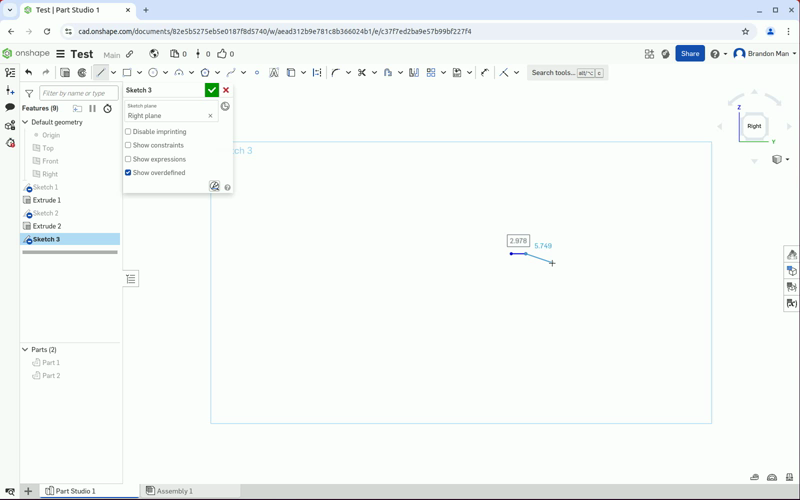
key_down(shift)
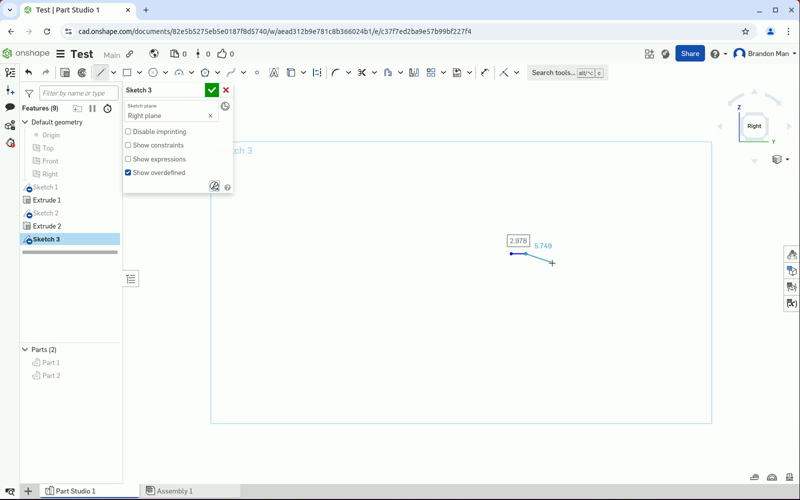
mouse_move(567, 204)
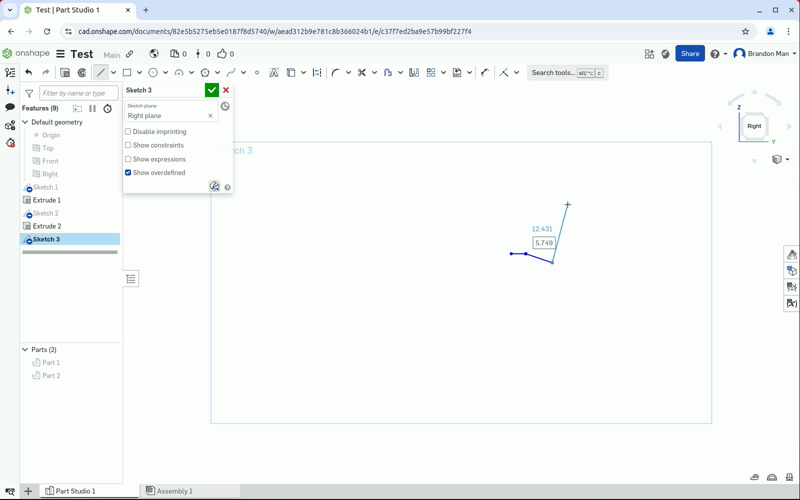
click(567, 204)
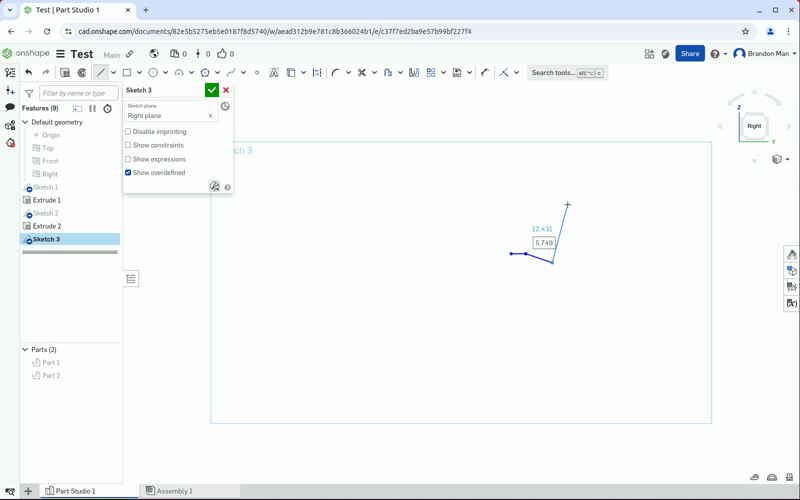
key_up(shift)
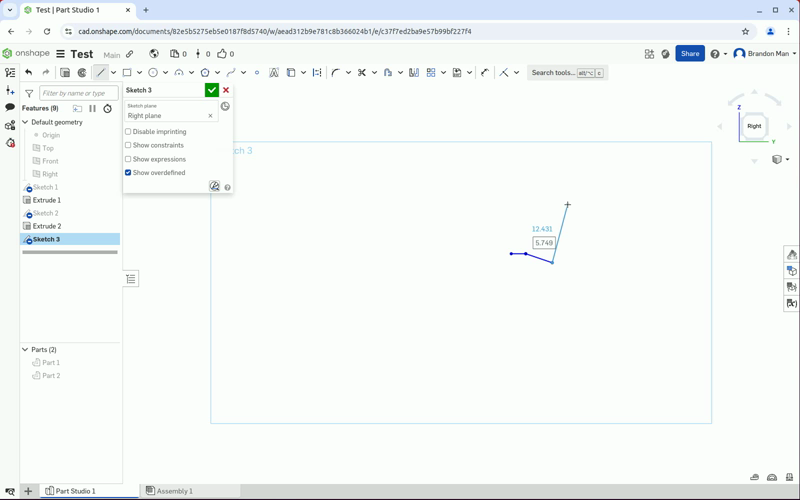
key_down(shift)
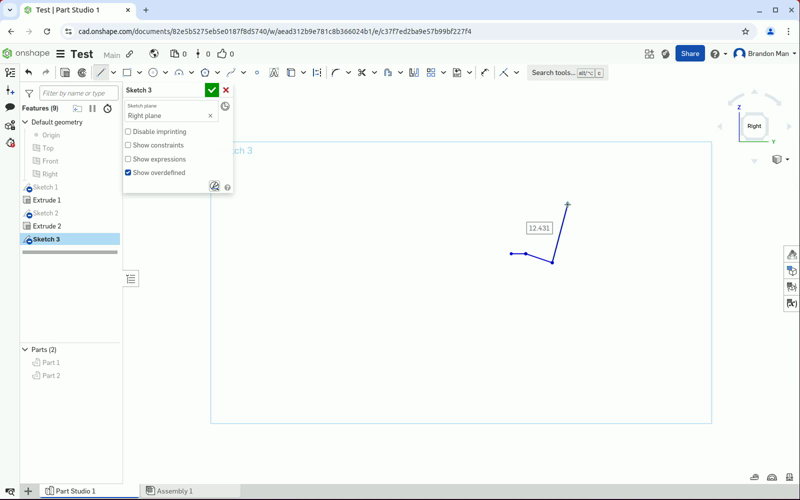
mouse_move(511, 253)
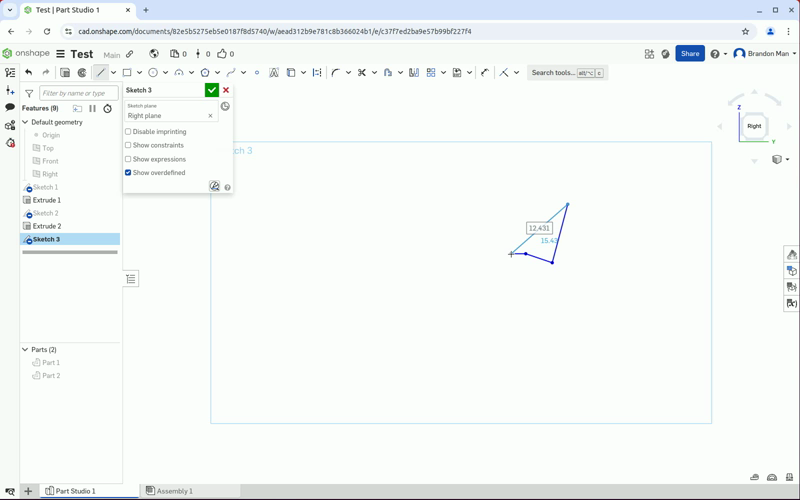
key_up(shift)
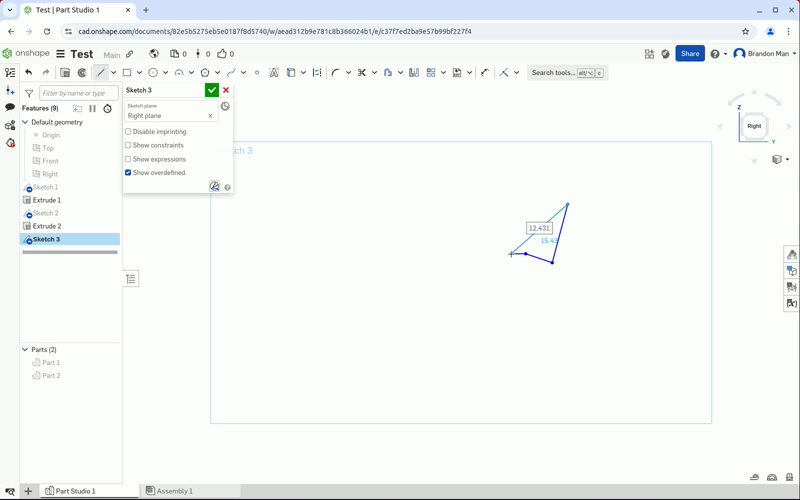
click(511, 253)
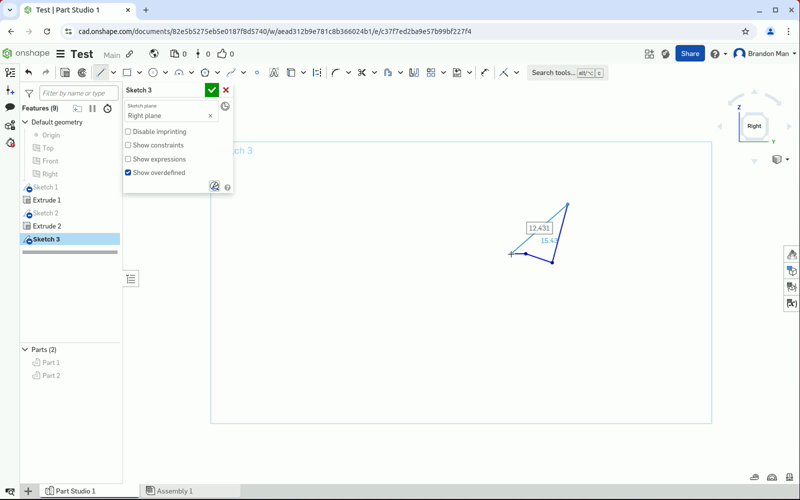
key(esc)
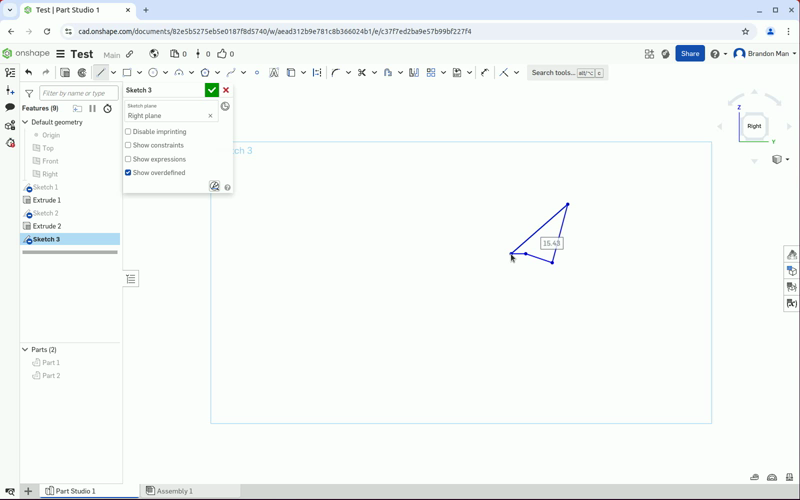
mouse_move(556, 217)
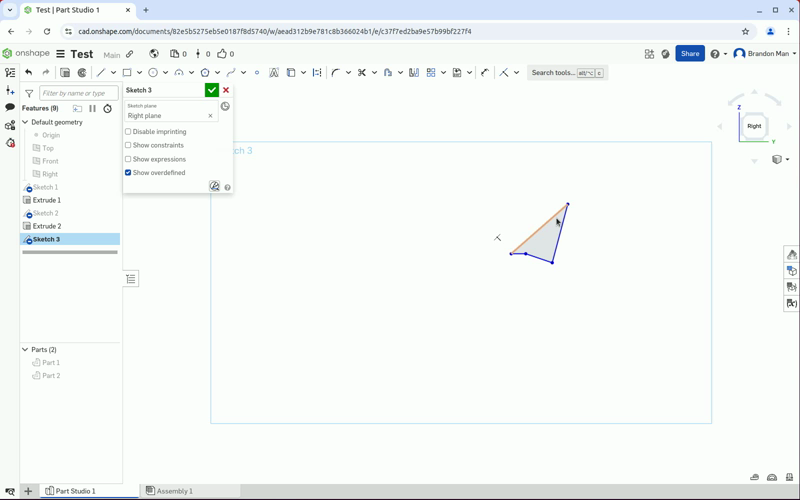
scroll(6)
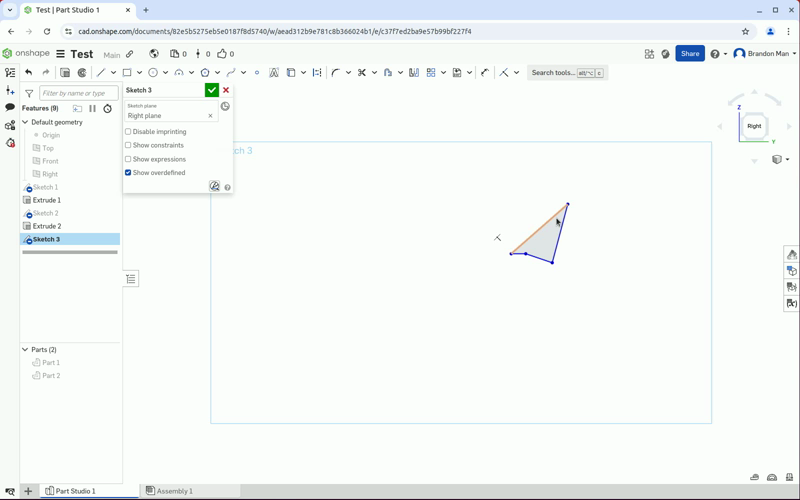
scroll(6)
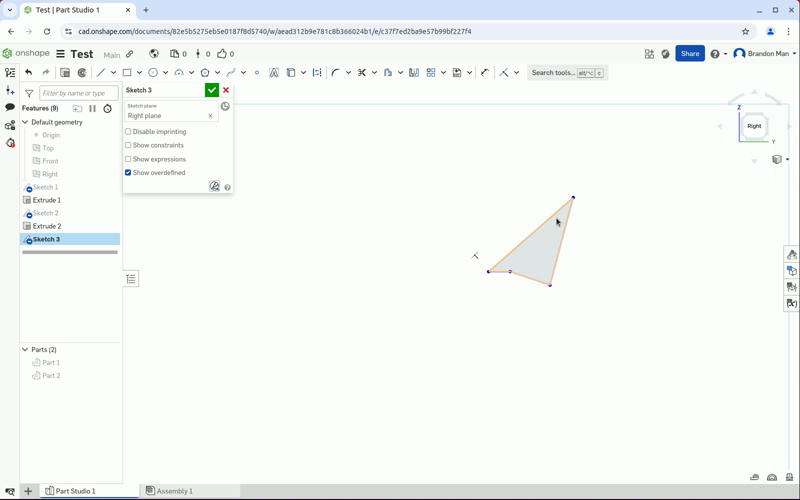
scroll(6)
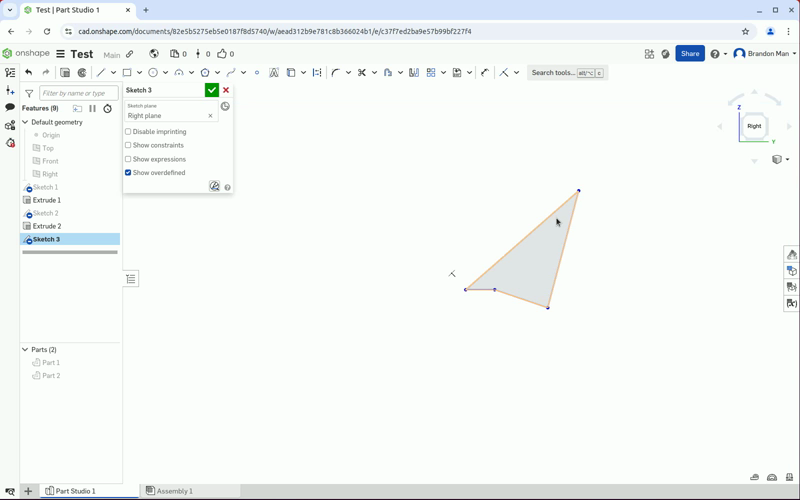
scroll(6)
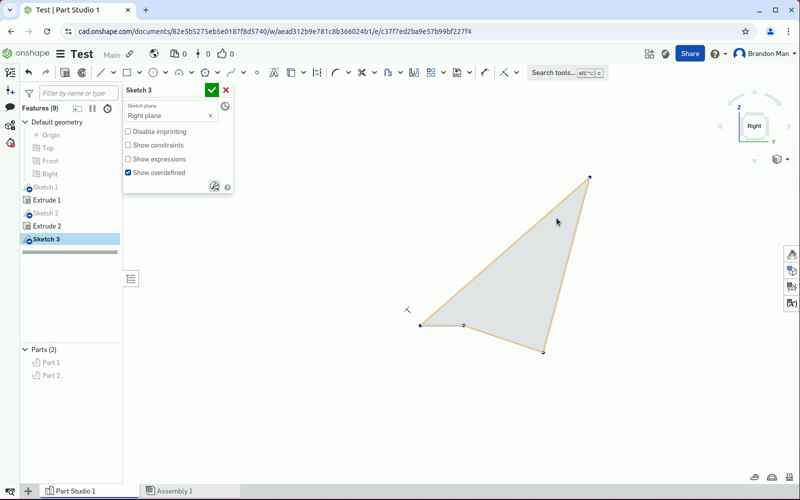
scroll(6)
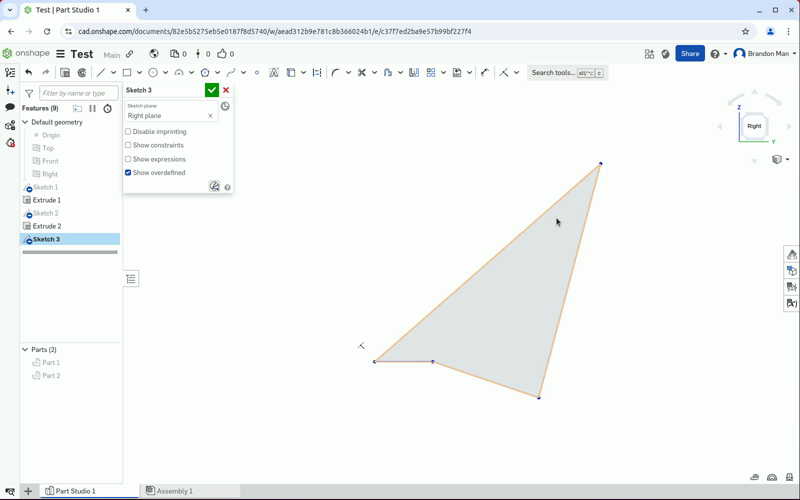
scroll(6)
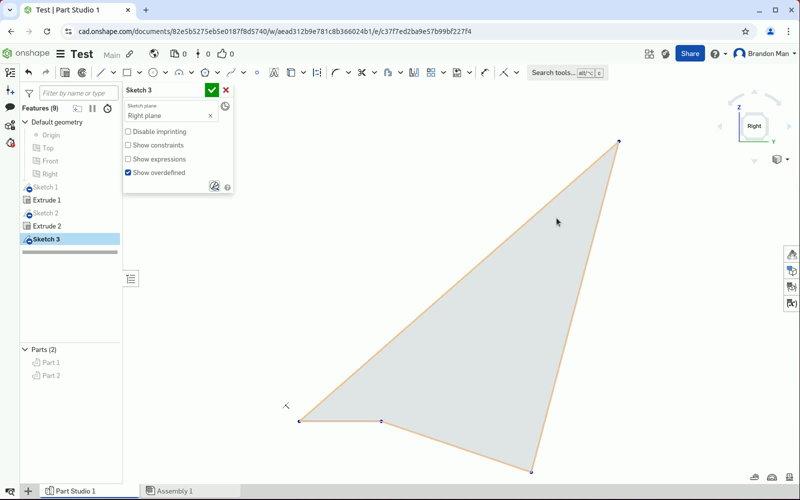
scroll(6)
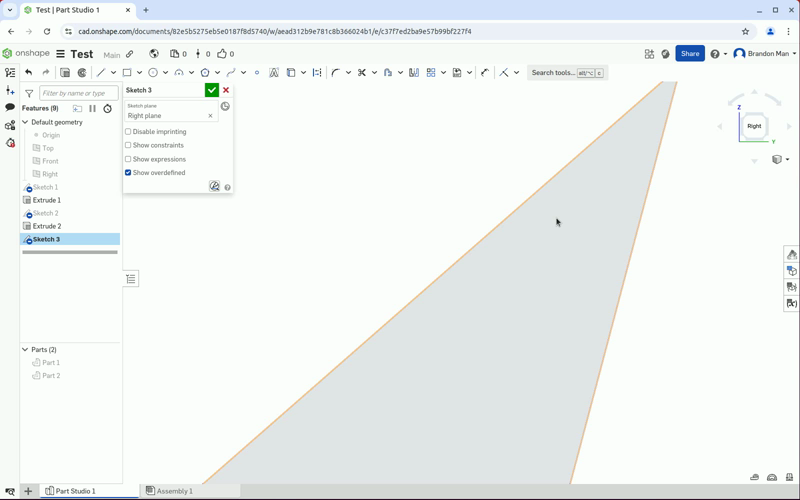
click(556, 217)
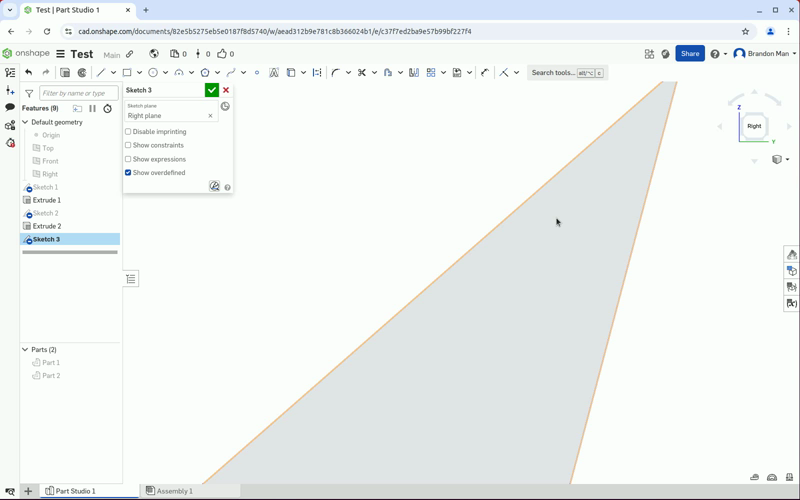
scroll(-6)
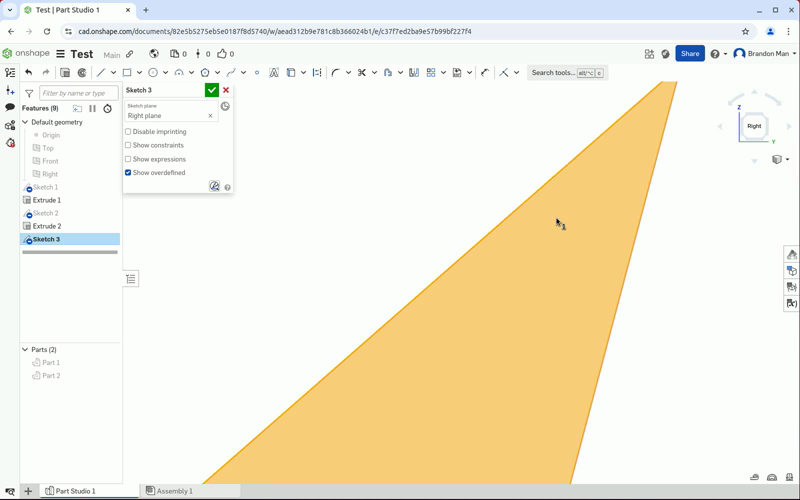
scroll(-6)
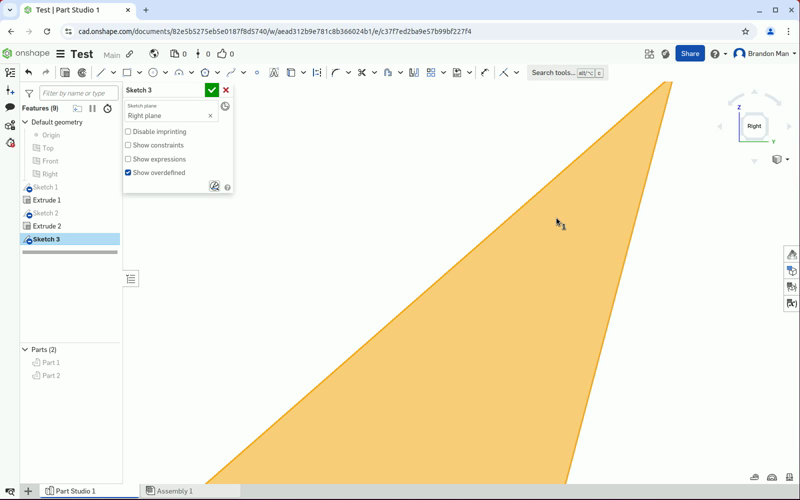
scroll(-6)
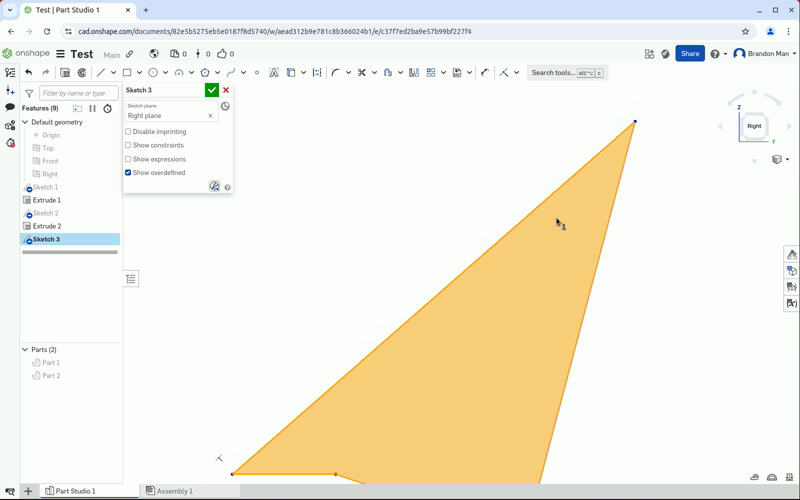
scroll(-6)
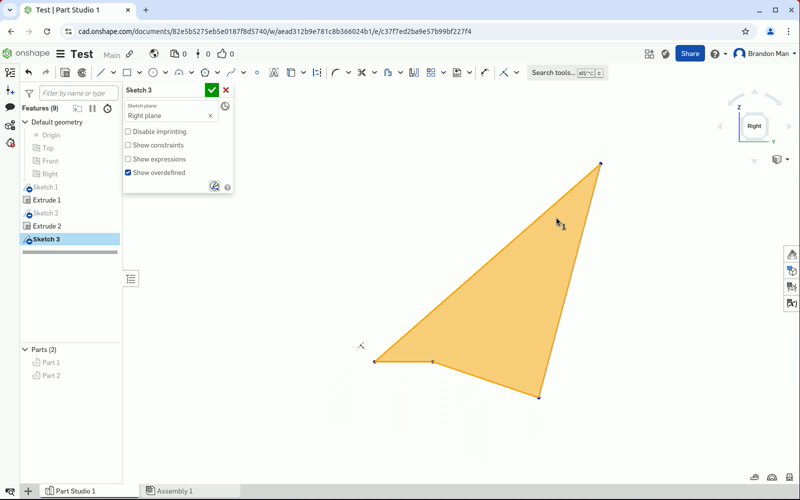
scroll(-6)
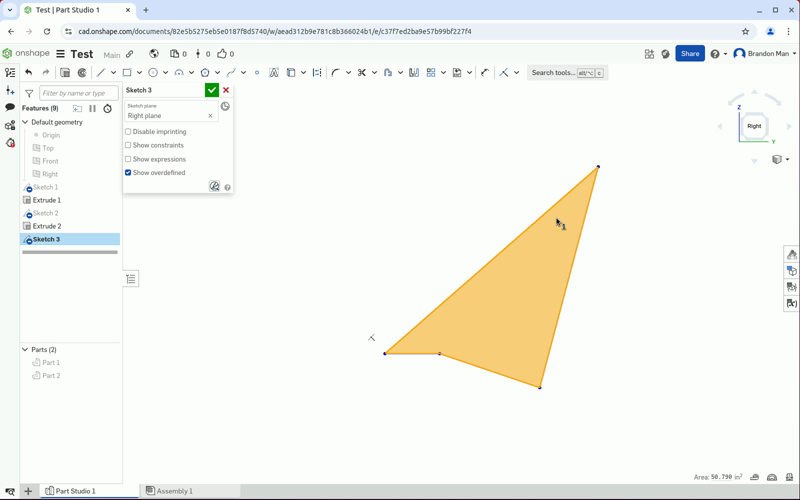
scroll(-6)
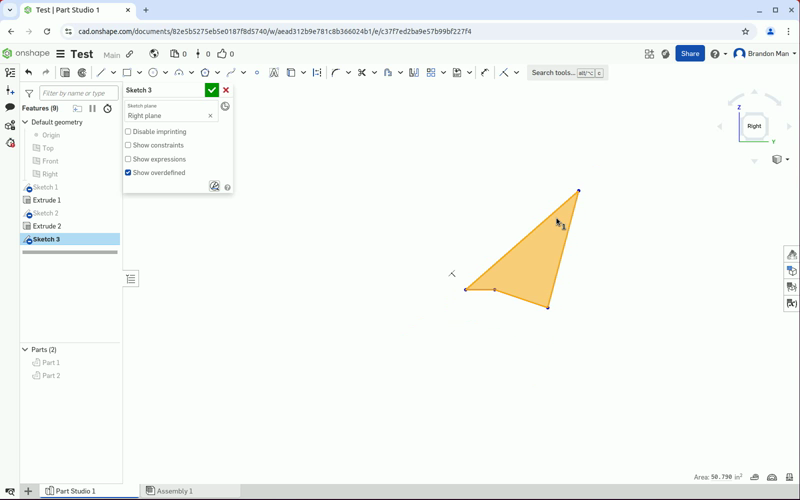
scroll(-6)
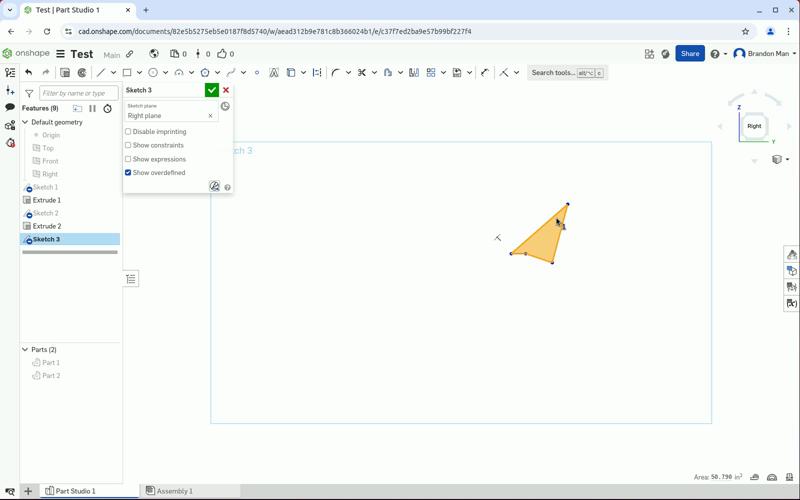
mouse_move(73, 352)
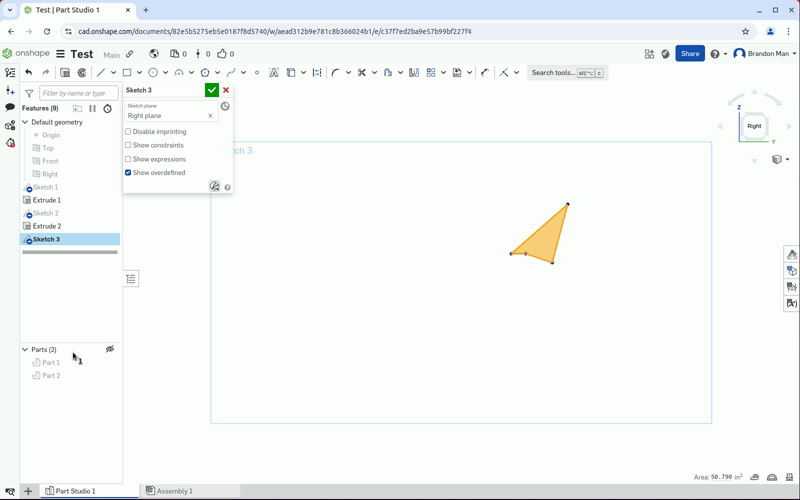
key(shift+y)
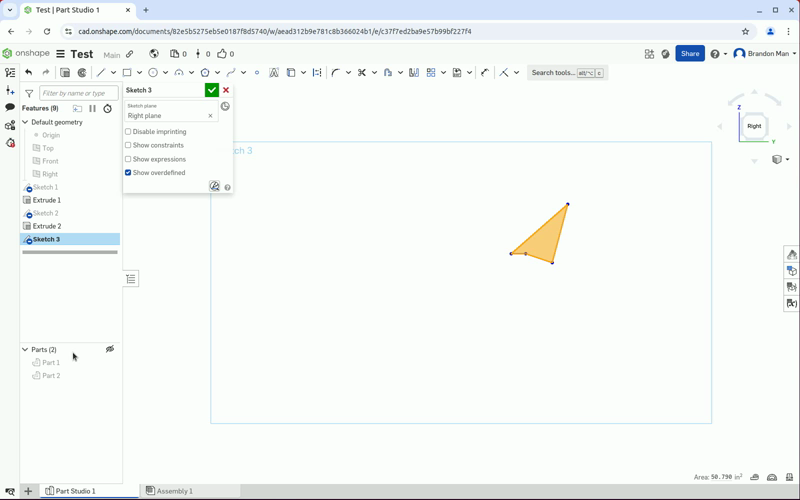
key(shift+e)
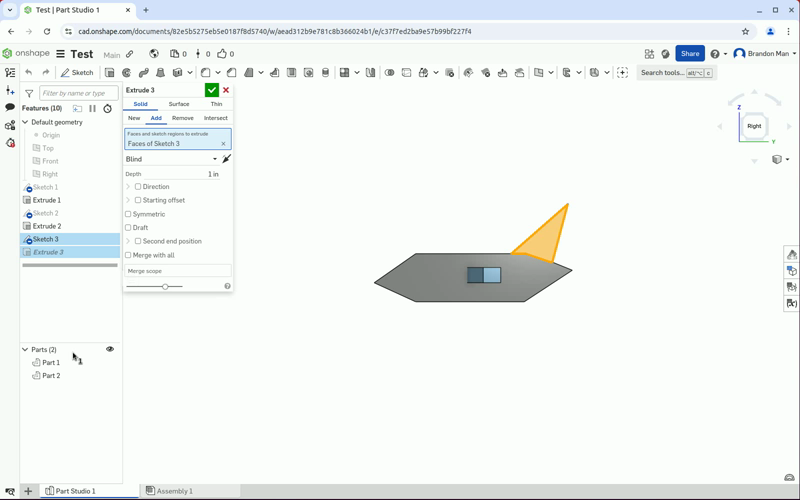
mouse_move(143, 106)
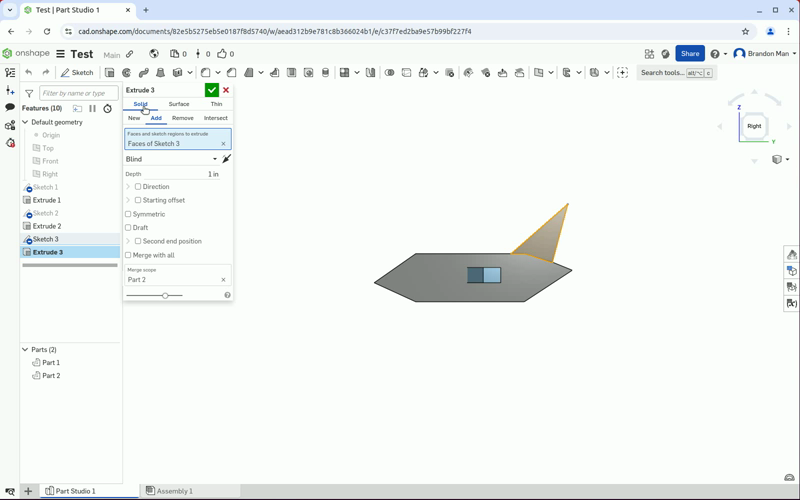
click(143, 106)
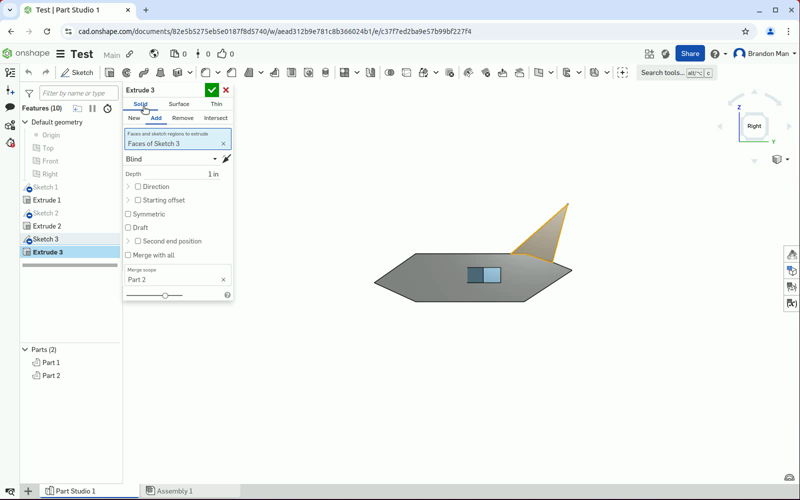
mouse_move(137, 120)
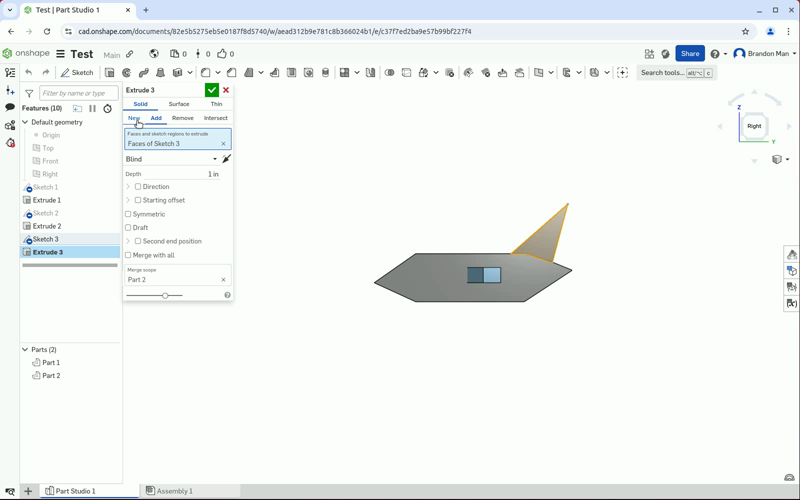
click(137, 120)
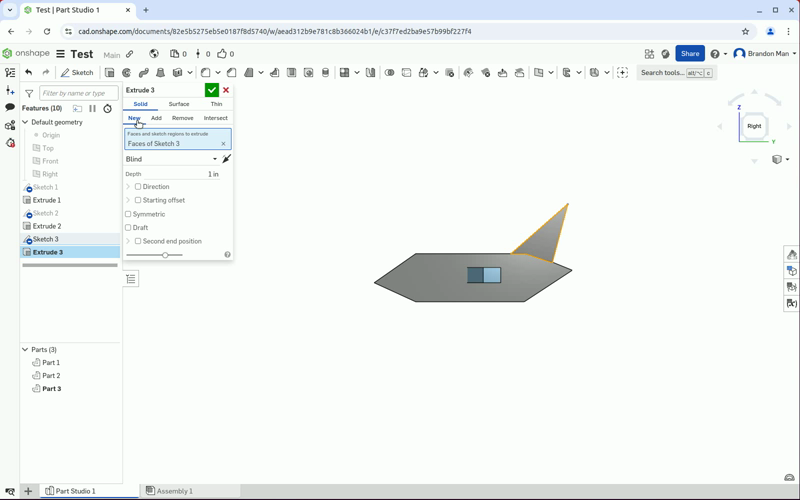
key(tab, 4)
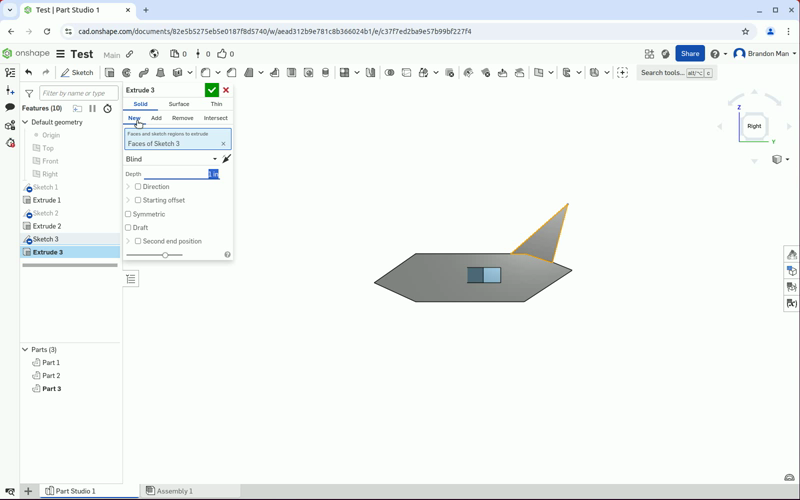
text(8.425)
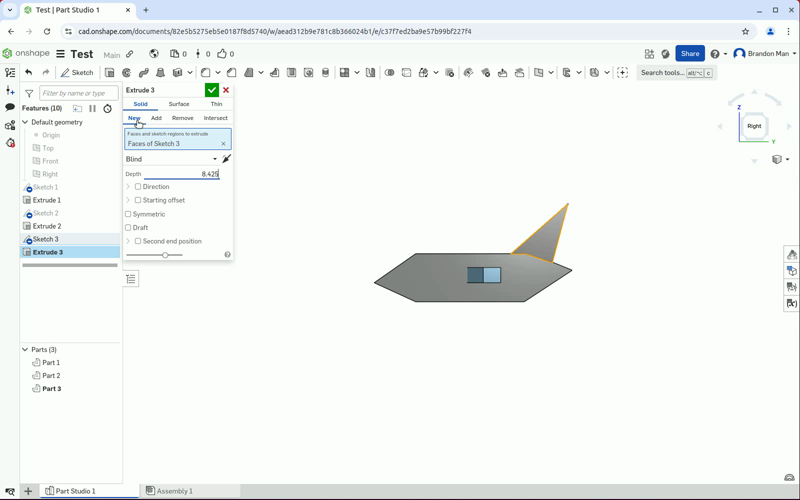
key(enter)
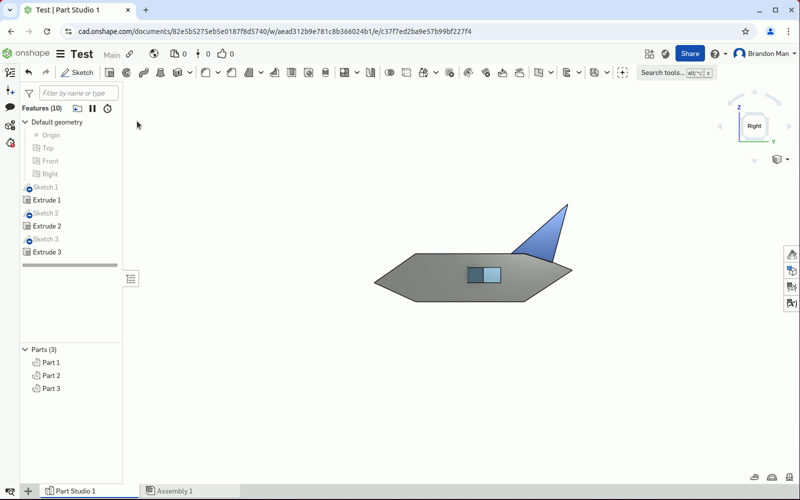
key(shift+h)
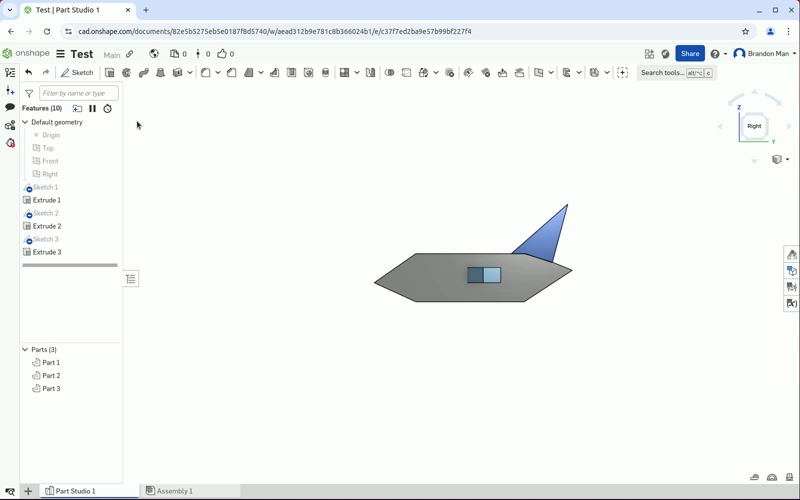
key(shift+h)
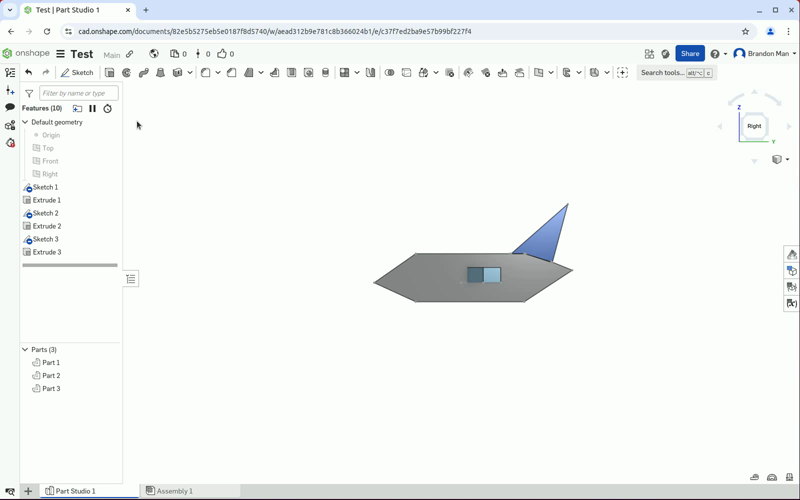
key(shift+7)
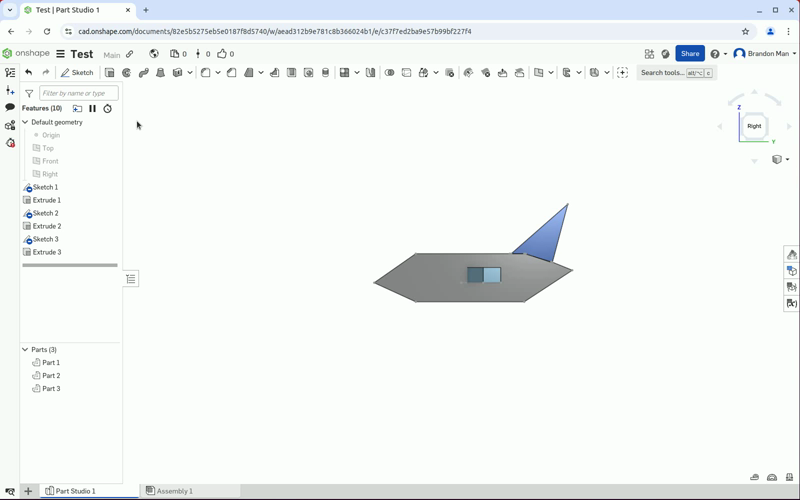
key(right, 2)
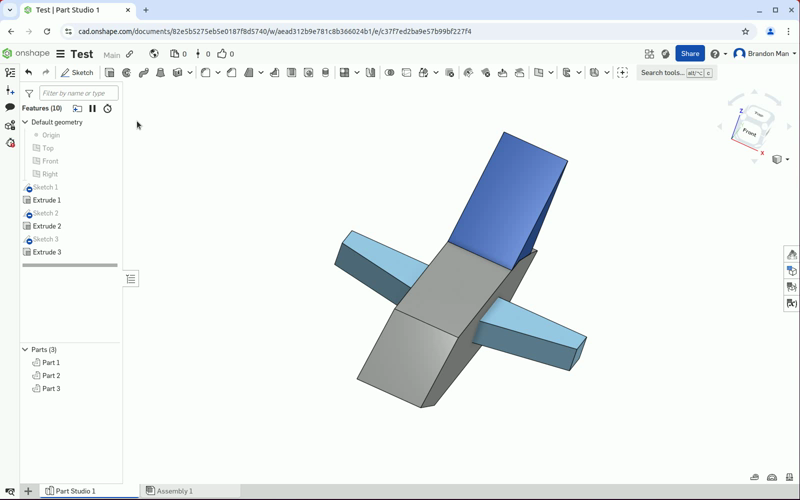
key(down, 2)
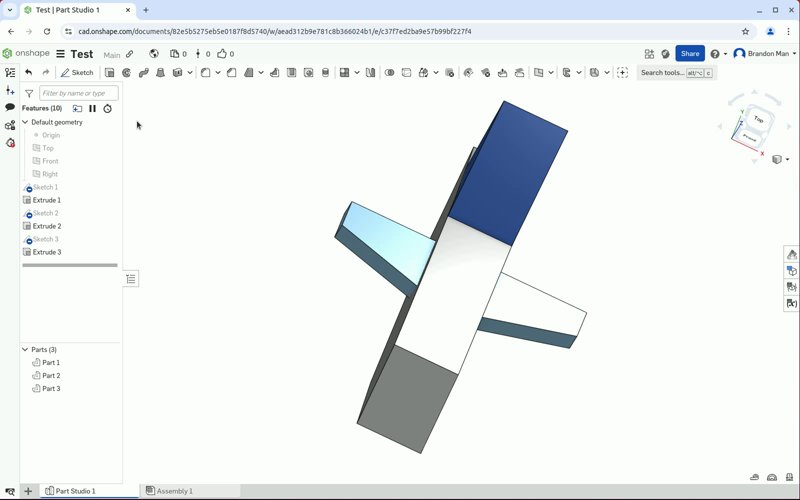
key(up, 2)
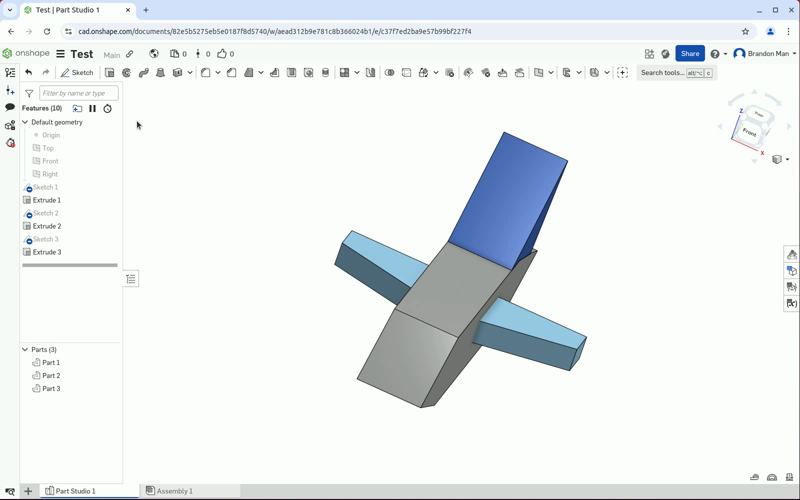
key(left, 2)
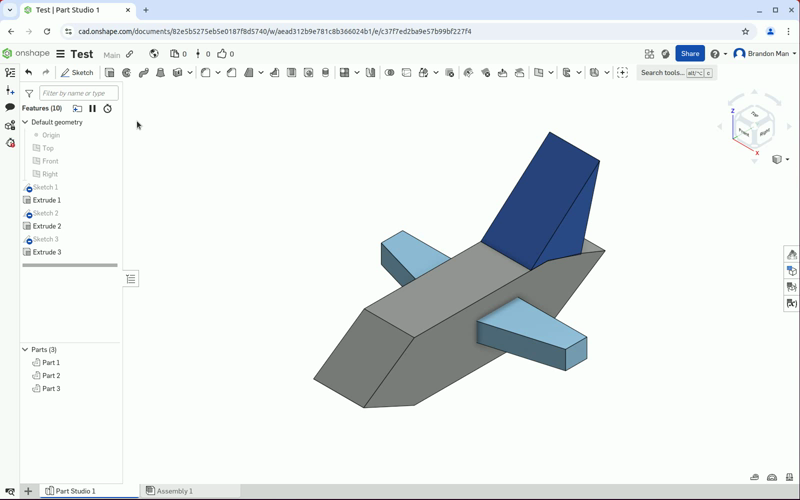
mouse_move(73, 189)
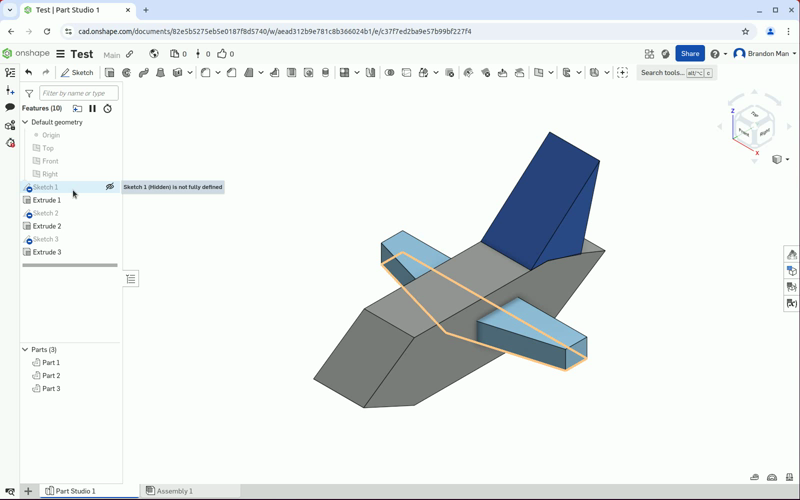
click(73, 189)